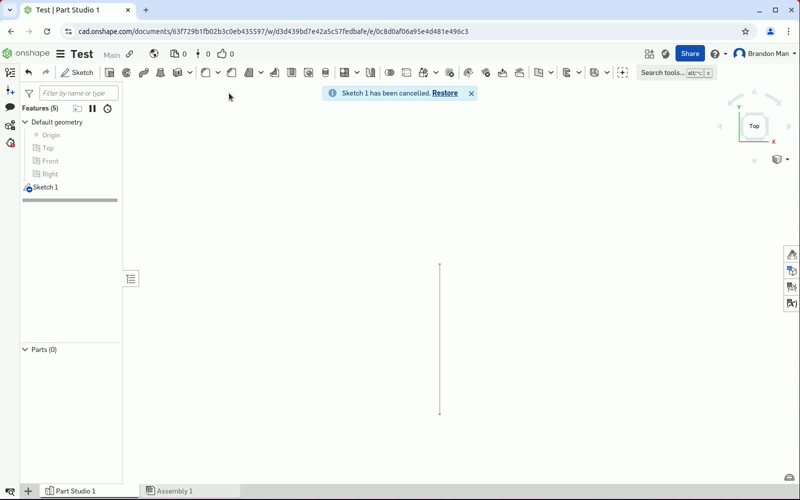
key(shift+h)
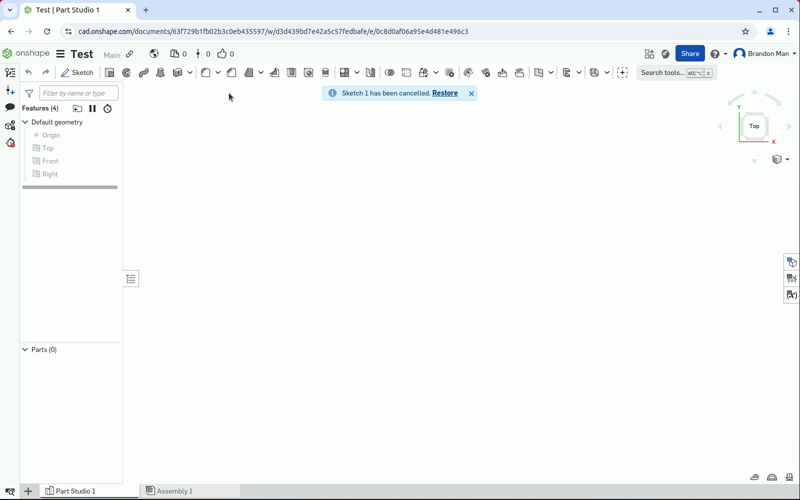
mouse_move(73, 352)
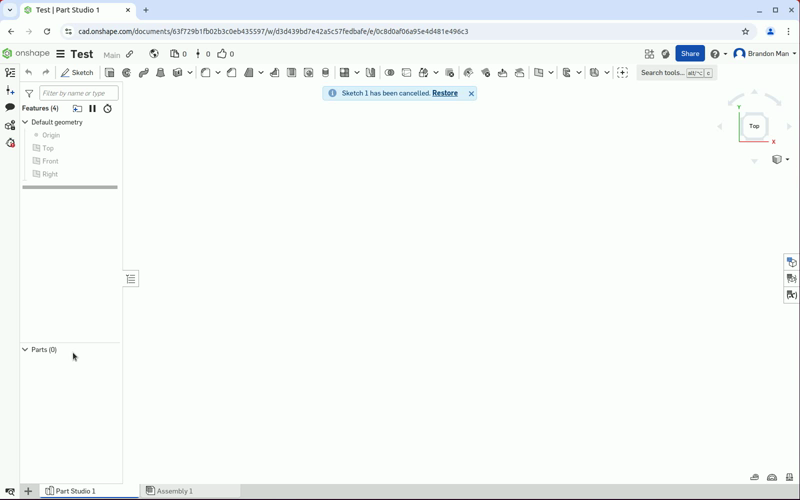
key(y)
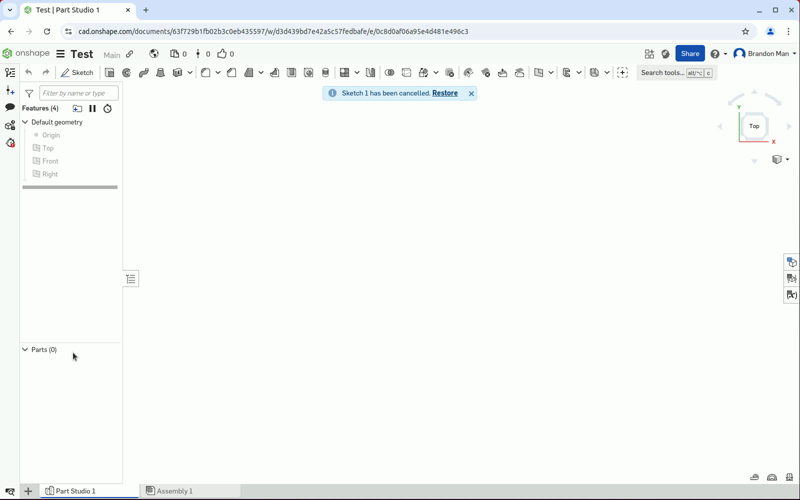
key(shift+p)
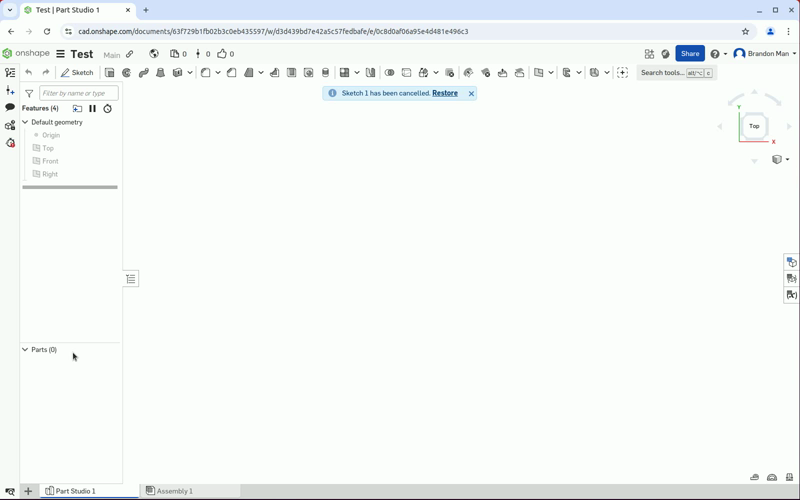
key(space)
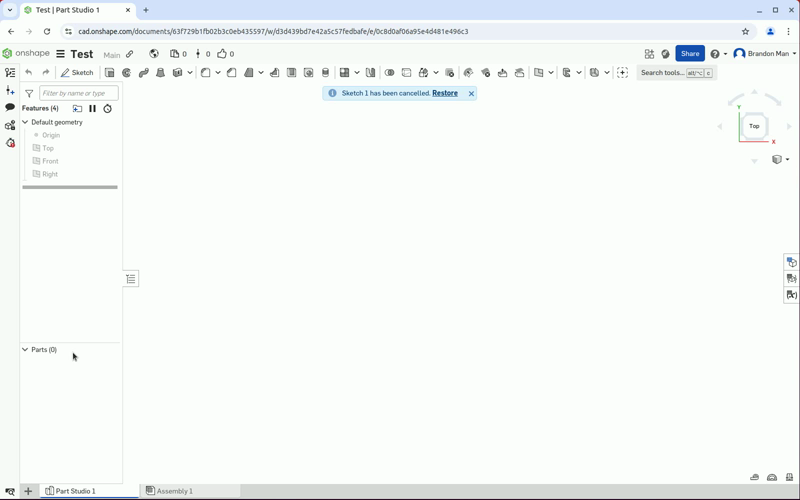
key_down(shift)
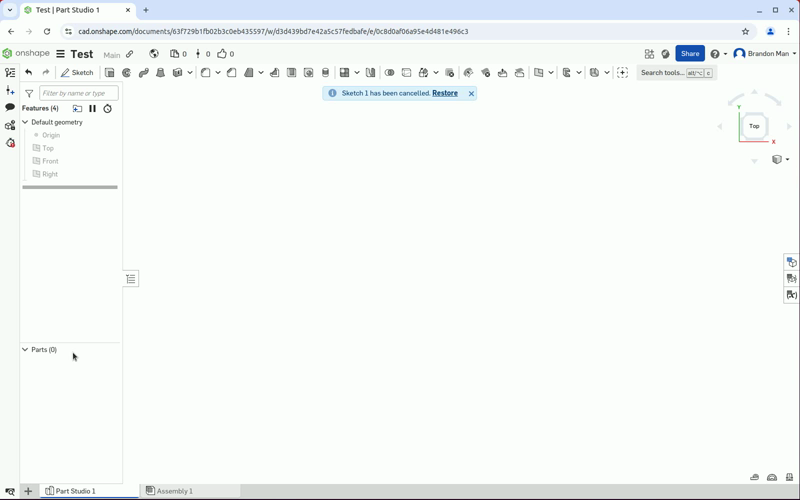
key(up)
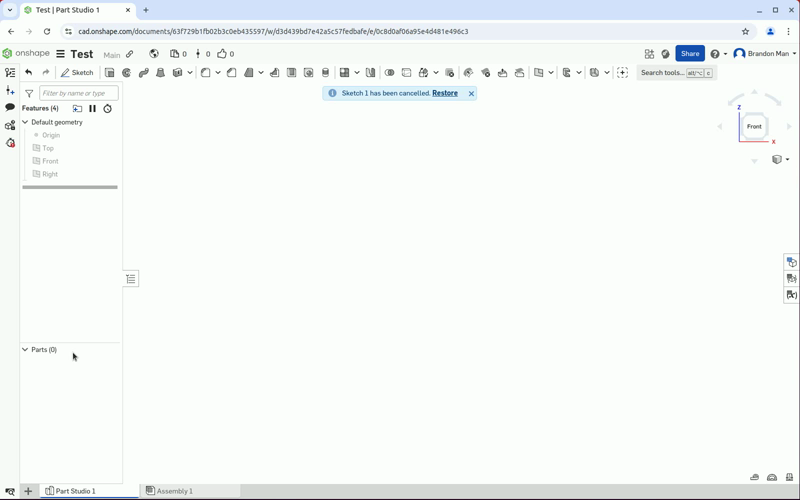
key_up(shift)
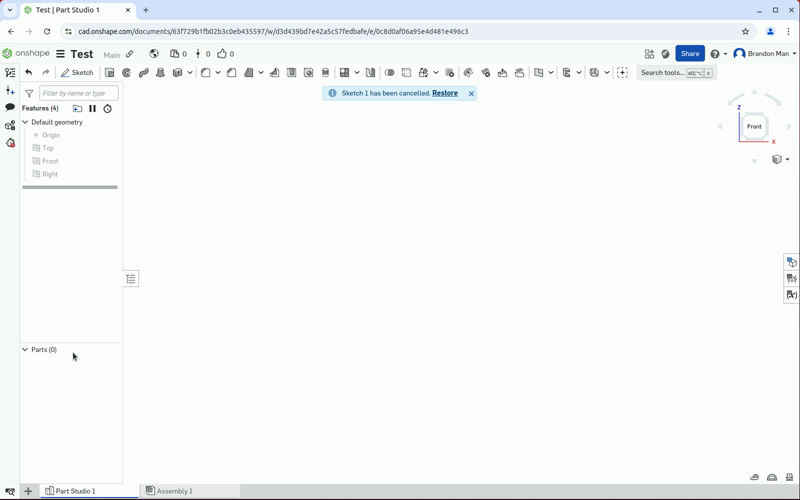
mouse_move(73, 352)
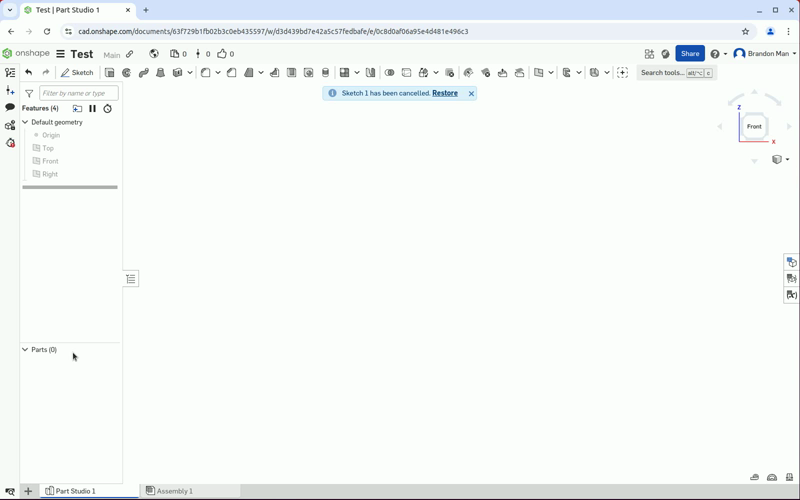
key(shift+y)
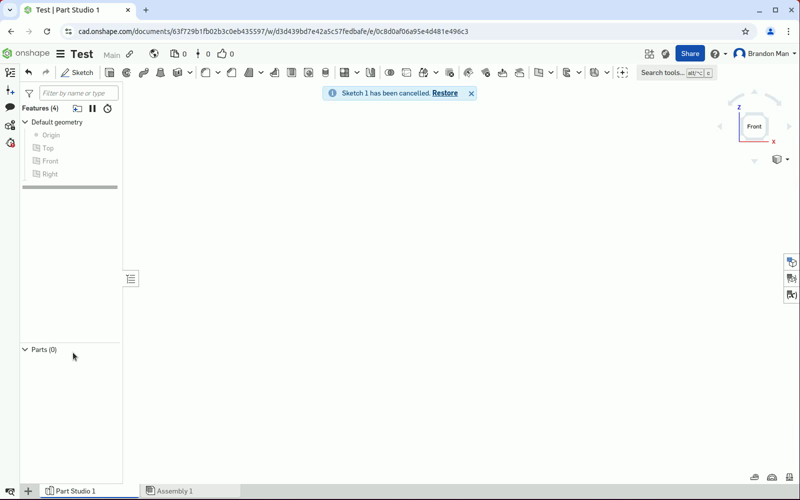
key(shift+s)
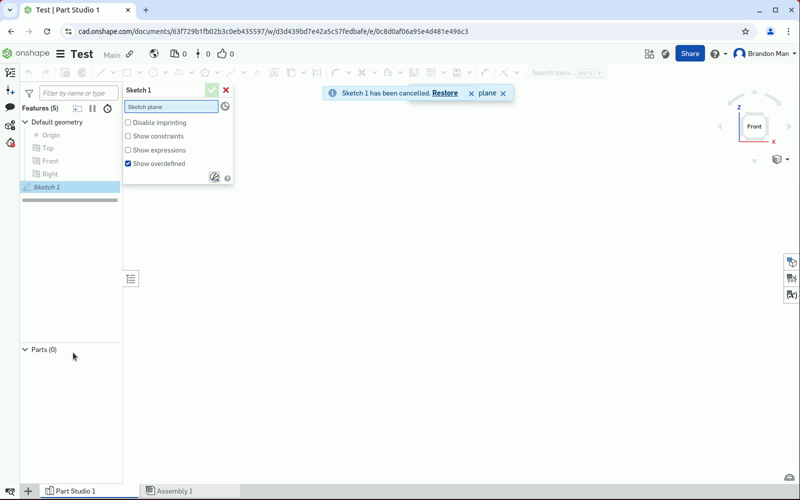
mouse_move(73, 163)
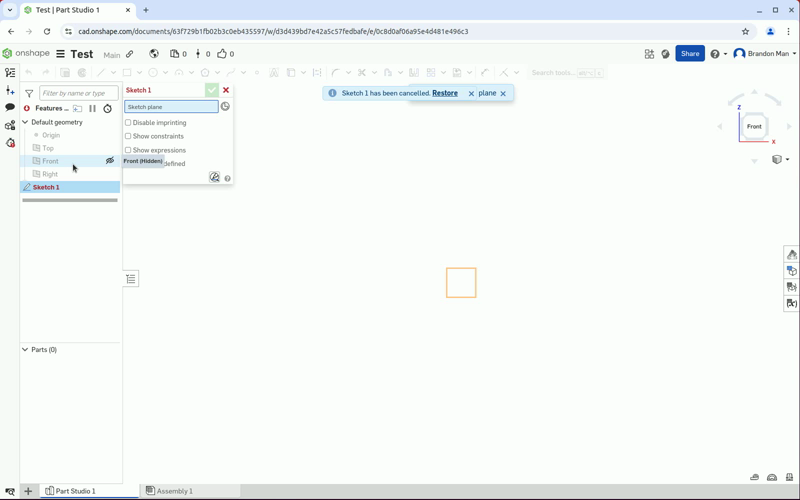
click(73, 163)
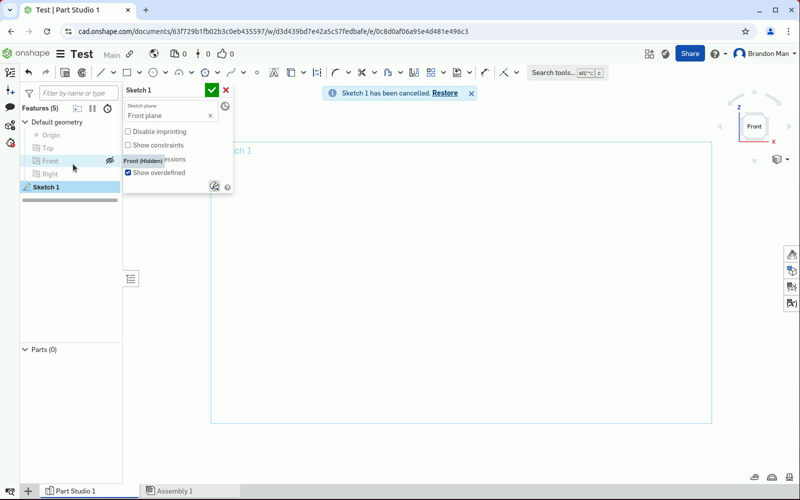
mouse_move(73, 352)
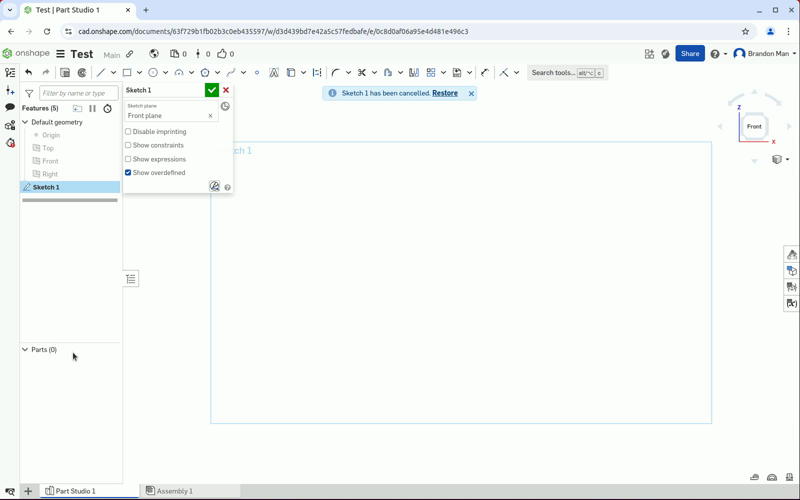
key(y)
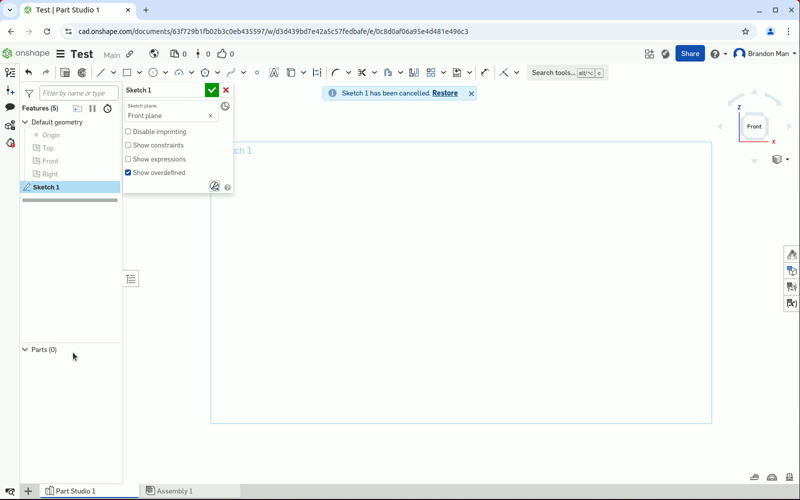
key(l)
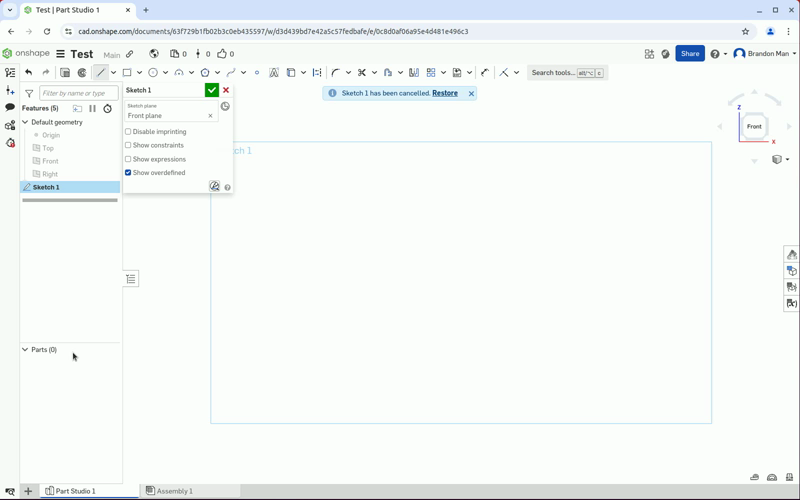
key_down(shift)
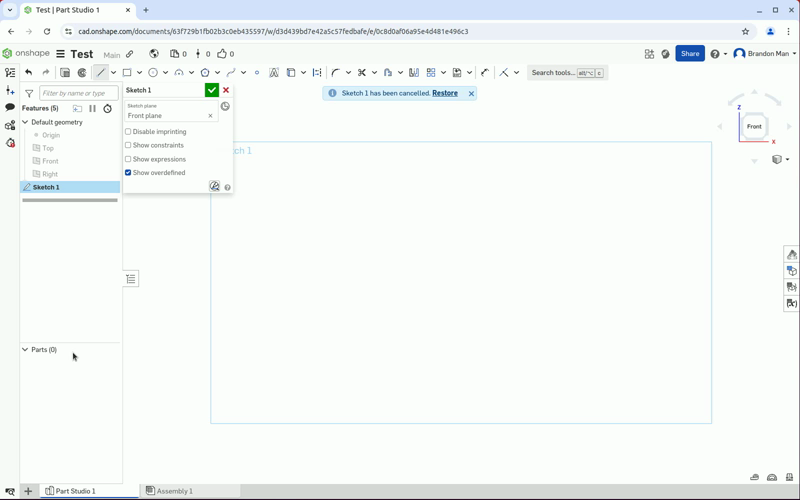
mouse_move(425, 282)
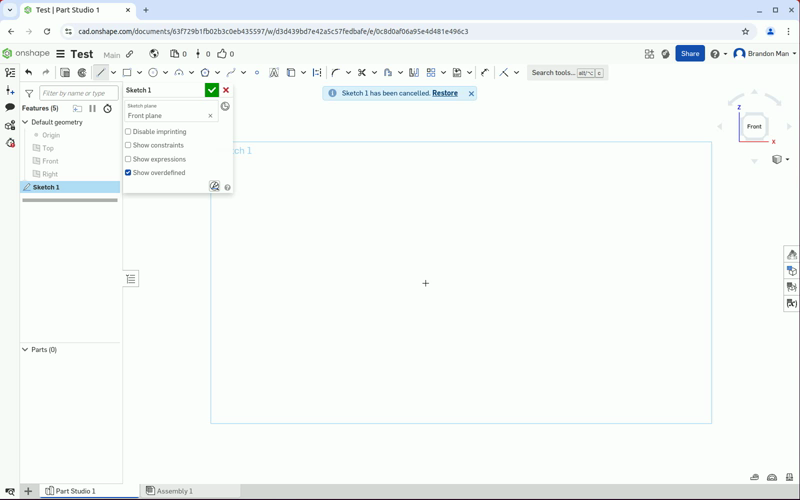
click(425, 282)
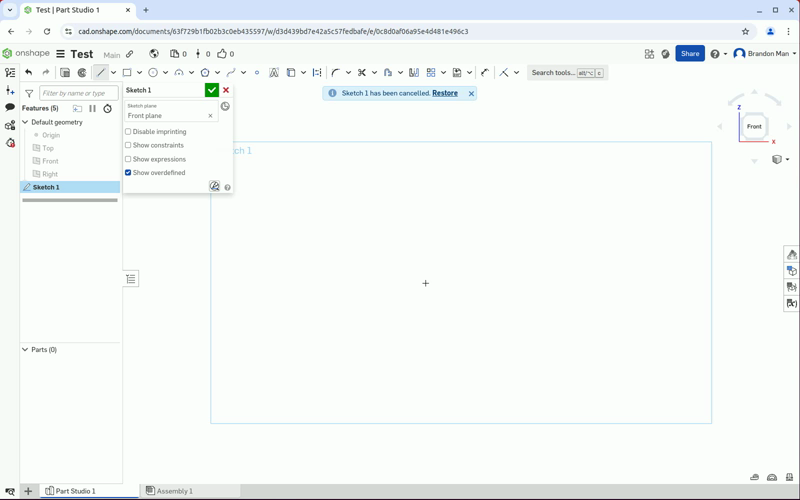
key_up(shift)
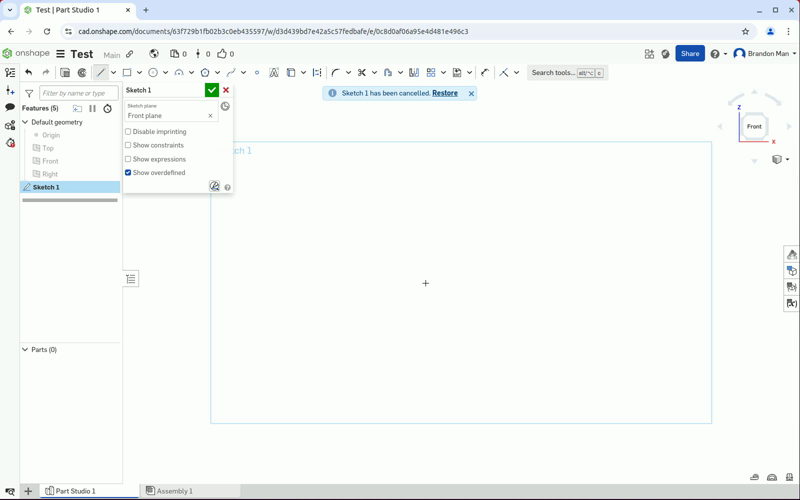
key_down(shift)
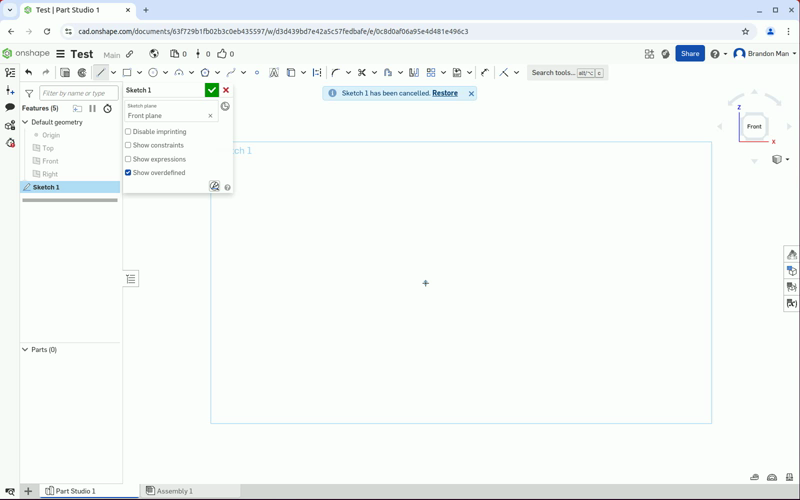
mouse_move(455, 282)
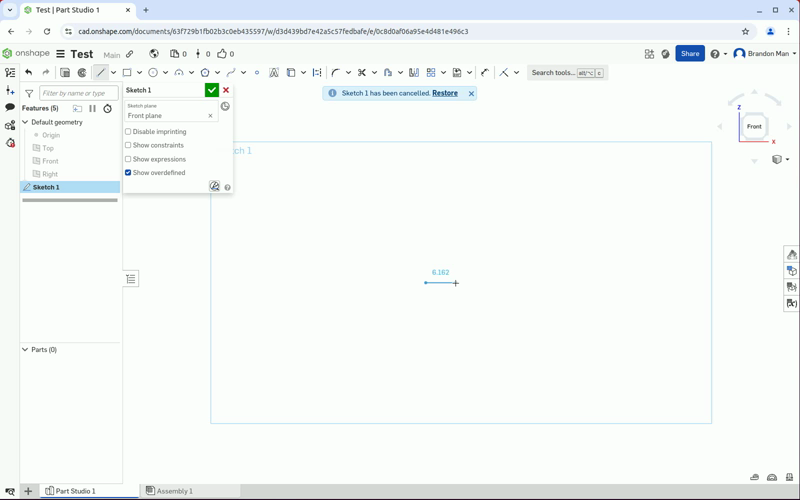
mouse_move(460, 282)
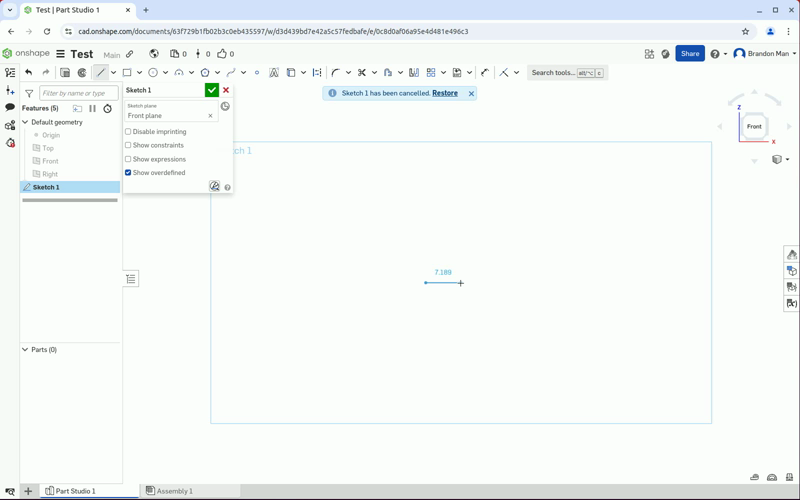
click(460, 282)
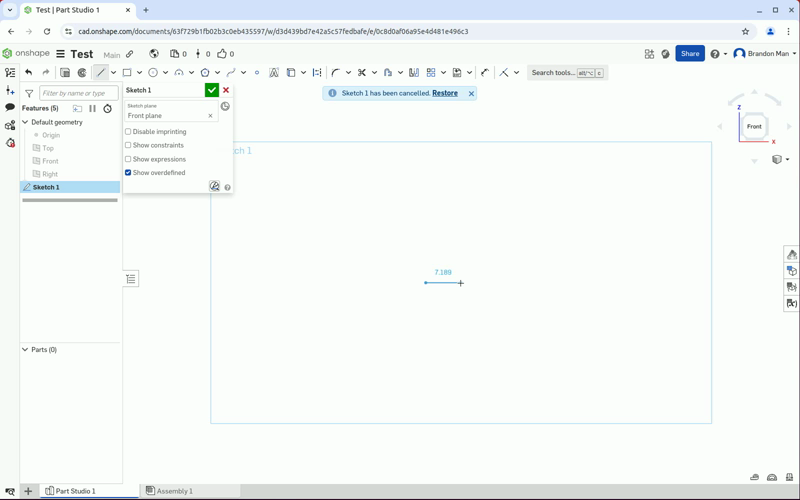
key_up(shift)
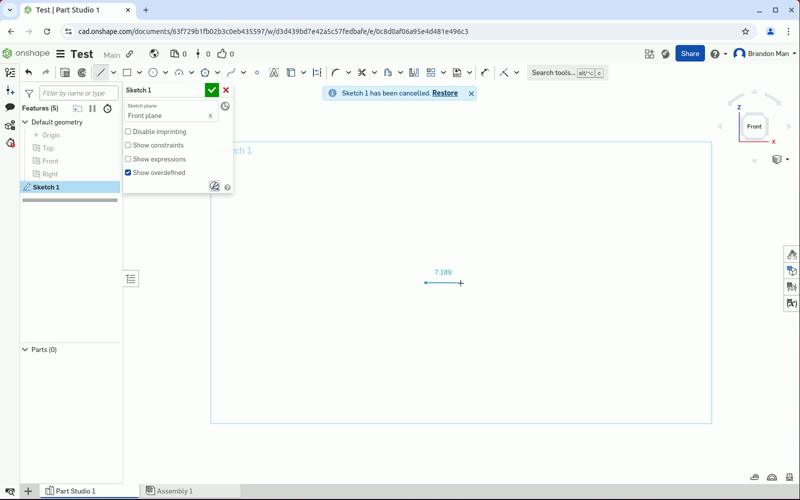
key_down(shift)
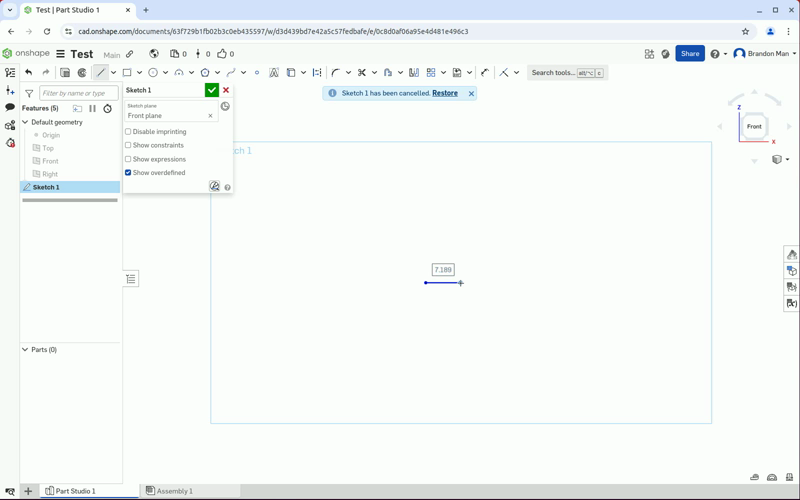
mouse_move(490, 282)
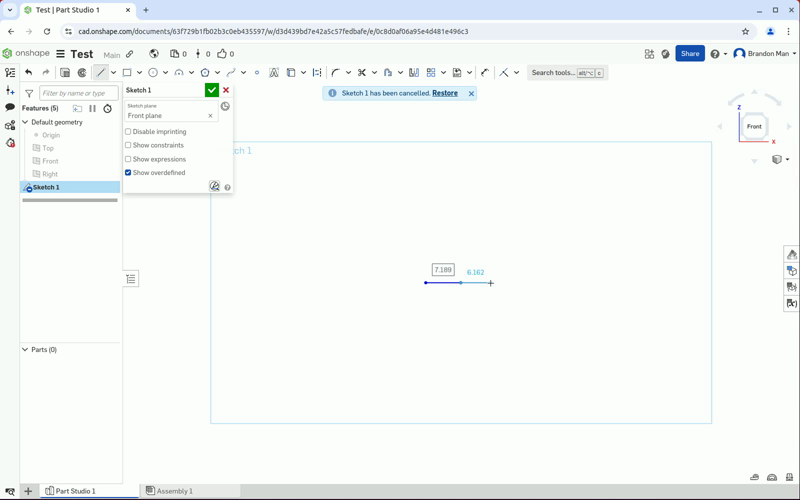
mouse_move(495, 282)
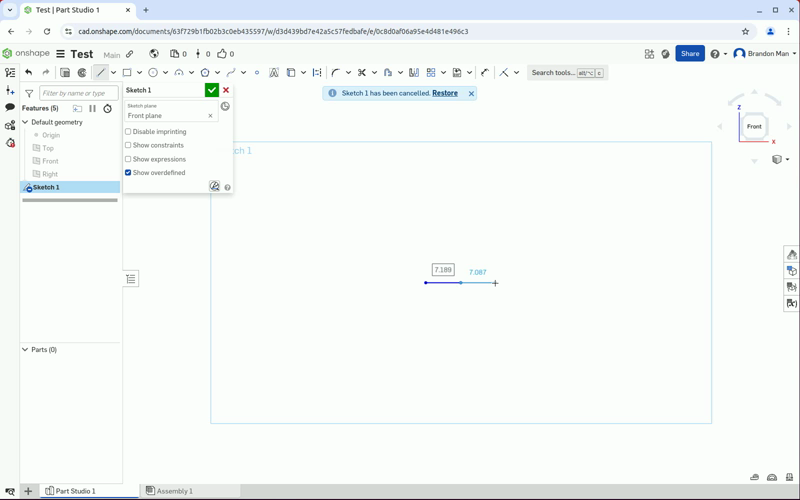
click(495, 282)
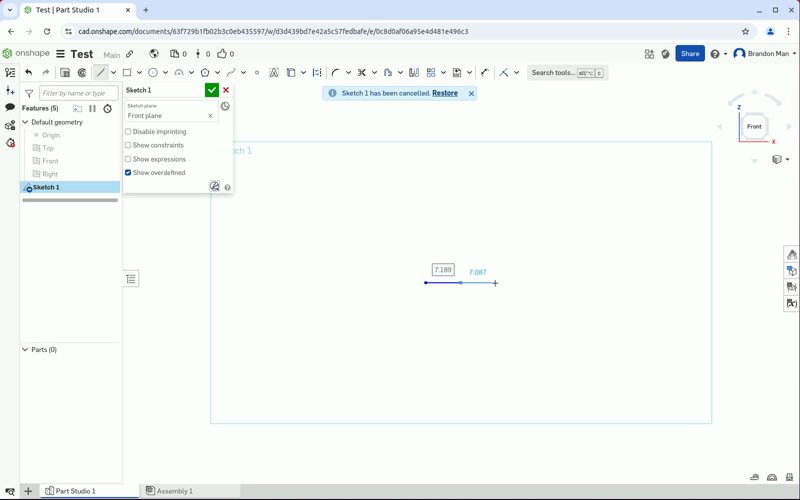
key_up(shift)
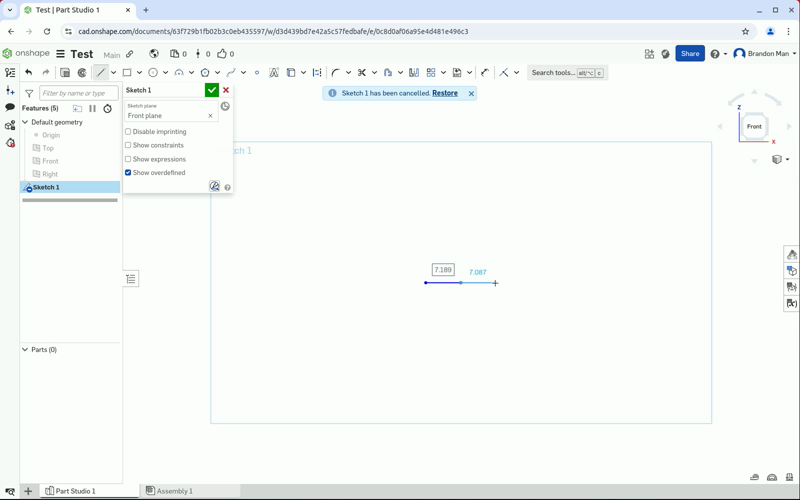
key_down(shift)
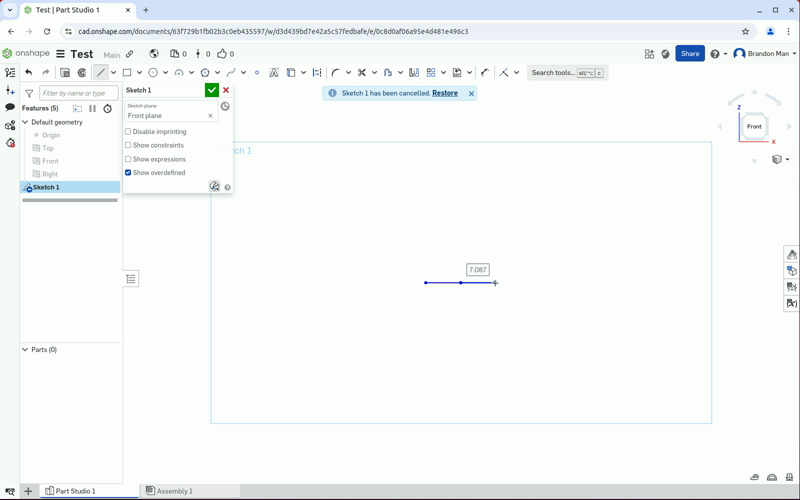
mouse_move(525, 282)
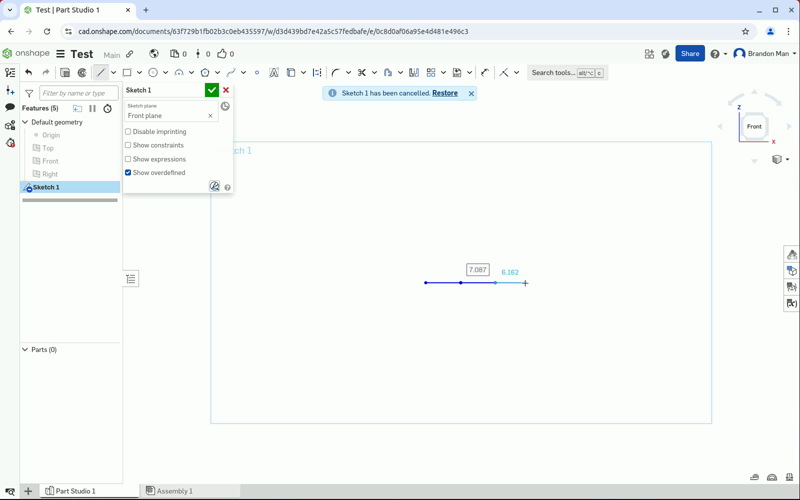
mouse_move(495, 226)
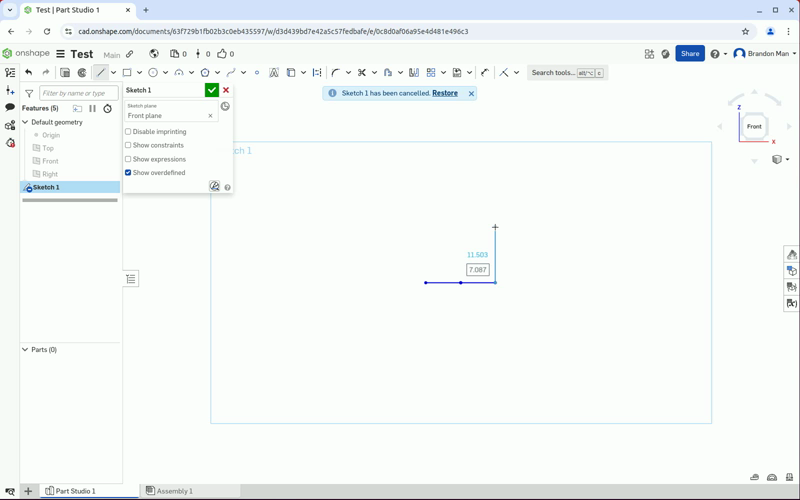
click(495, 226)
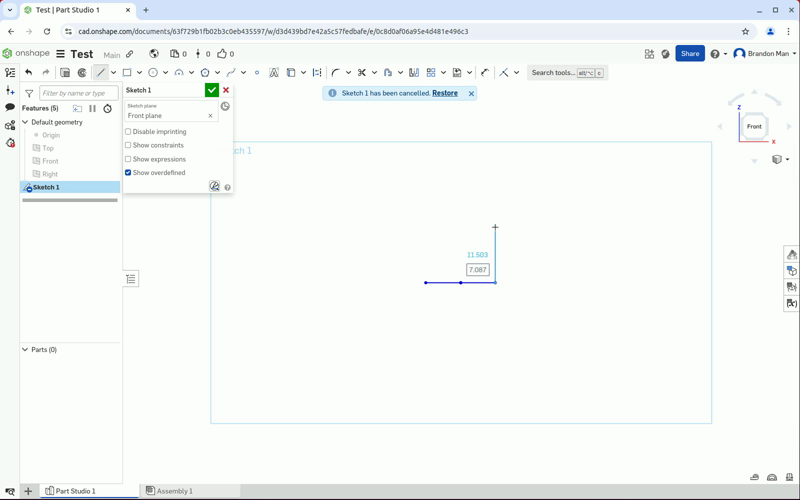
key_up(shift)
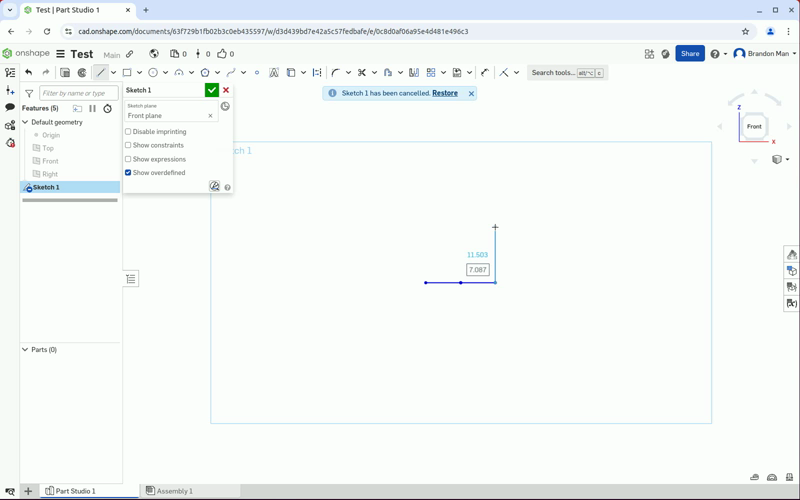
key_down(shift)
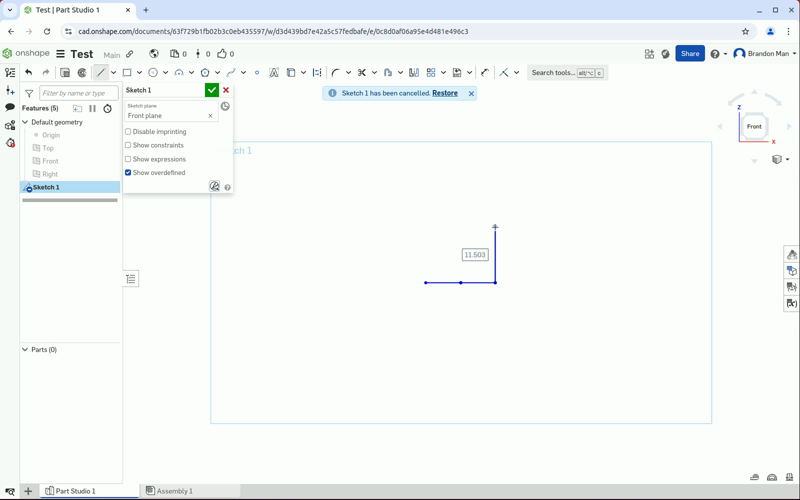
mouse_move(525, 226)
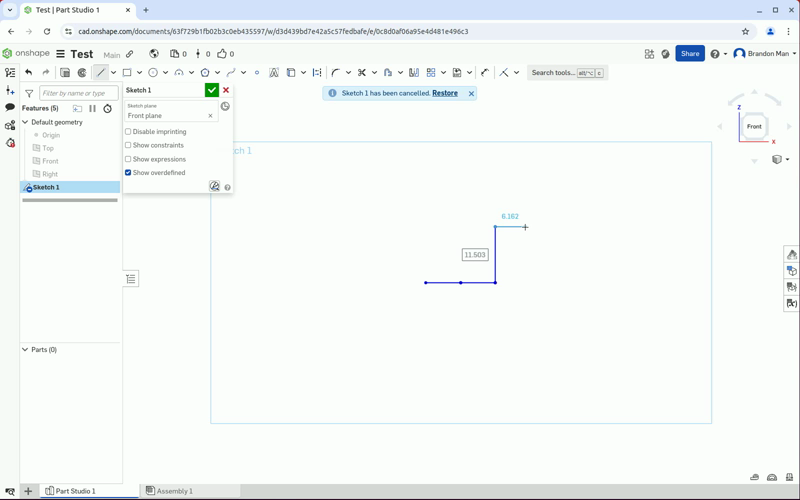
mouse_move(480, 226)
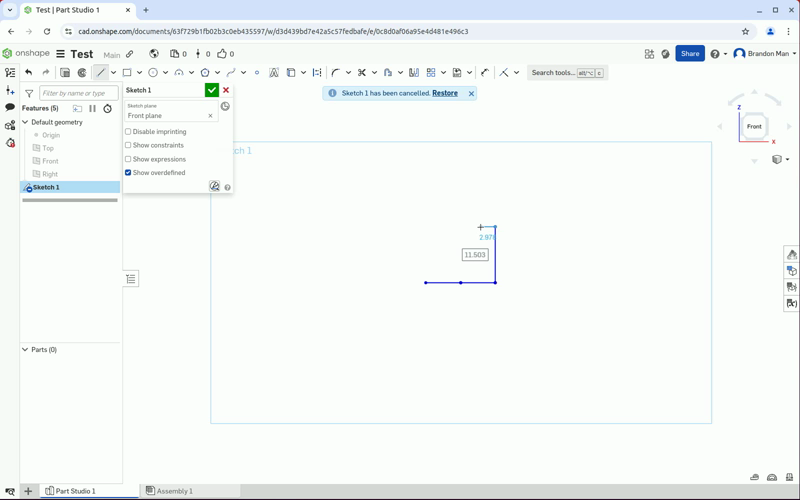
click(480, 226)
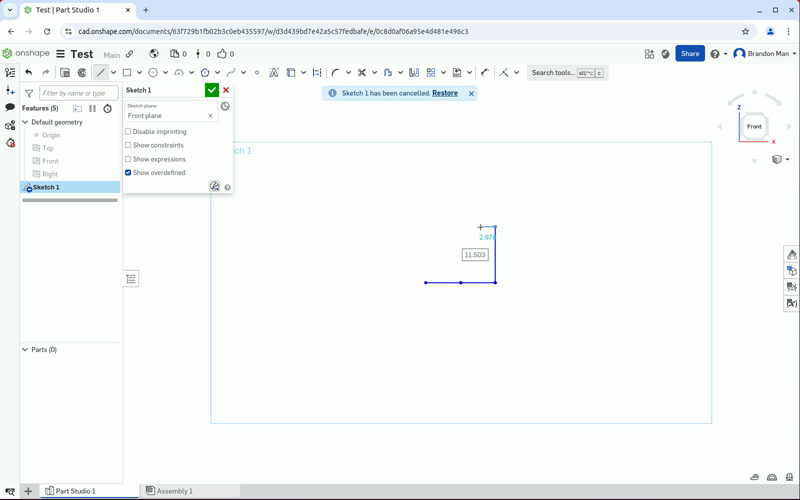
key_up(shift)
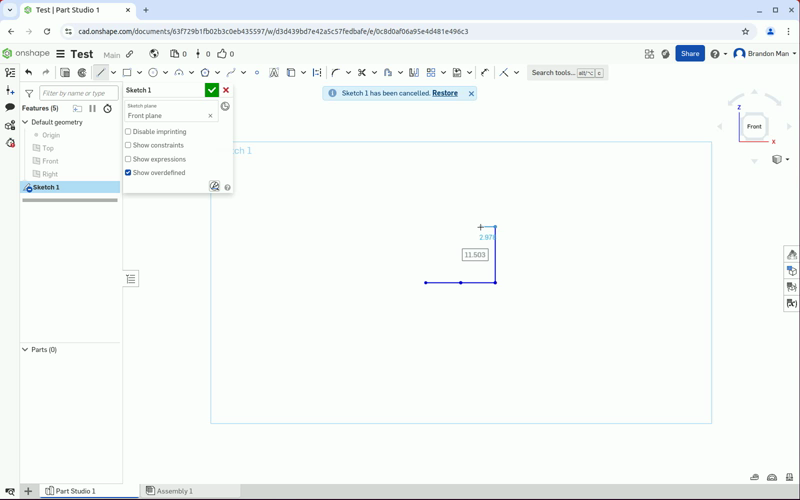
key_down(shift)
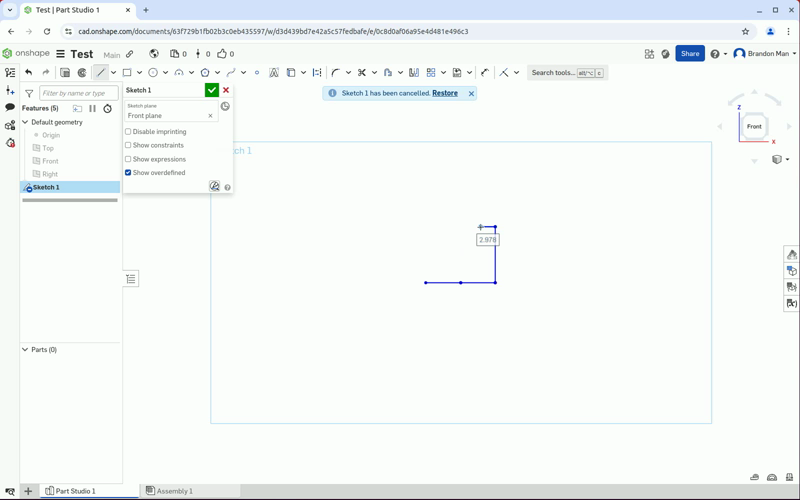
mouse_move(510, 226)
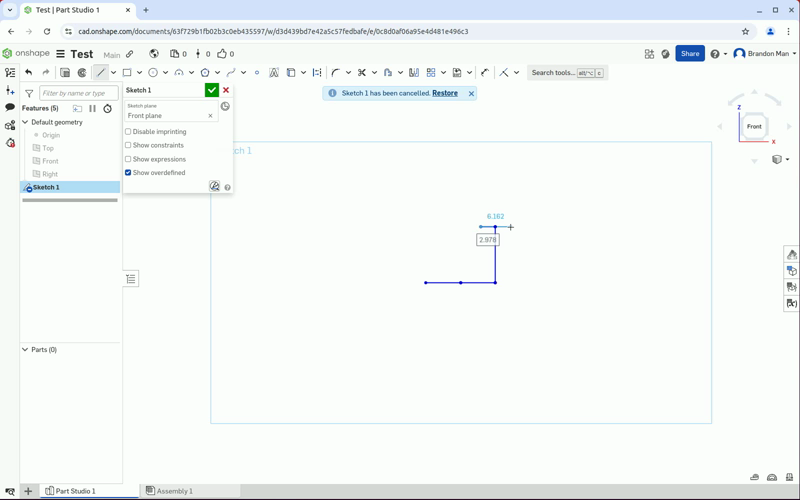
mouse_move(440, 226)
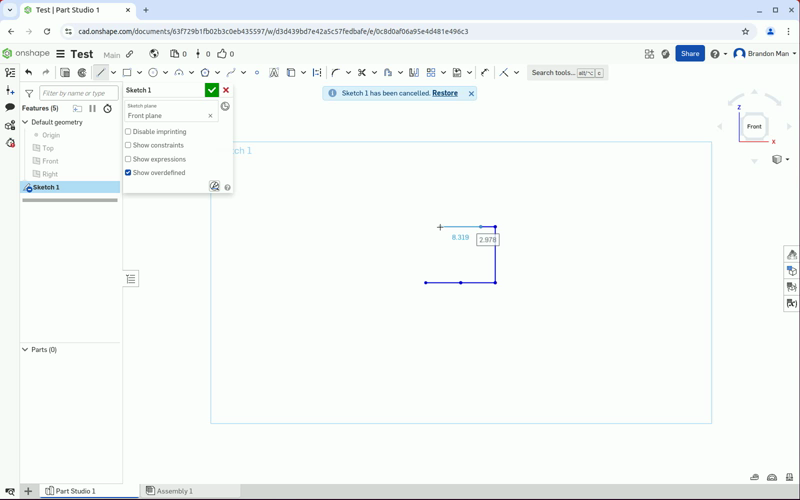
click(440, 226)
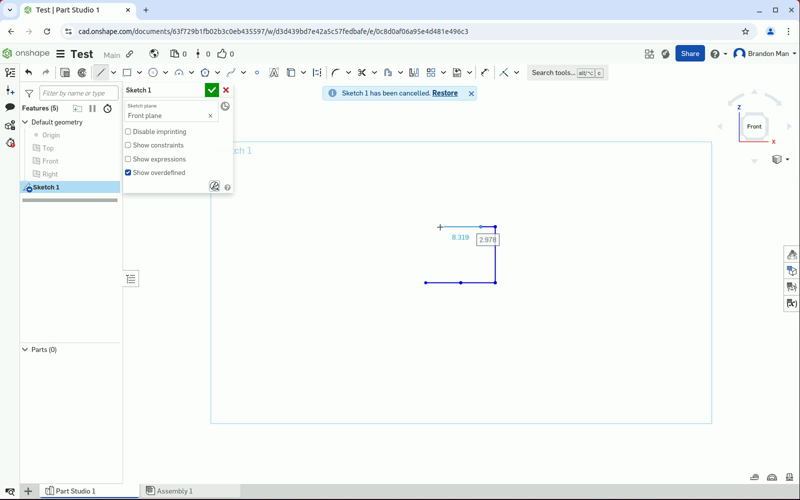
key_up(shift)
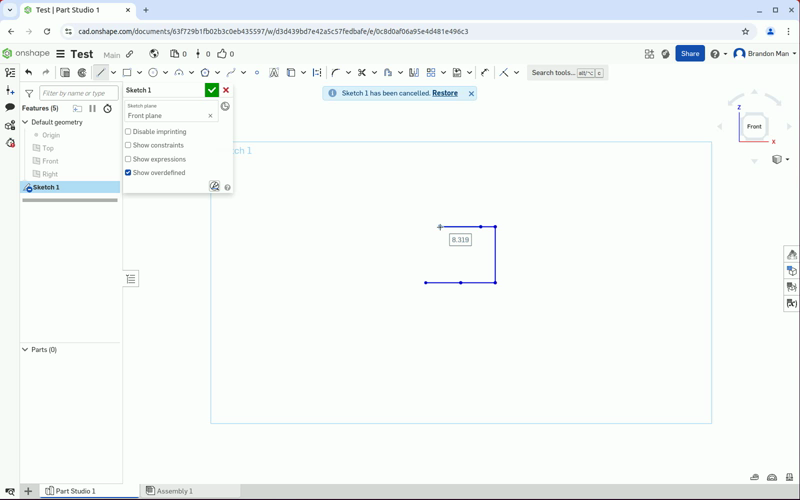
key_down(shift)
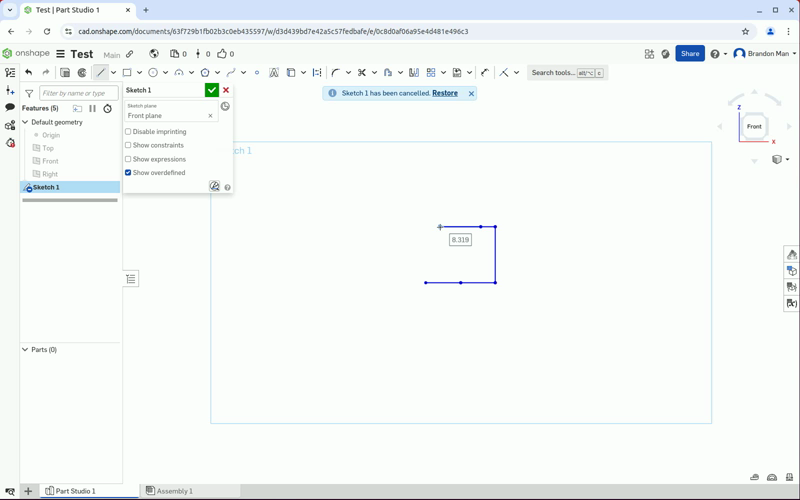
mouse_move(470, 226)
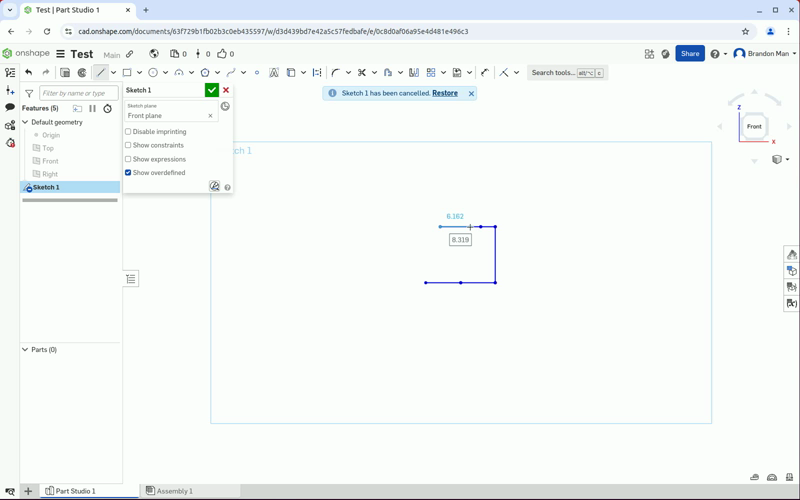
mouse_move(425, 226)
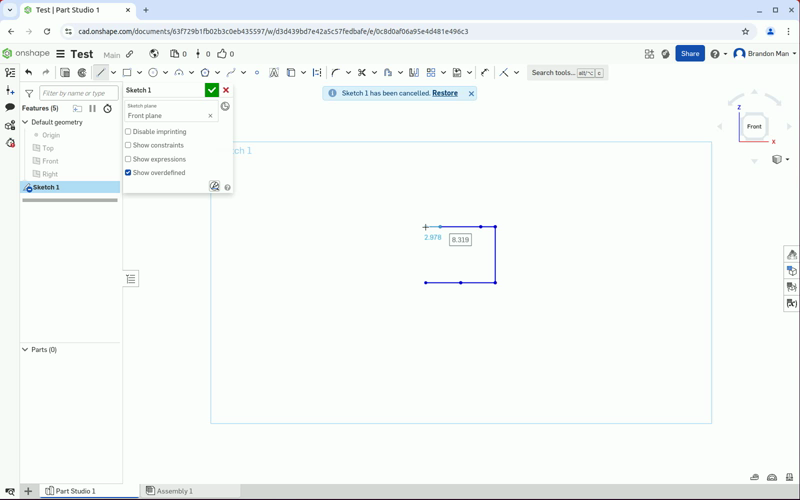
click(425, 226)
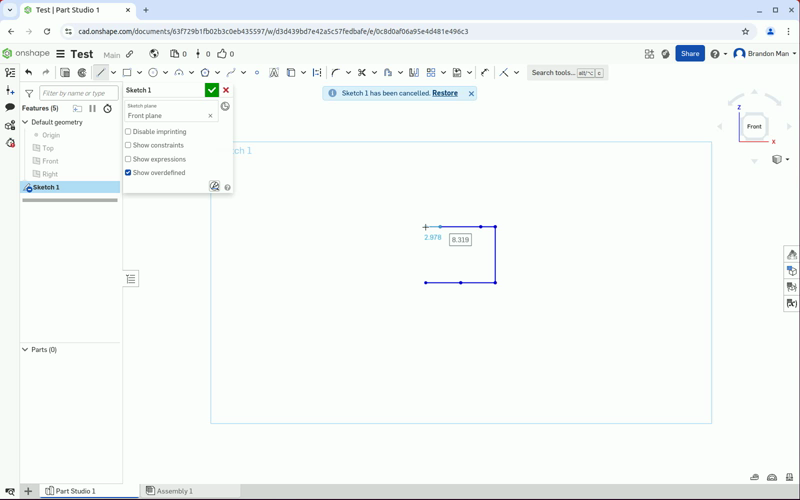
key_up(shift)
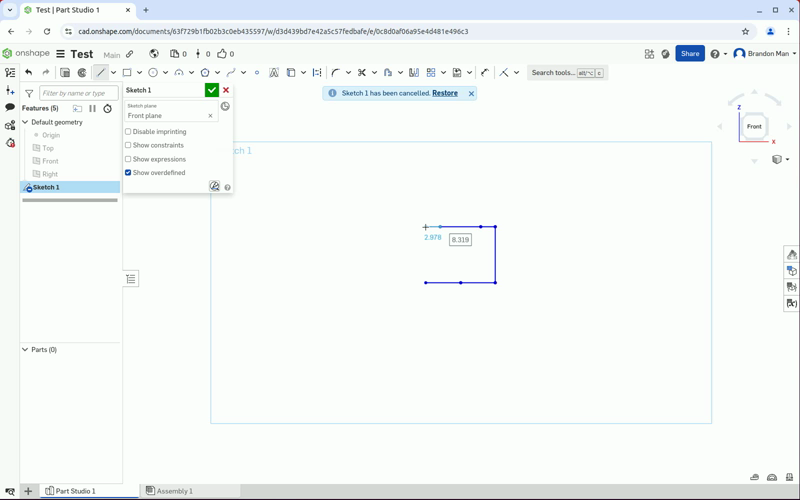
mouse_move(455, 226)
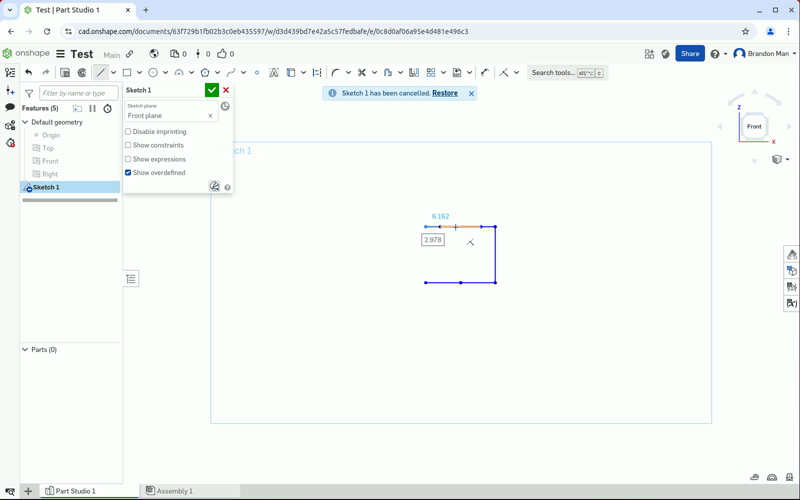
key_down(shift)
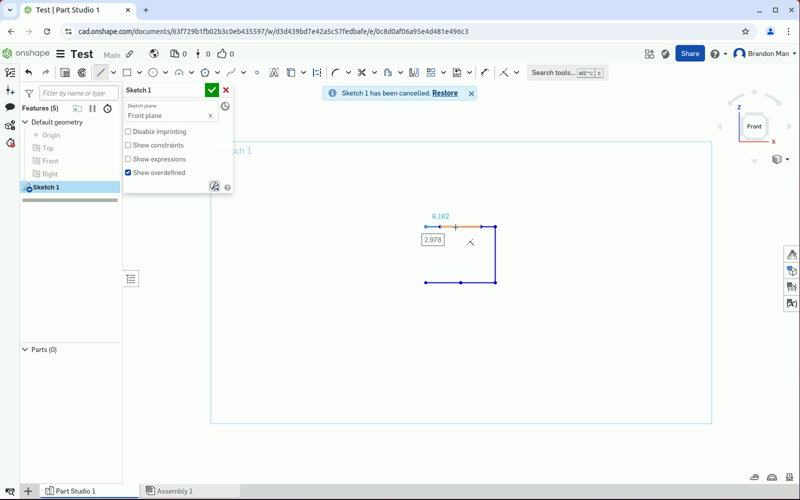
mouse_move(425, 282)
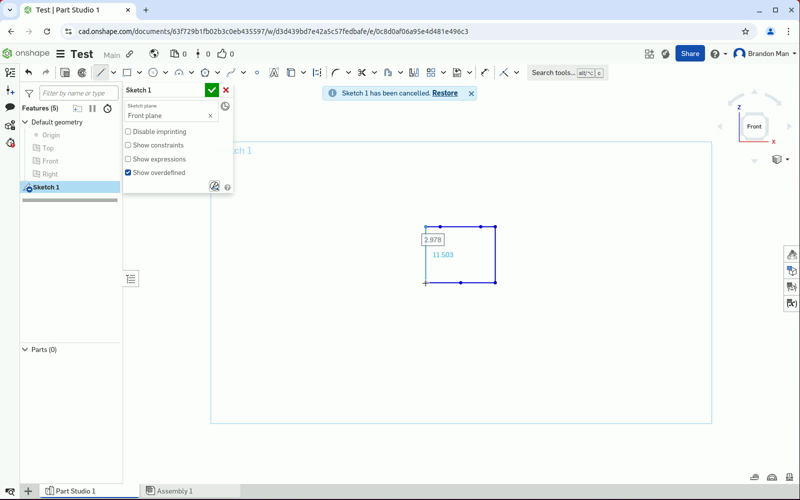
key_up(shift)
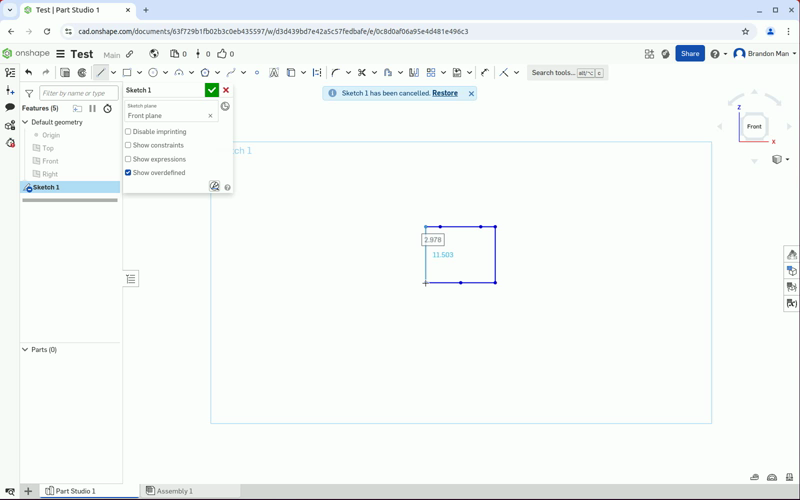
click(425, 282)
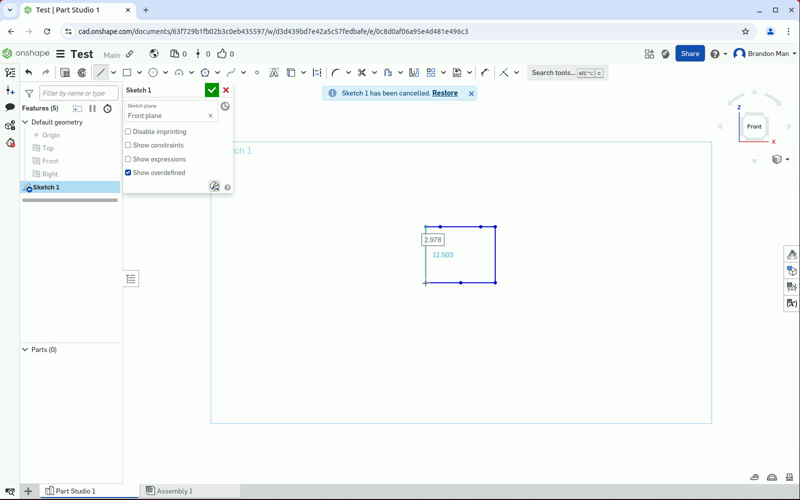
key(esc)
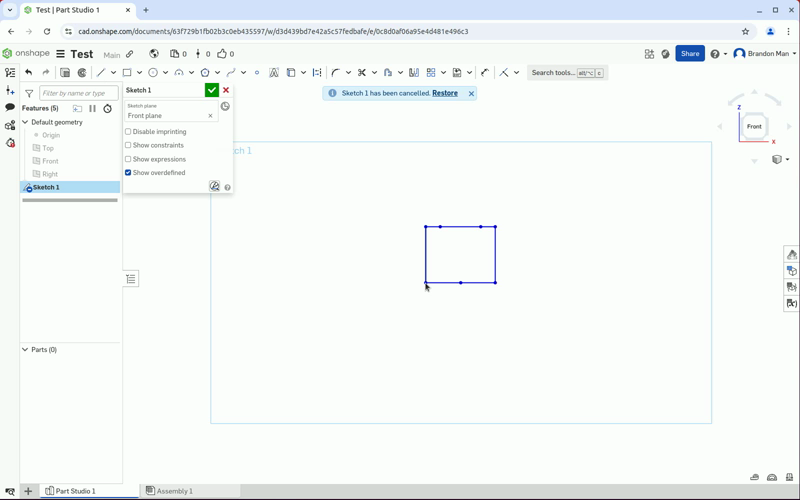
mouse_move(435, 249)
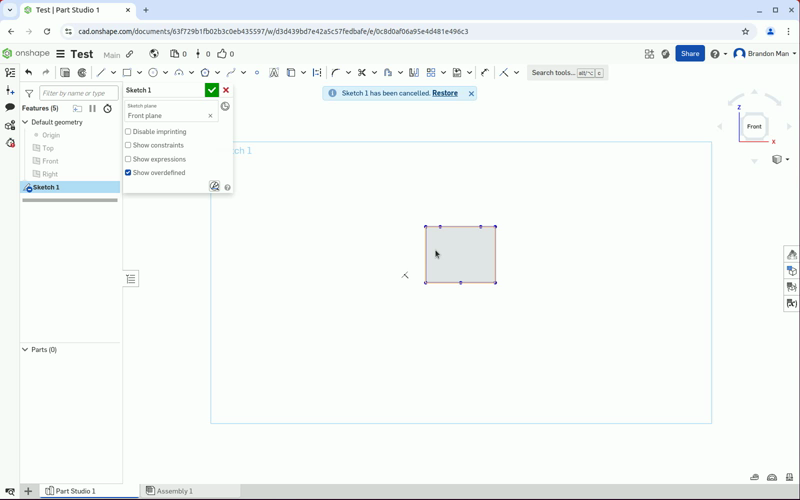
click(435, 249)
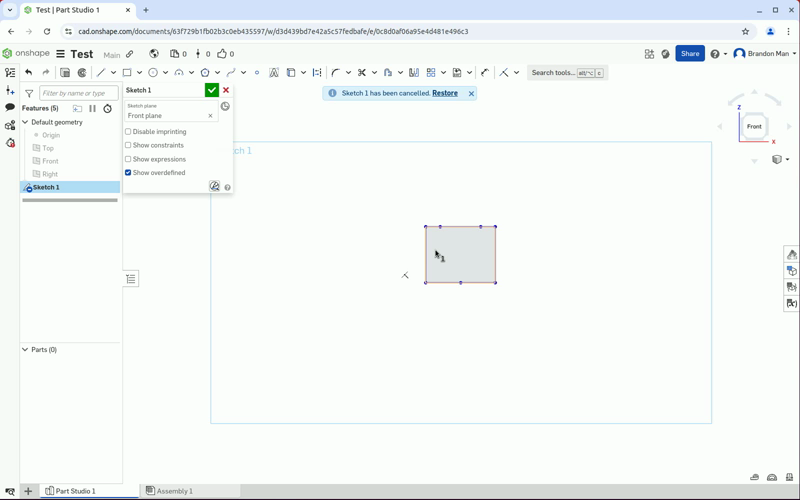
mouse_move(73, 352)
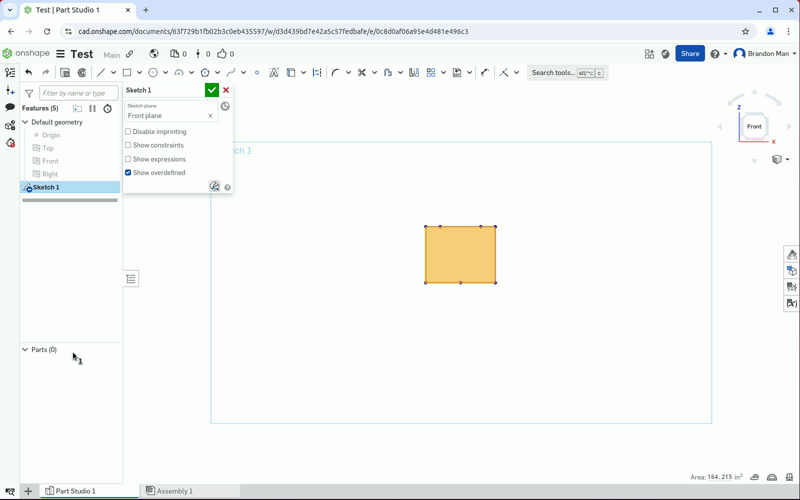
key(shift+y)
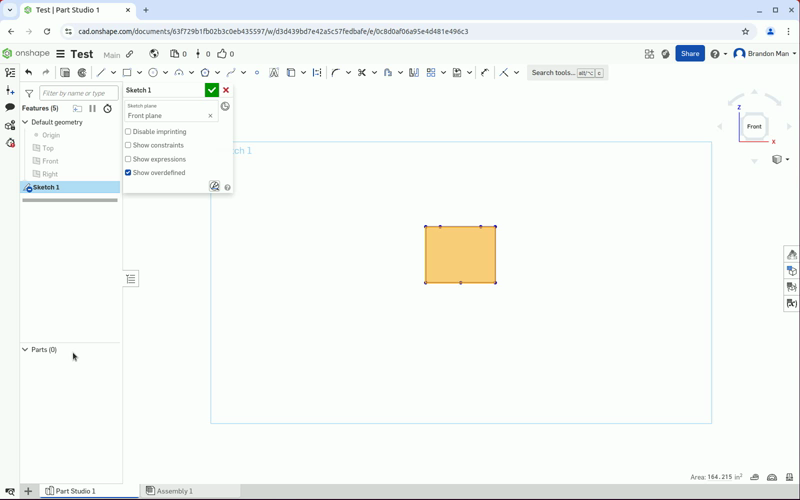
key(shift+e)
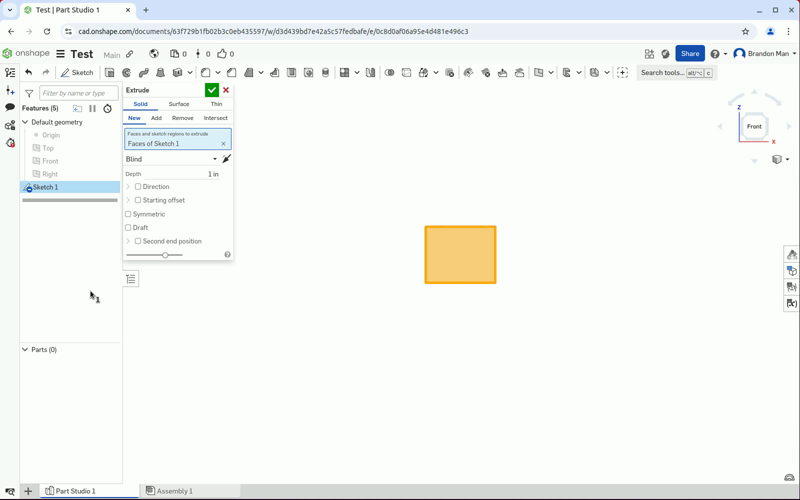
mouse_move(143, 106)
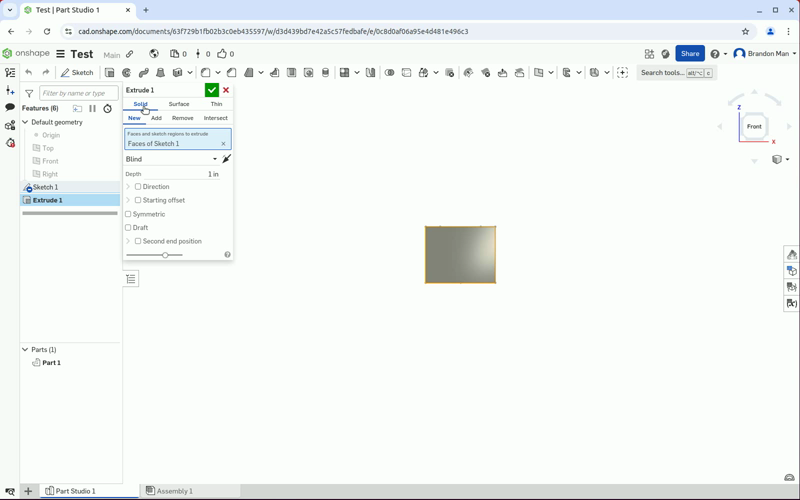
click(143, 106)
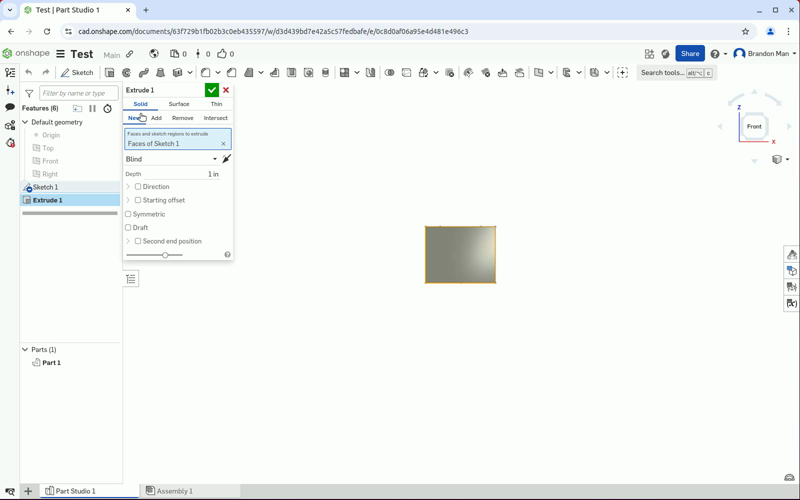
mouse_move(137, 120)
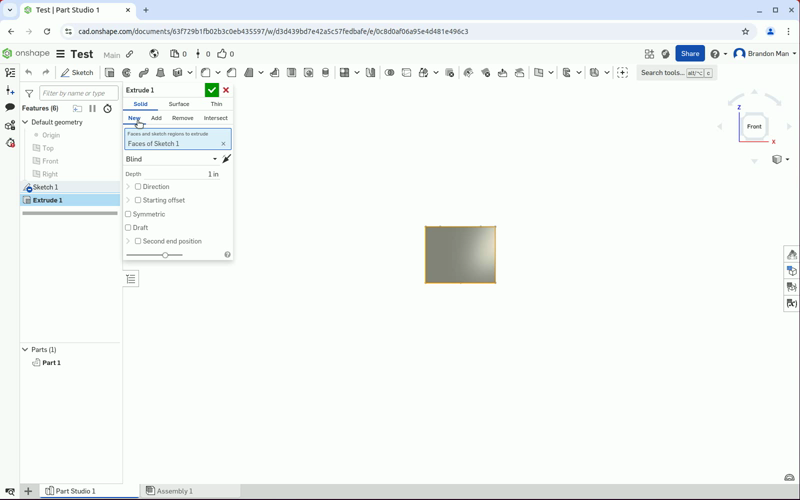
click(137, 120)
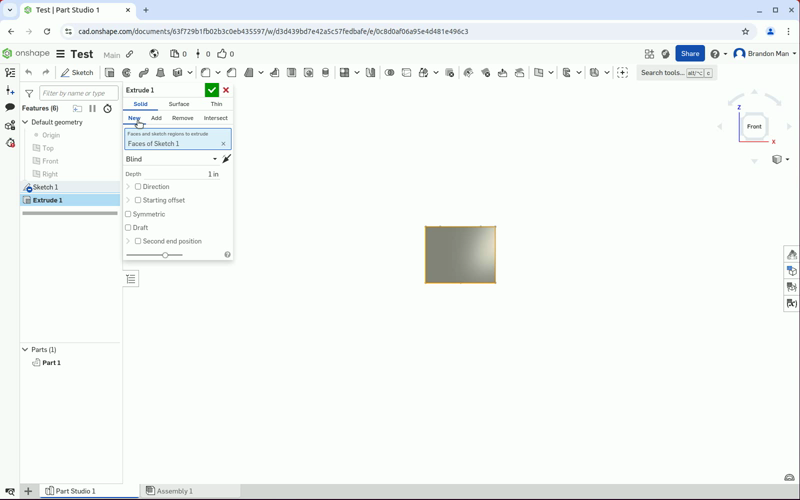
key(tab, 4)
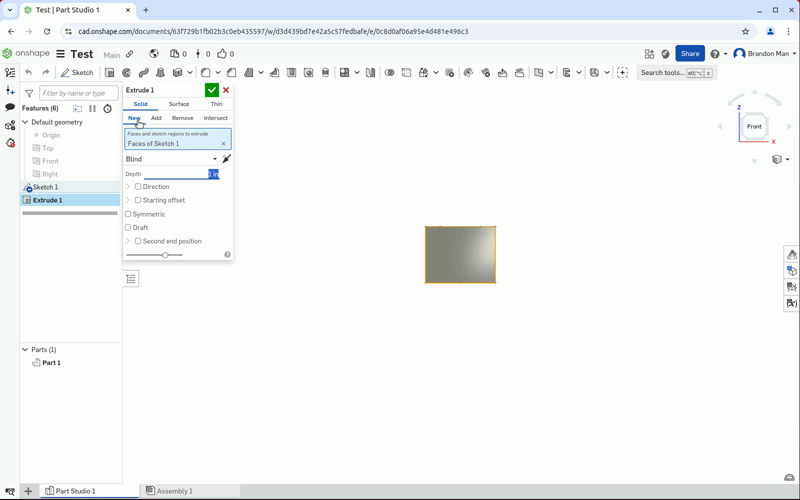
text(-1.444)
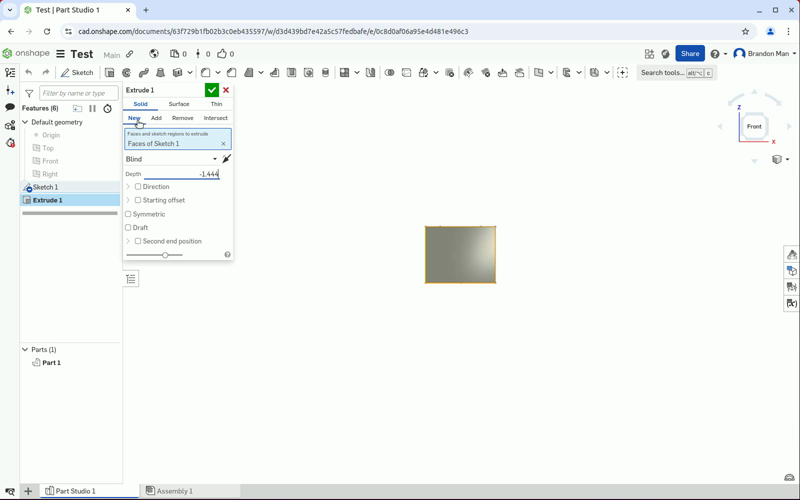
key(enter)
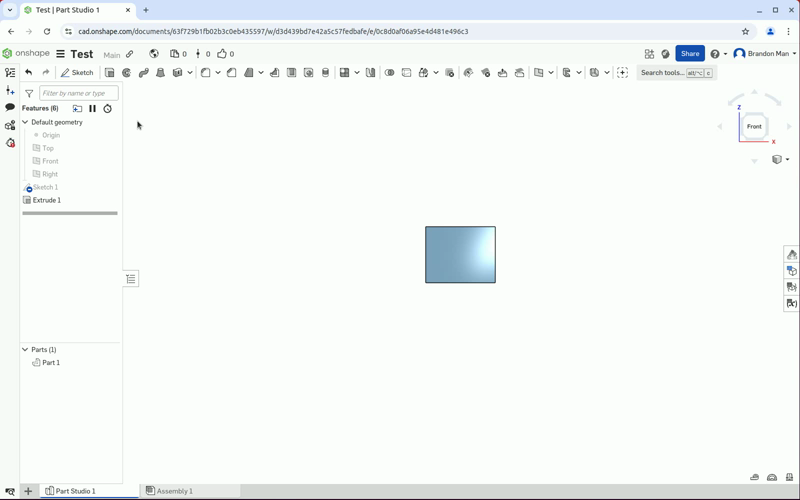
key(shift+h)
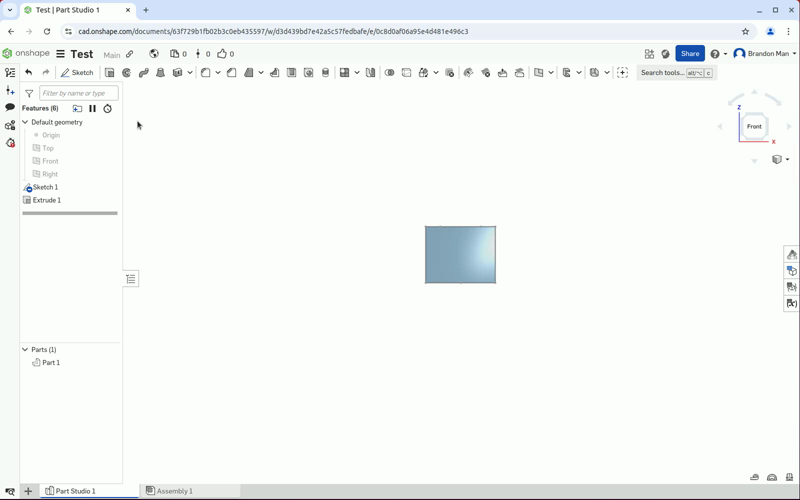
key(shift+h)
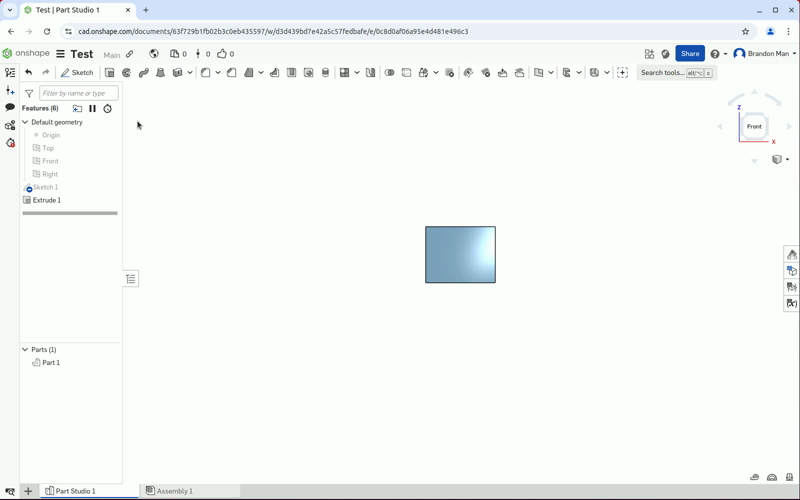
mouse_move(73, 189)
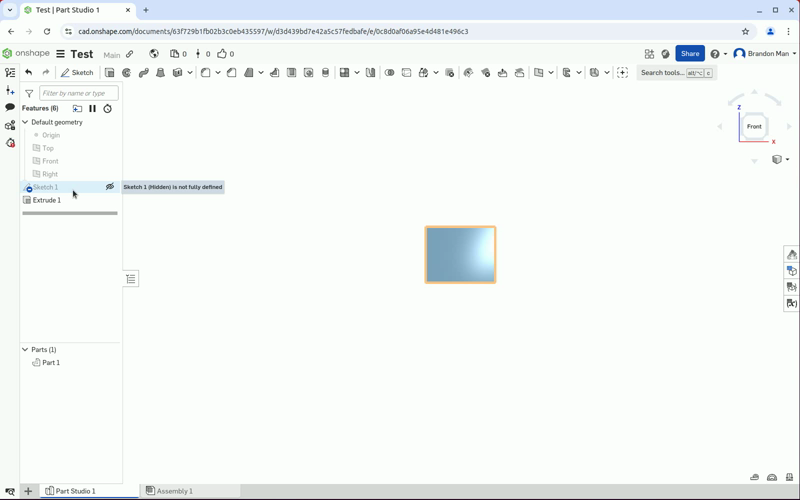
click(73, 189)
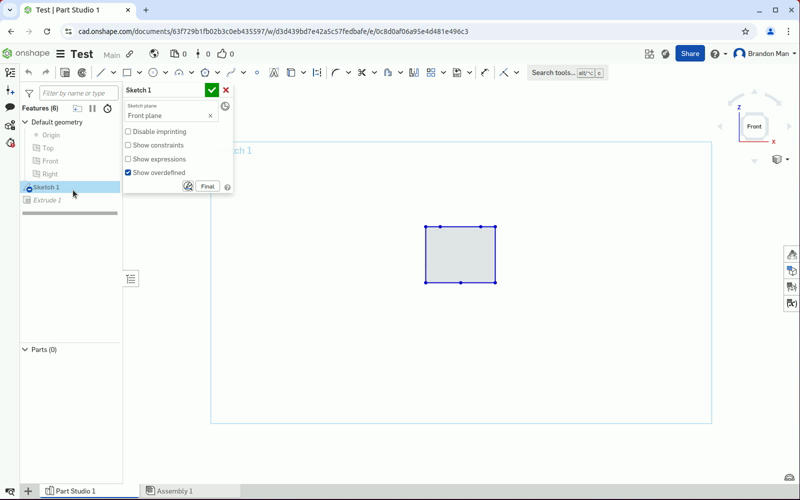
mouse_move(229, 92)
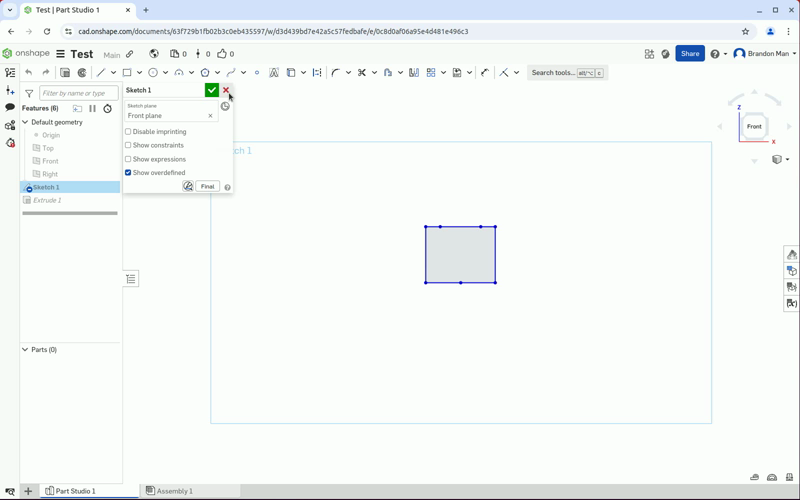
click(229, 92)
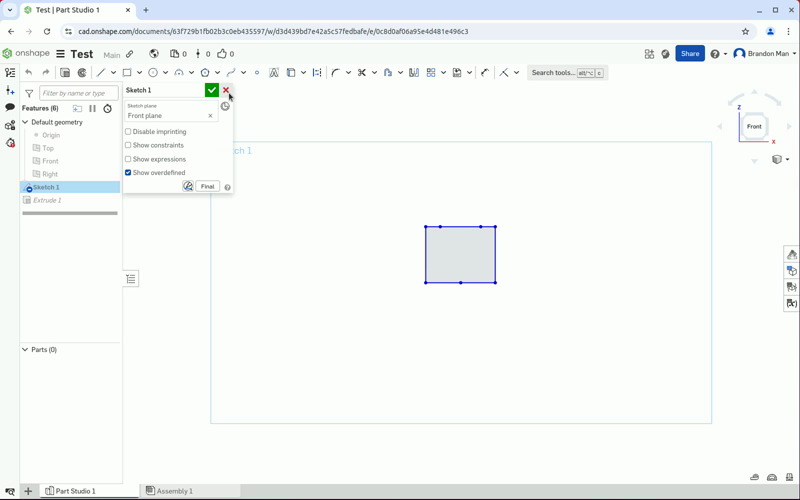
key(shift+s)
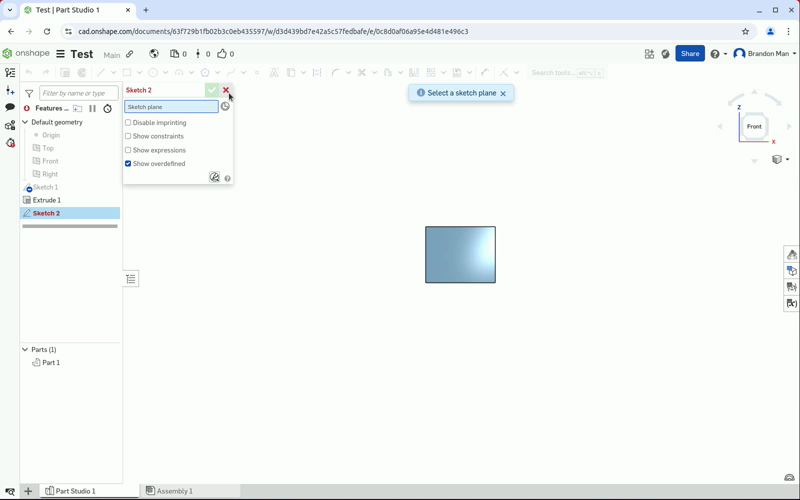
mouse_move(73, 163)
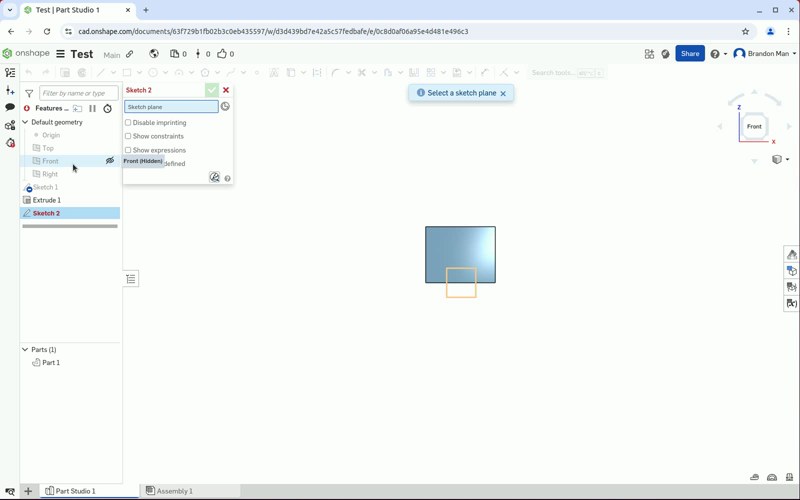
click(73, 163)
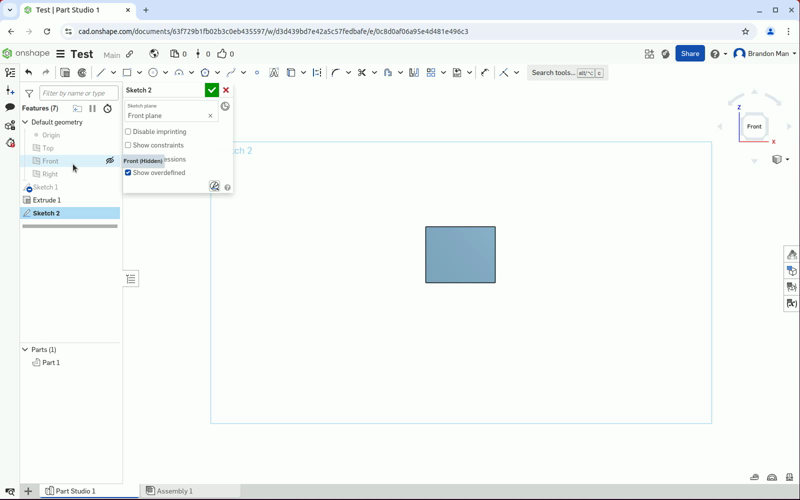
mouse_move(73, 352)
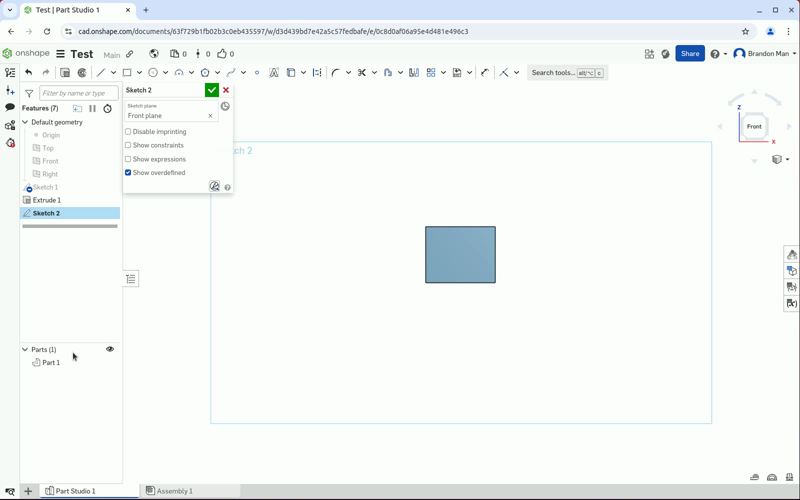
key(y)
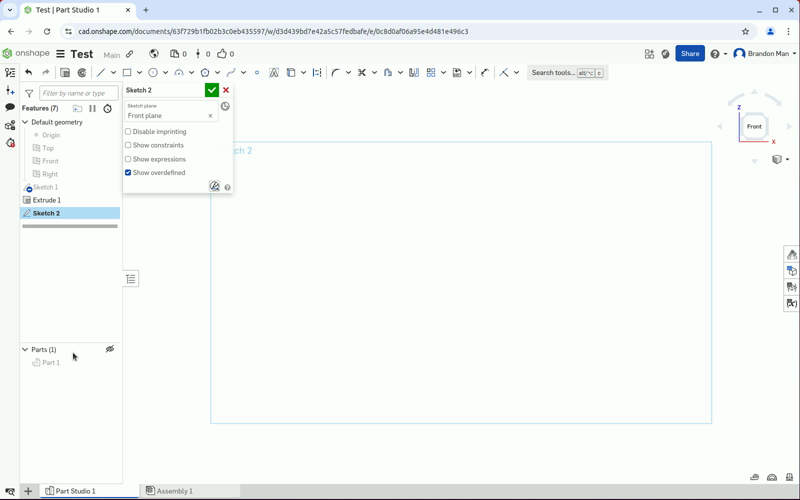
key(l)
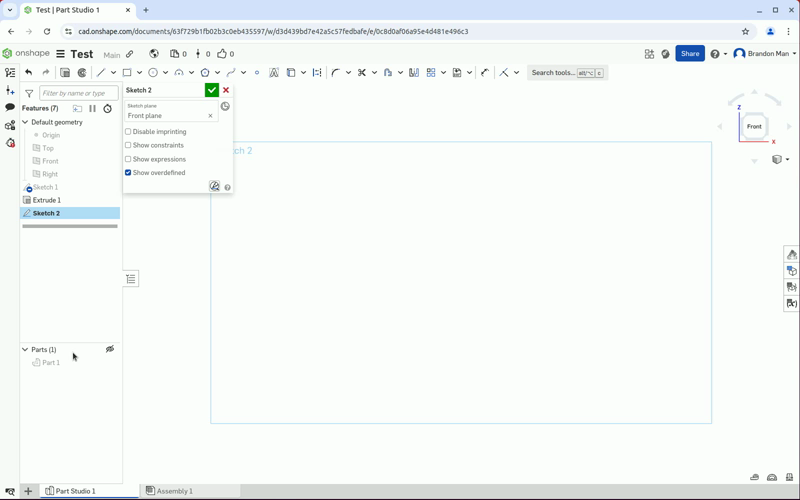
key_down(shift)
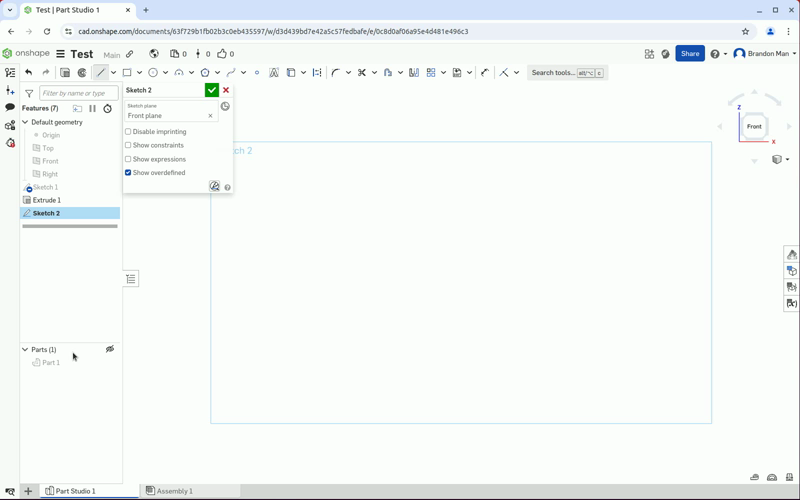
mouse_move(440, 226)
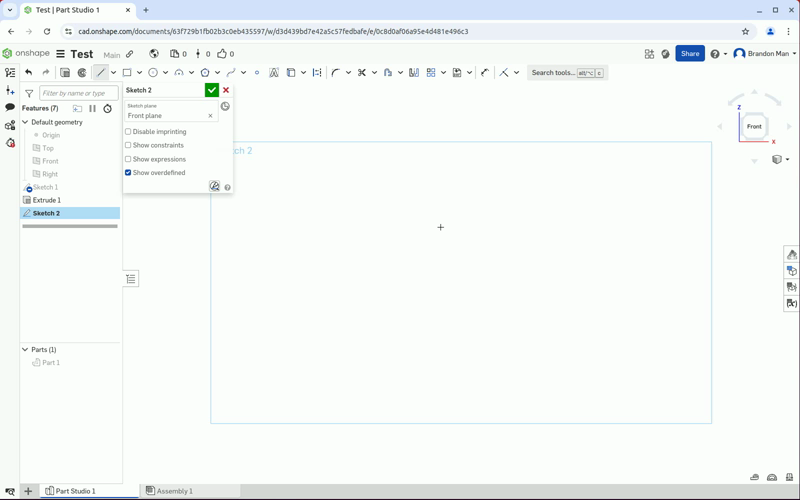
click(440, 226)
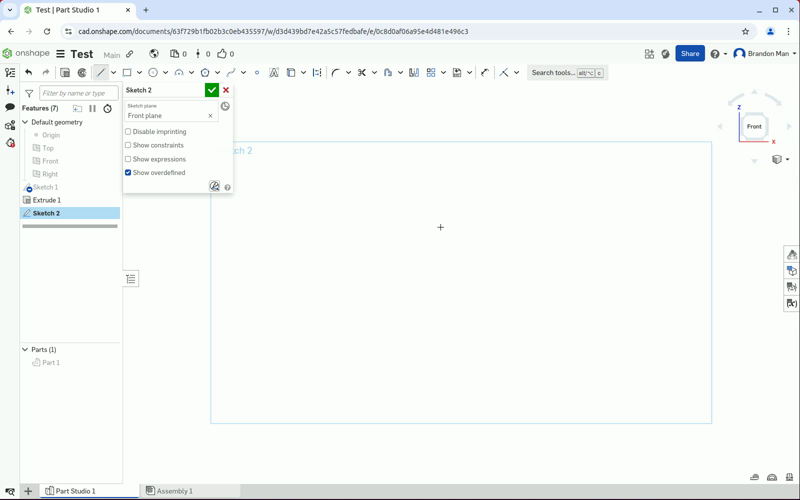
key_up(shift)
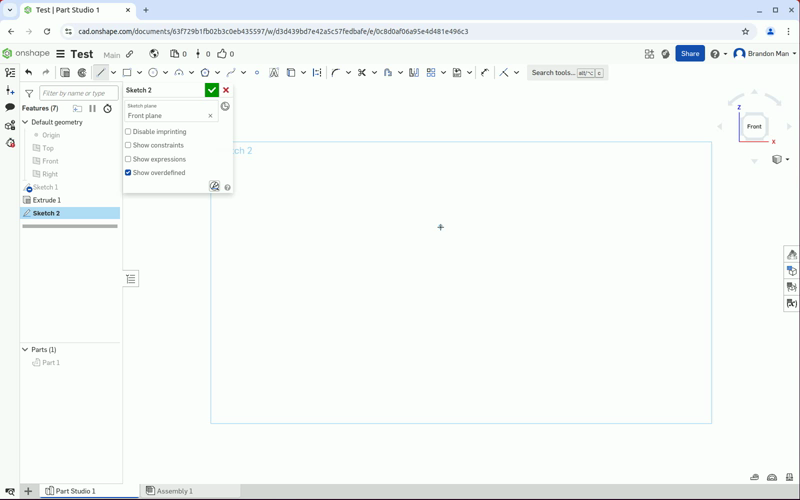
key_down(shift)
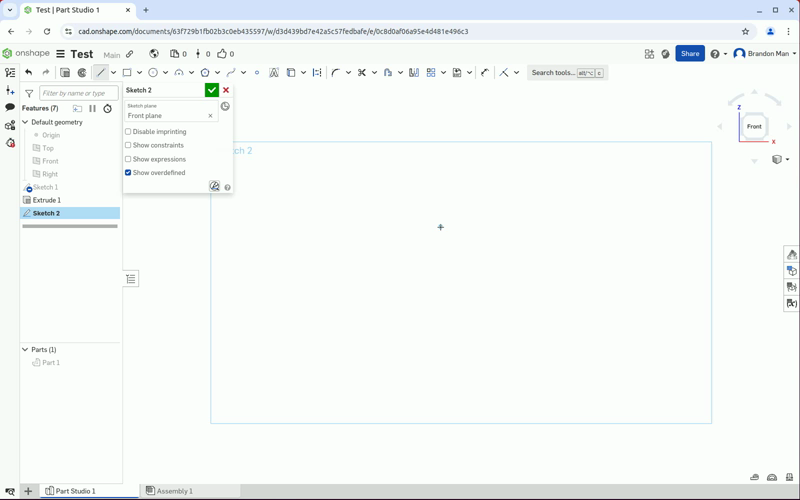
mouse_move(470, 226)
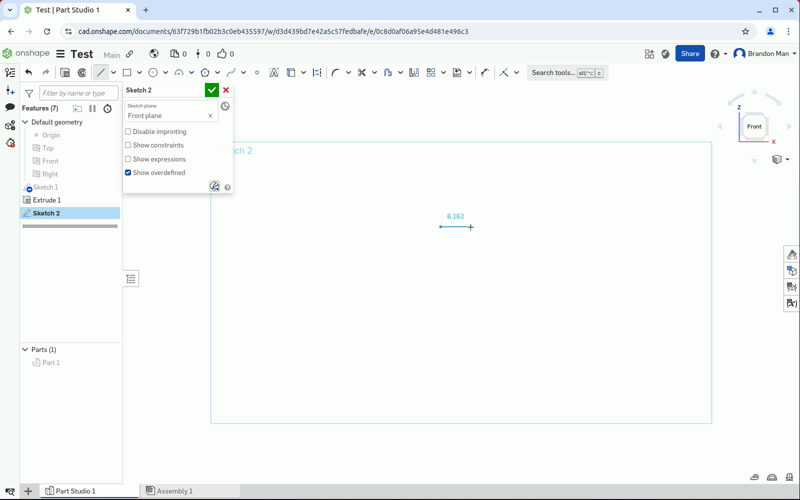
mouse_move(482, 226)
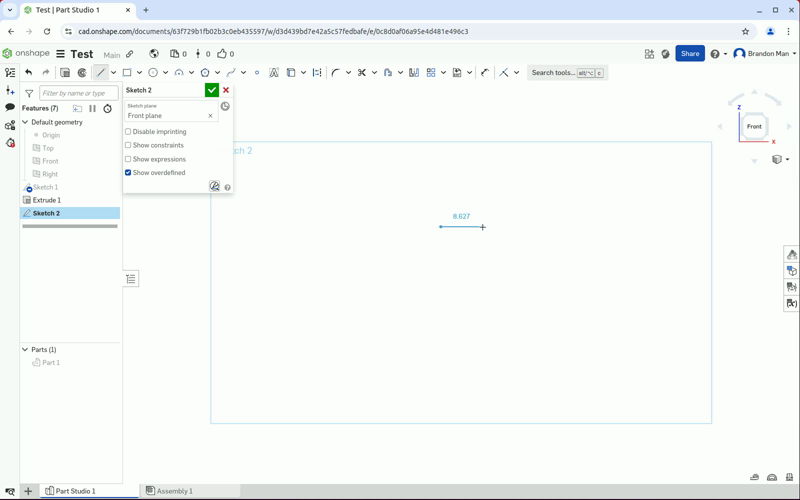
click(482, 226)
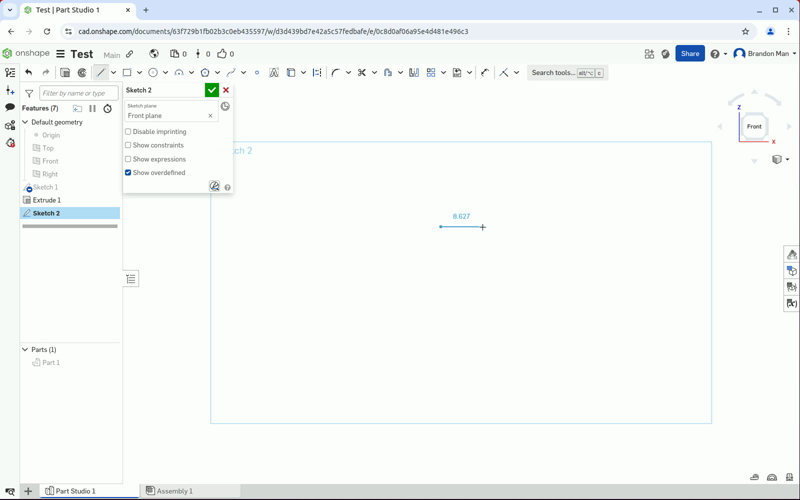
key_up(shift)
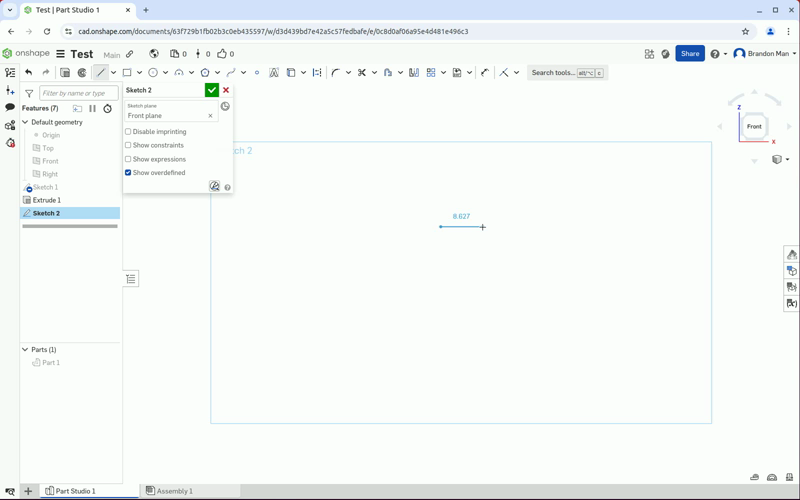
key_down(shift)
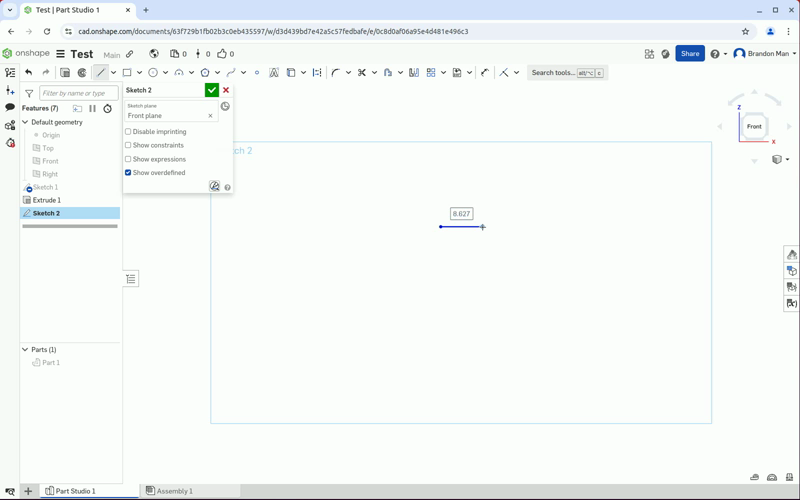
mouse_move(512, 226)
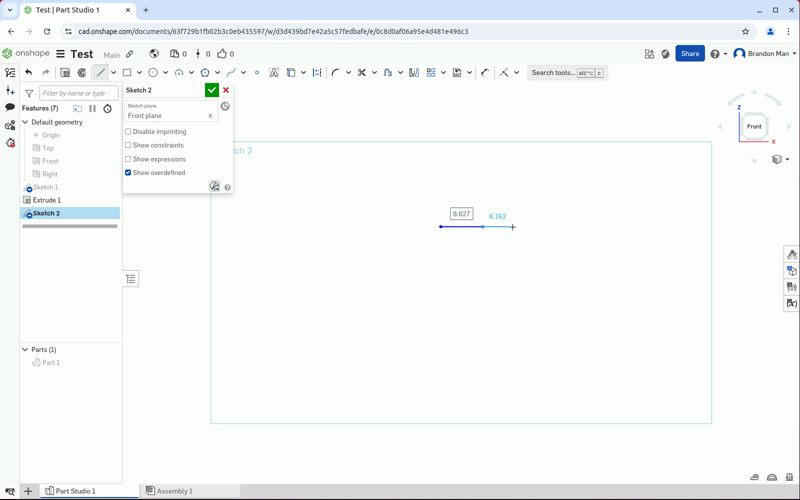
mouse_move(482, 207)
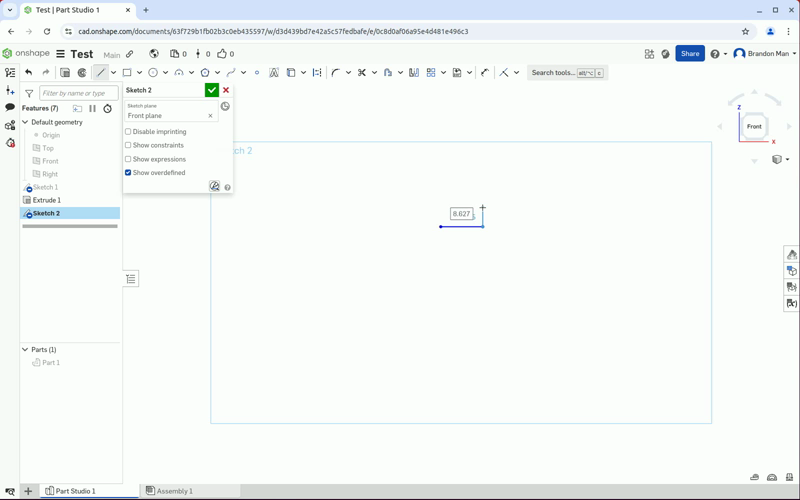
click(482, 207)
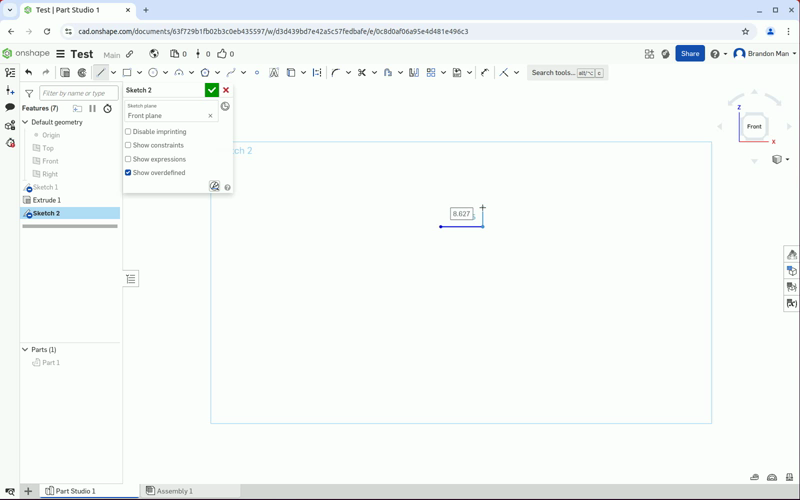
key_up(shift)
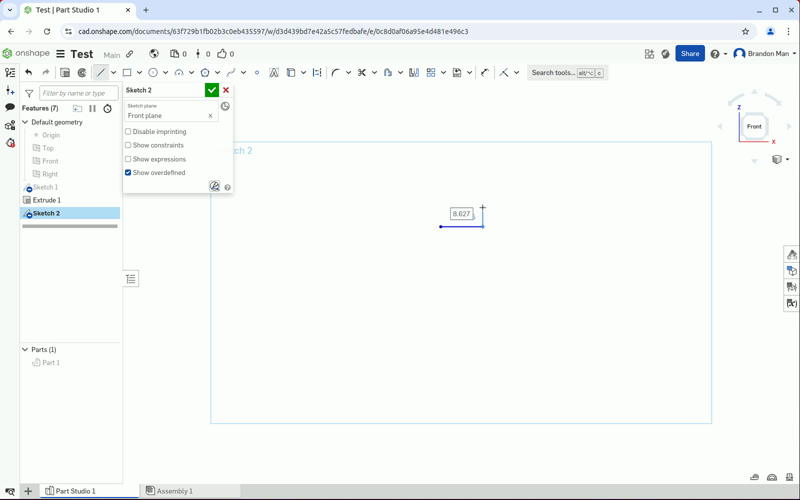
key_down(shift)
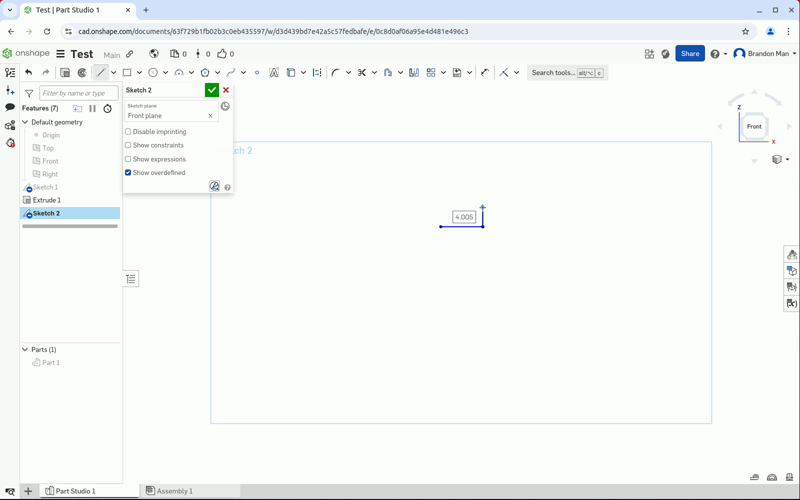
mouse_move(512, 207)
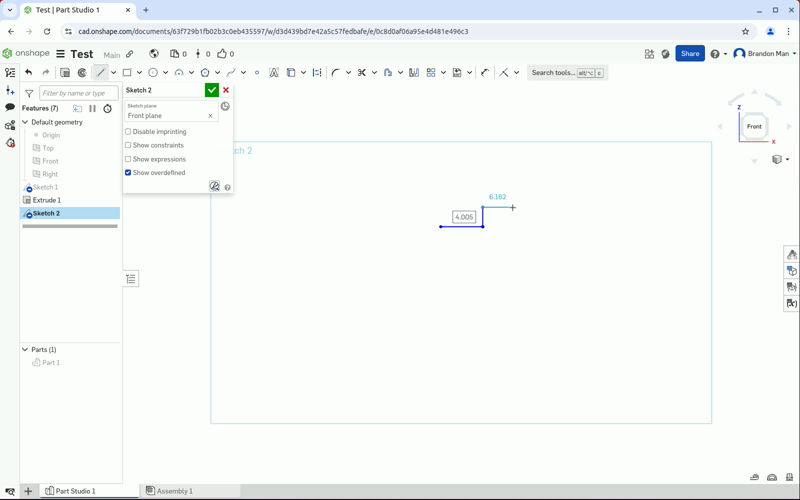
mouse_move(440, 207)
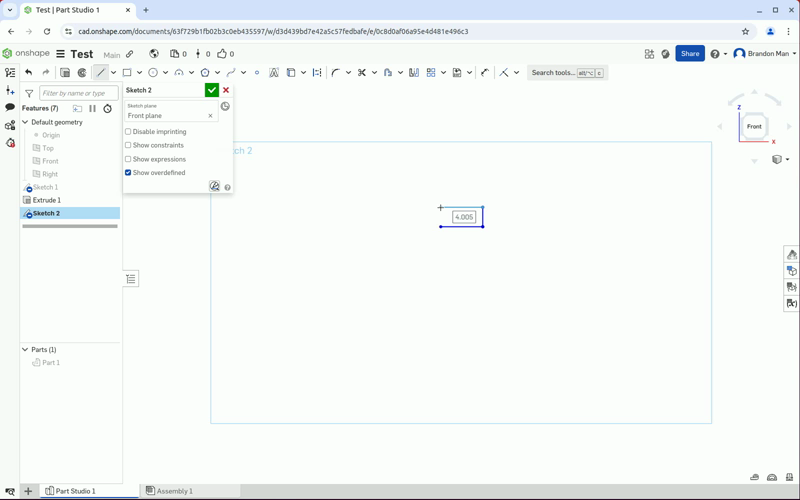
click(440, 207)
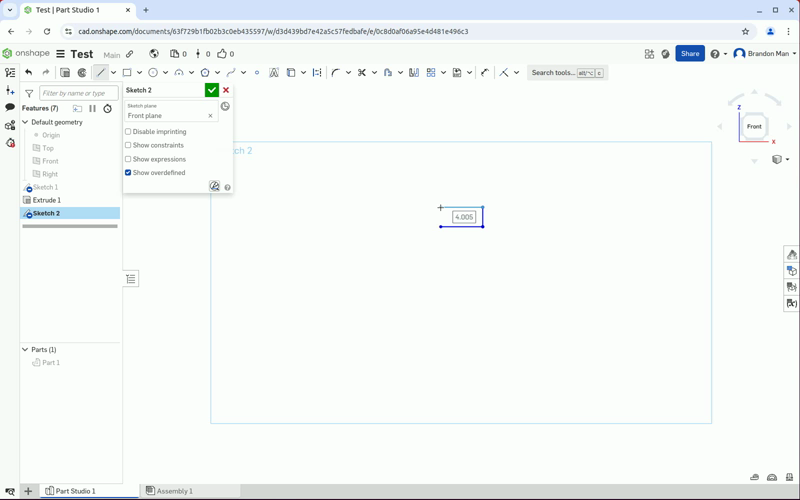
key_up(shift)
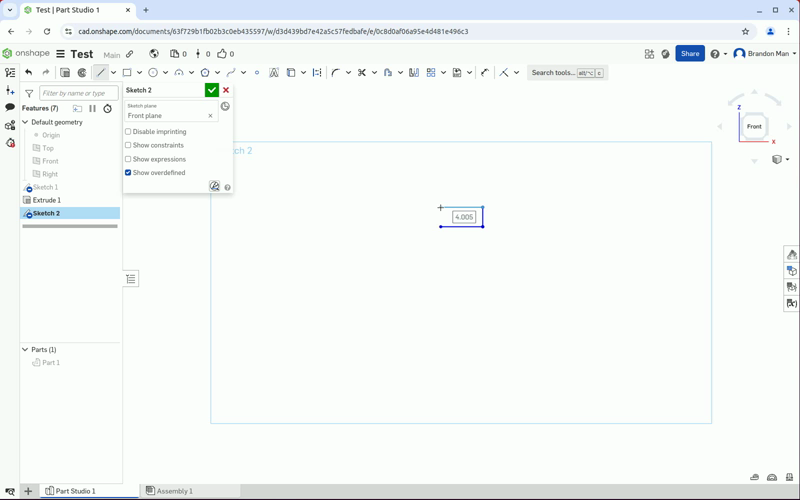
mouse_move(470, 207)
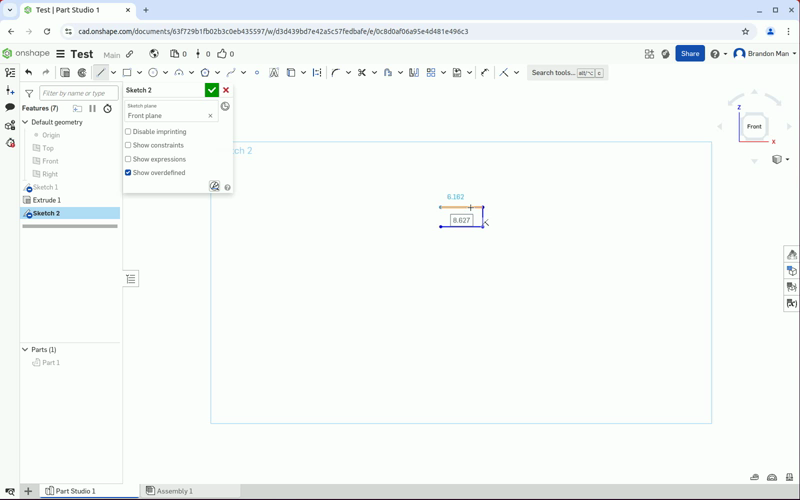
key_down(shift)
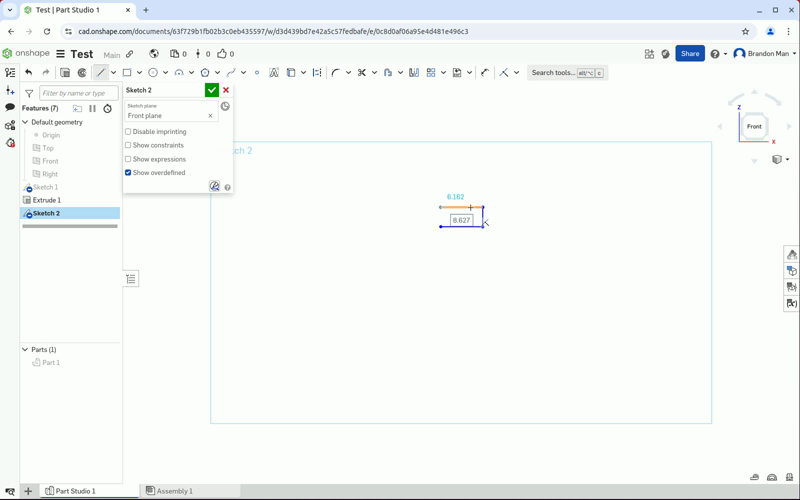
mouse_move(440, 226)
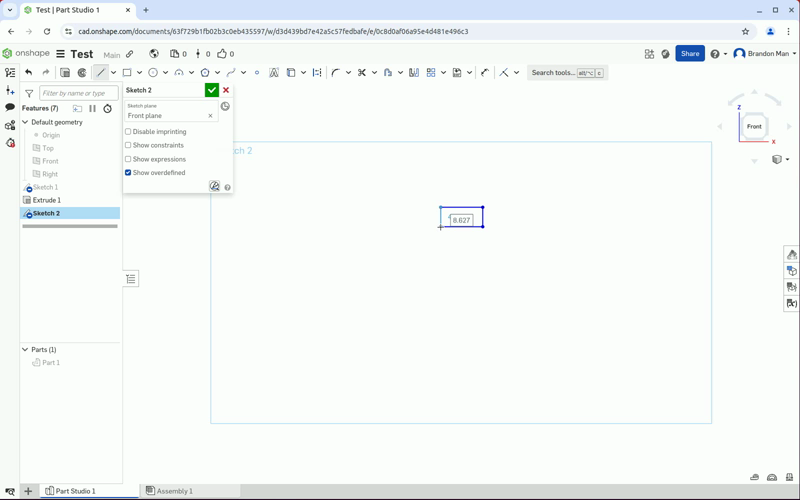
key_up(shift)
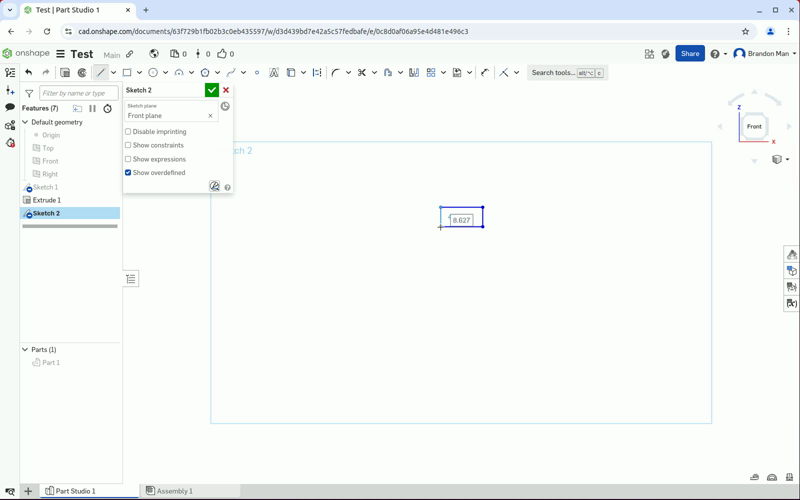
click(440, 226)
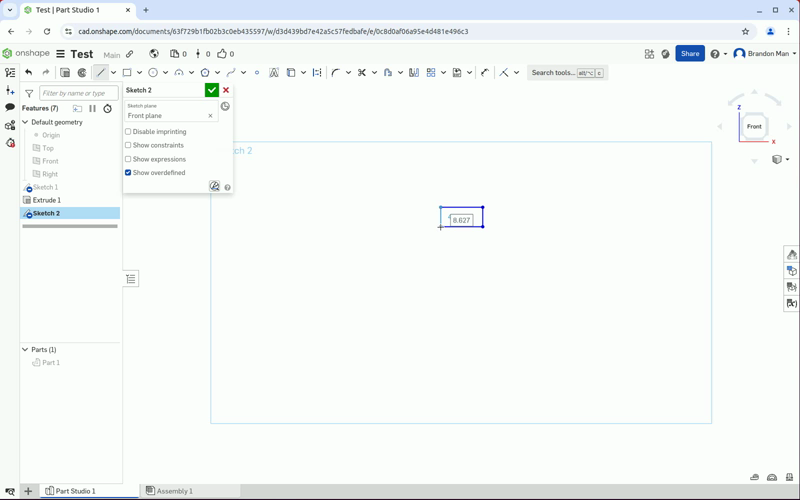
key(esc)
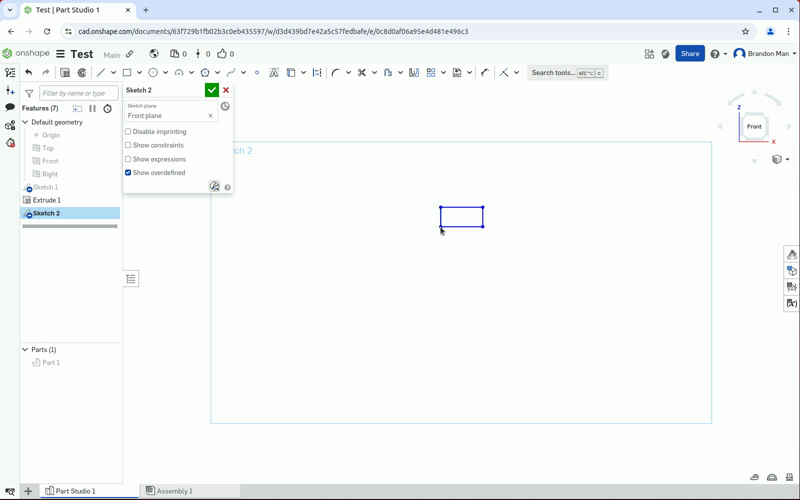
mouse_move(469, 221)
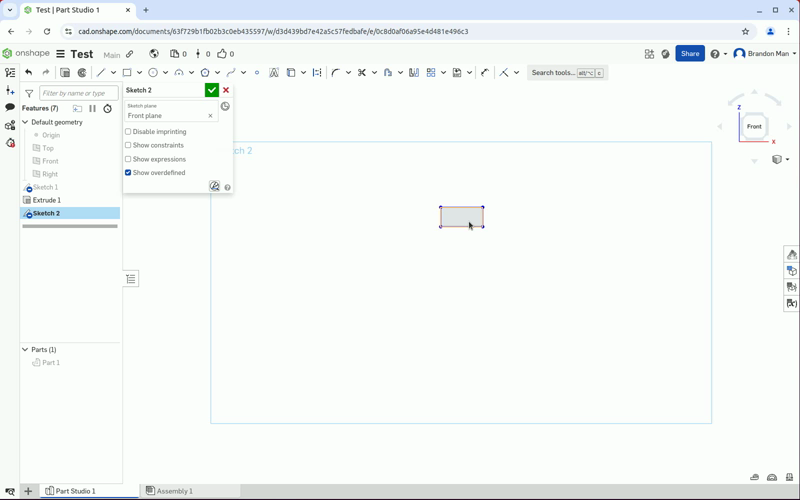
scroll(6)
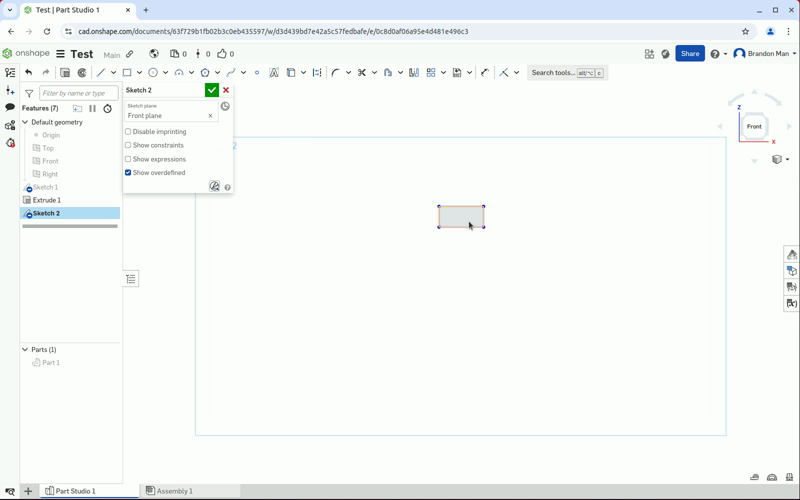
scroll(6)
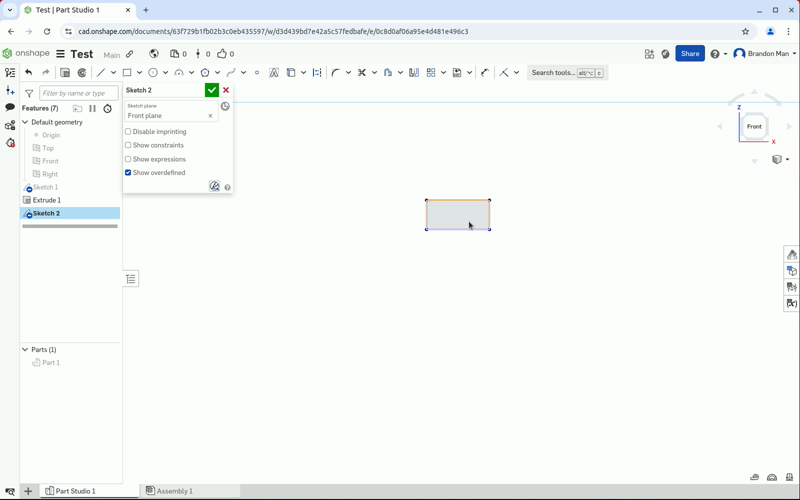
scroll(6)
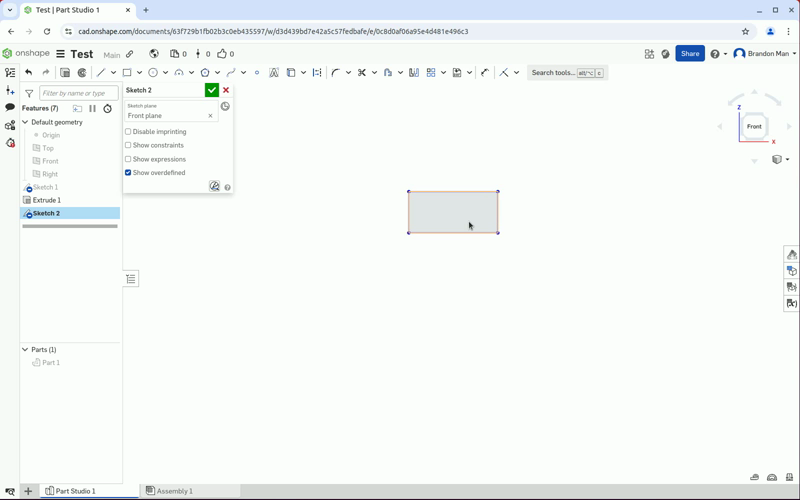
scroll(6)
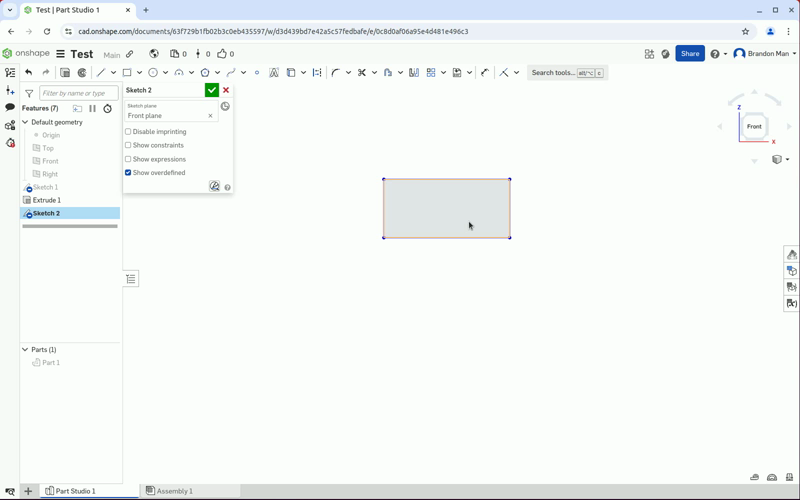
scroll(6)
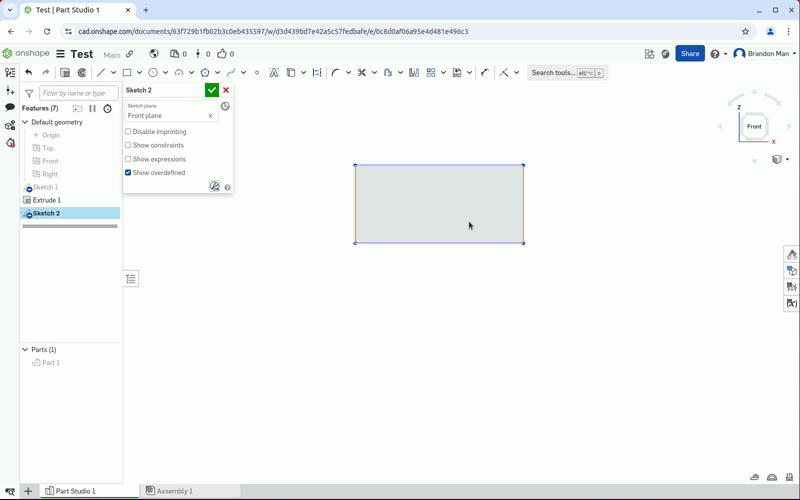
scroll(6)
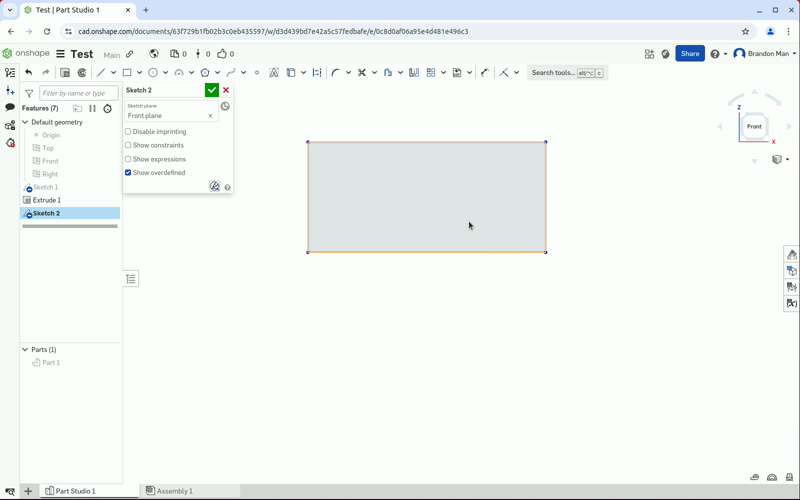
scroll(6)
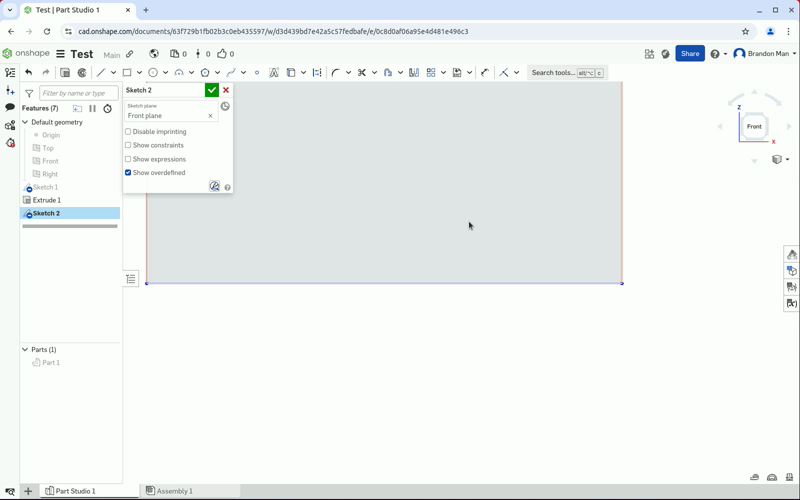
click(469, 221)
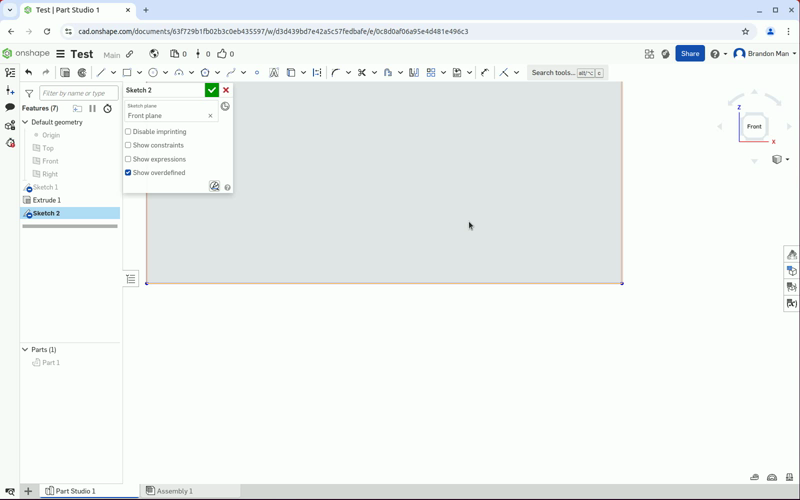
scroll(-6)
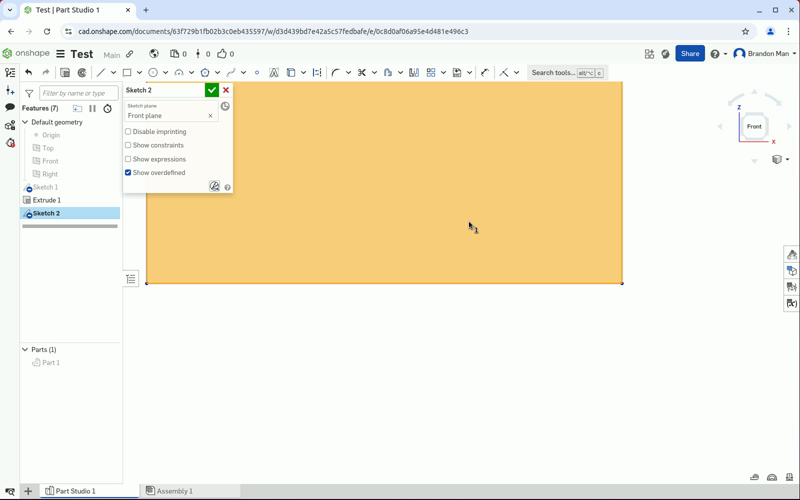
scroll(-6)
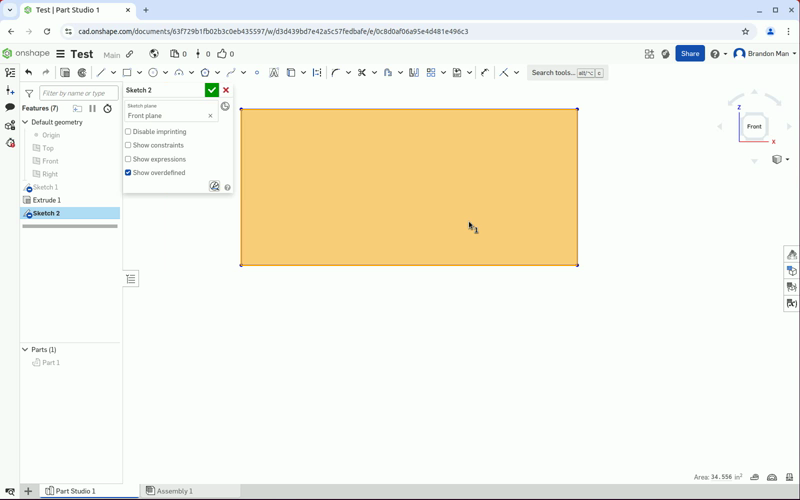
scroll(-6)
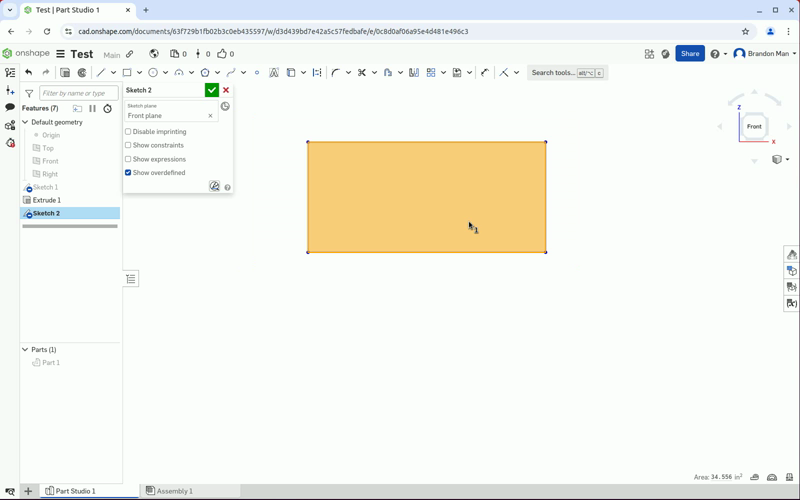
scroll(-6)
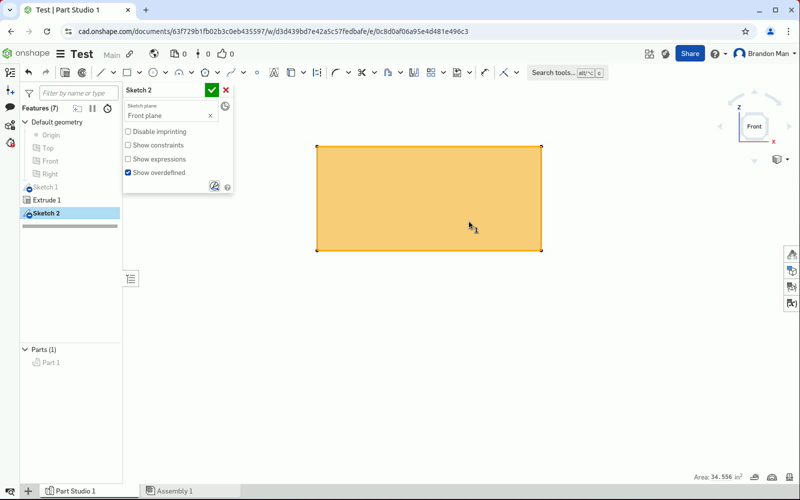
scroll(-6)
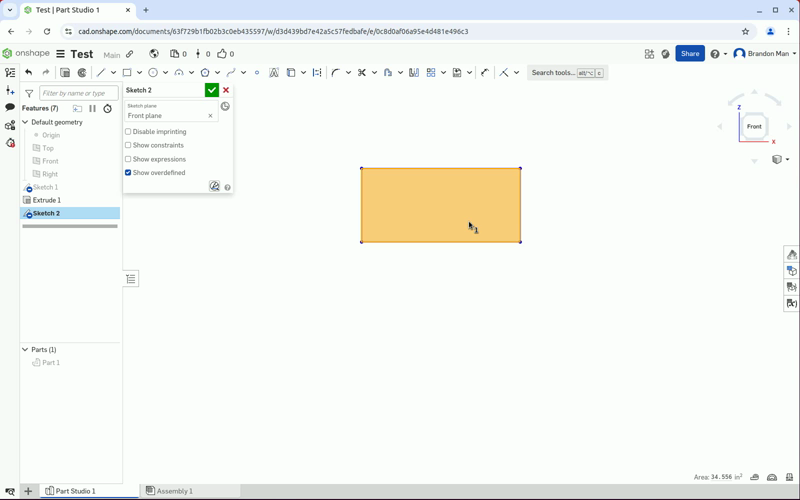
scroll(-6)
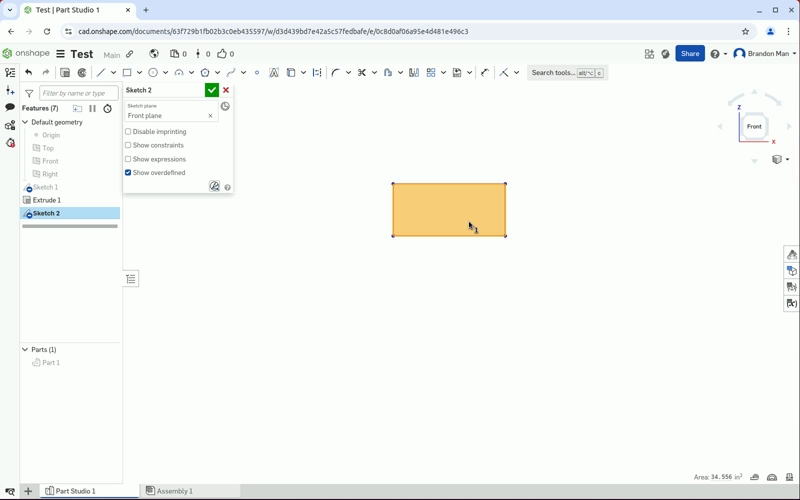
scroll(-6)
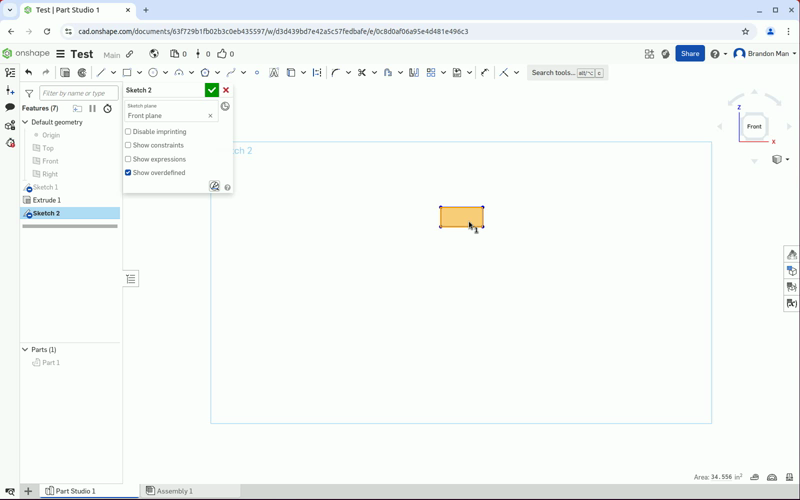
mouse_move(73, 352)
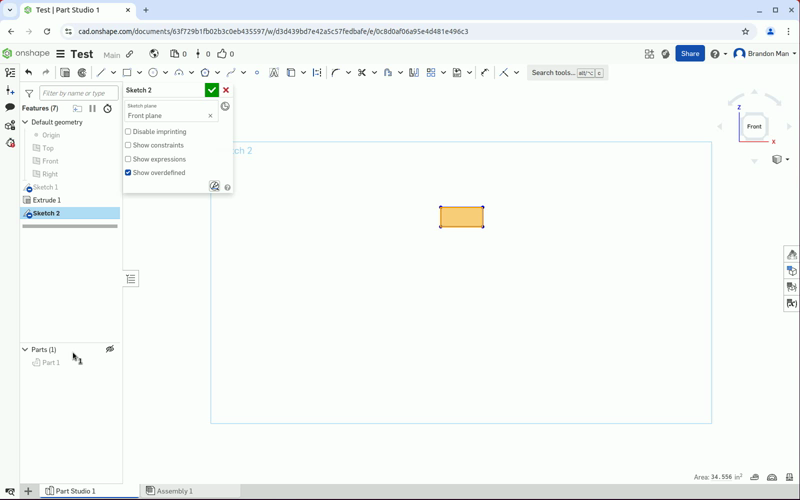
key(shift+y)
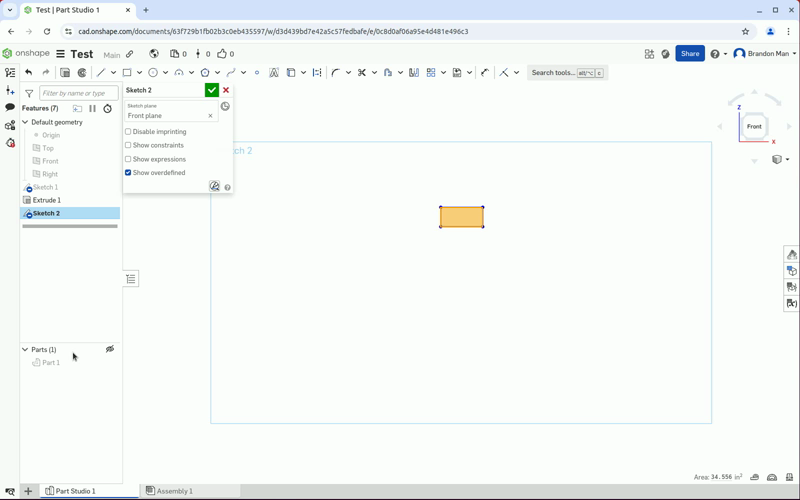
key(shift+e)
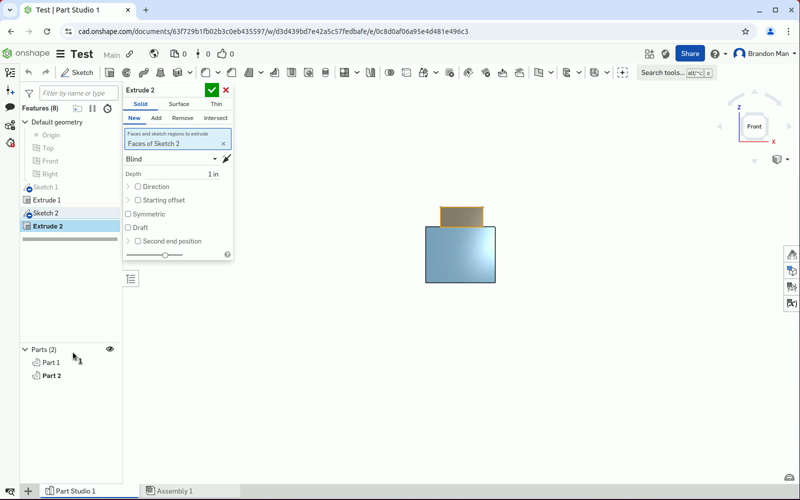
mouse_move(143, 106)
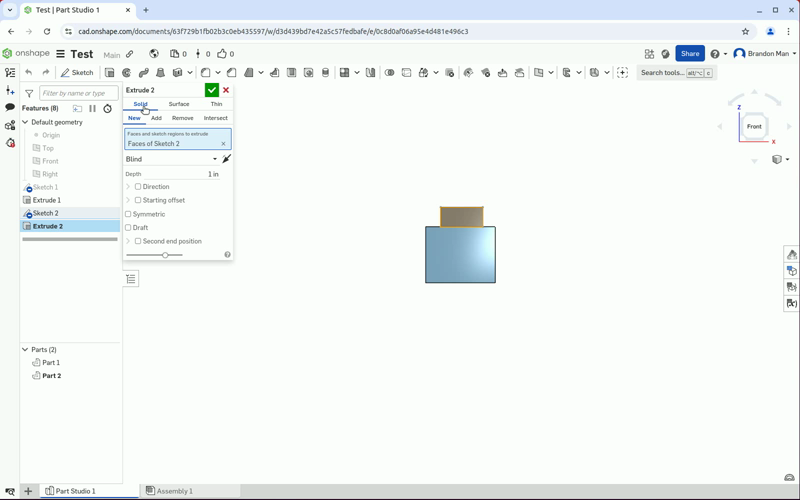
click(143, 106)
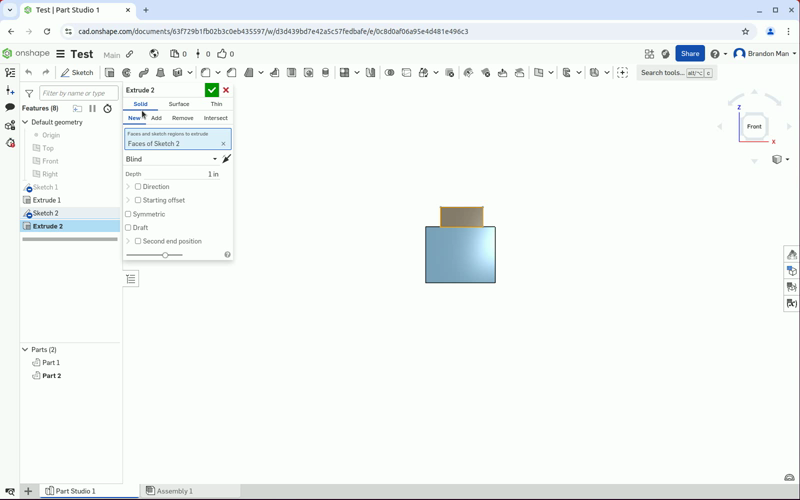
mouse_move(137, 120)
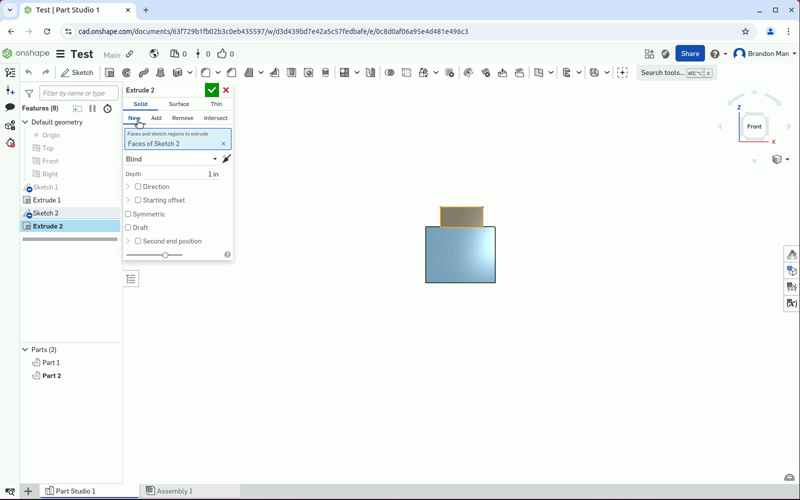
click(137, 120)
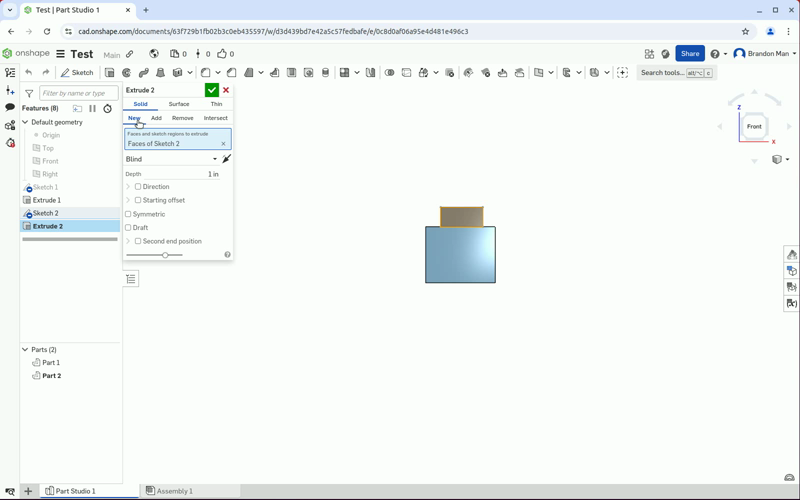
key(tab, 4)
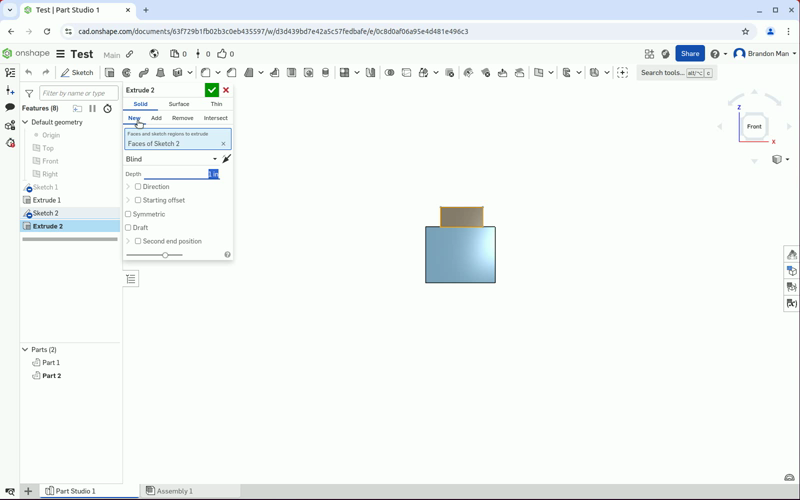
text(-1.444)
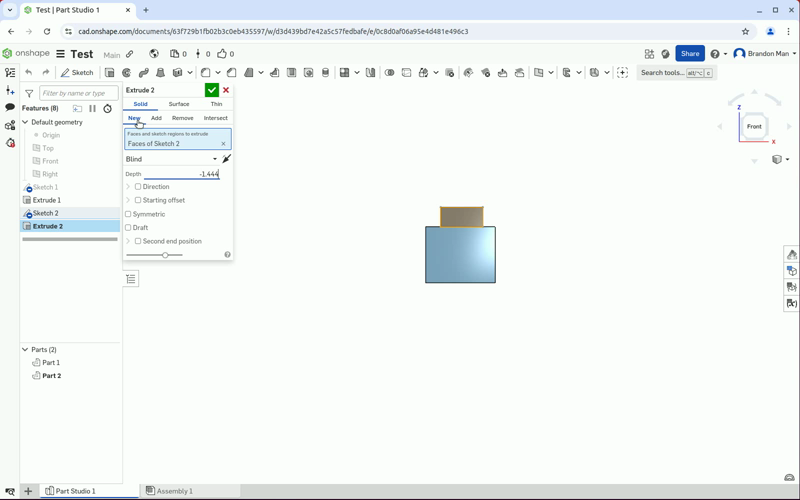
key(enter)
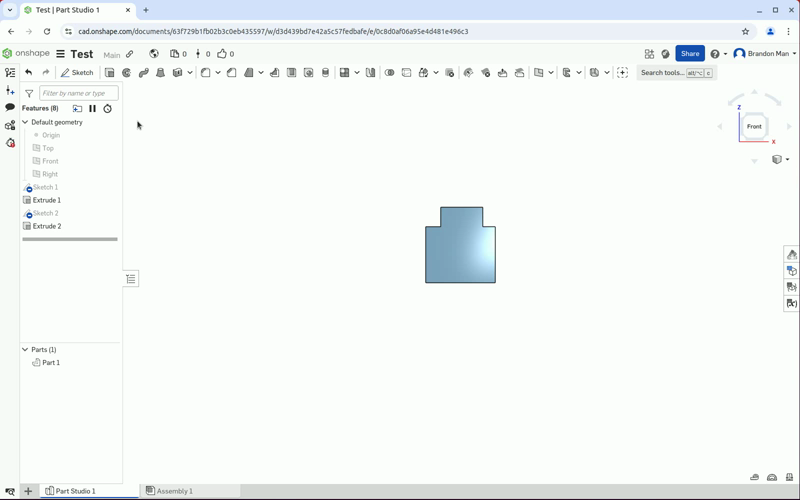
key(shift+h)
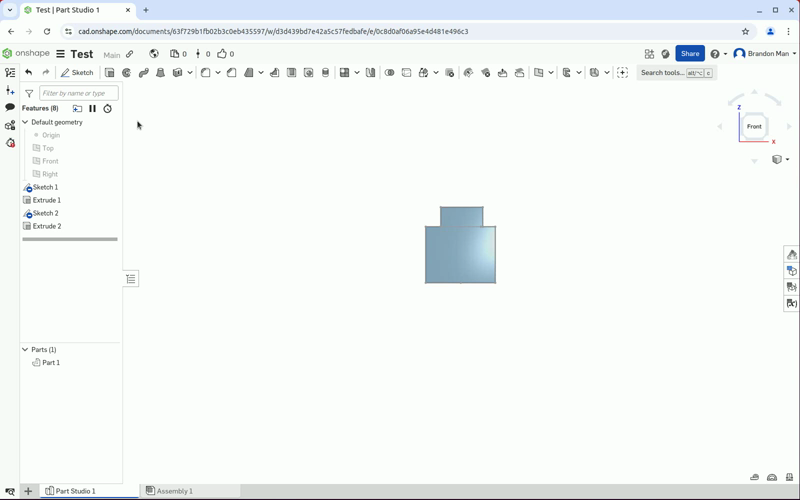
key(shift+h)
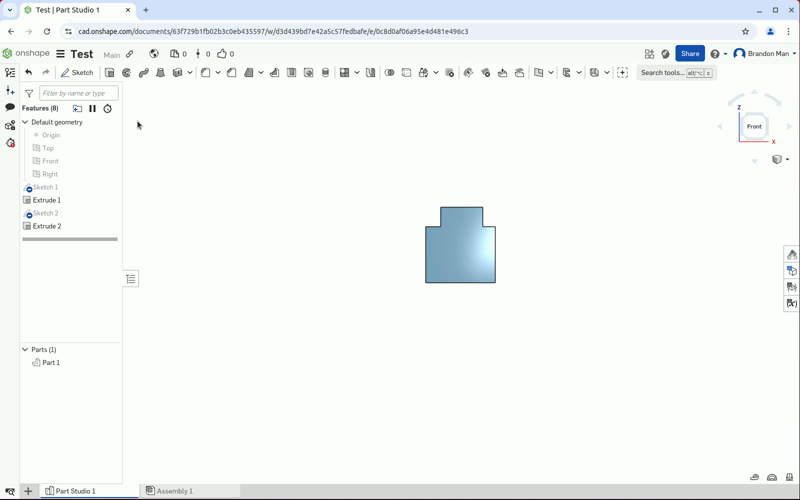
mouse_move(73, 189)
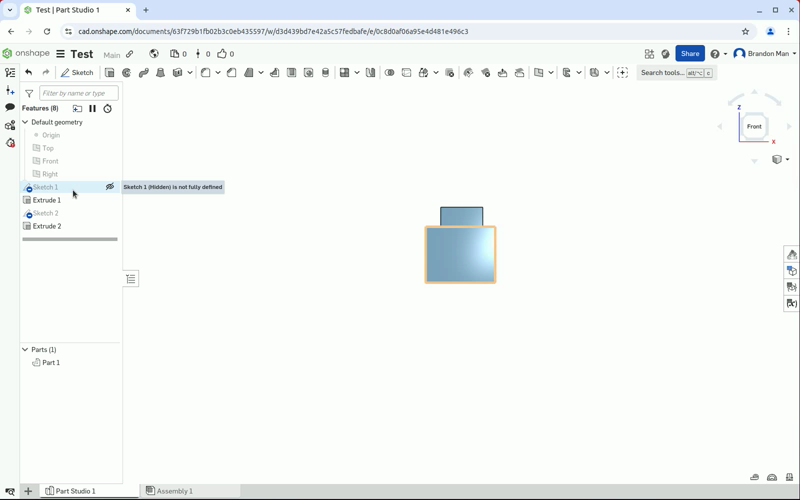
click(73, 189)
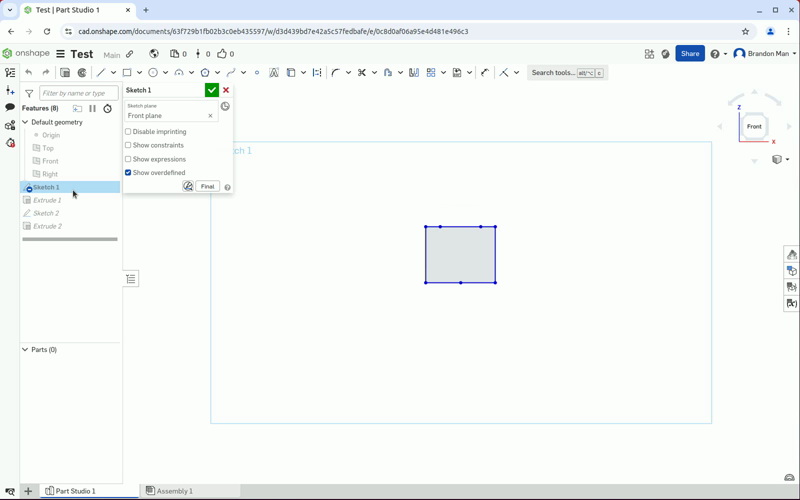
mouse_move(229, 92)
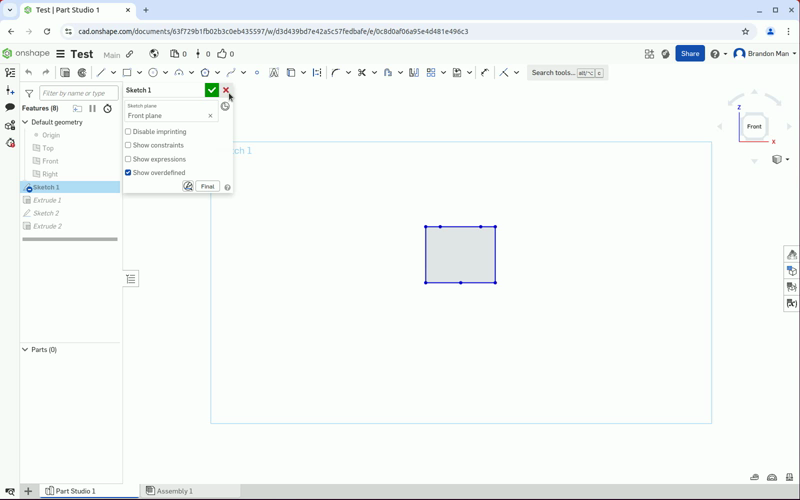
click(229, 92)
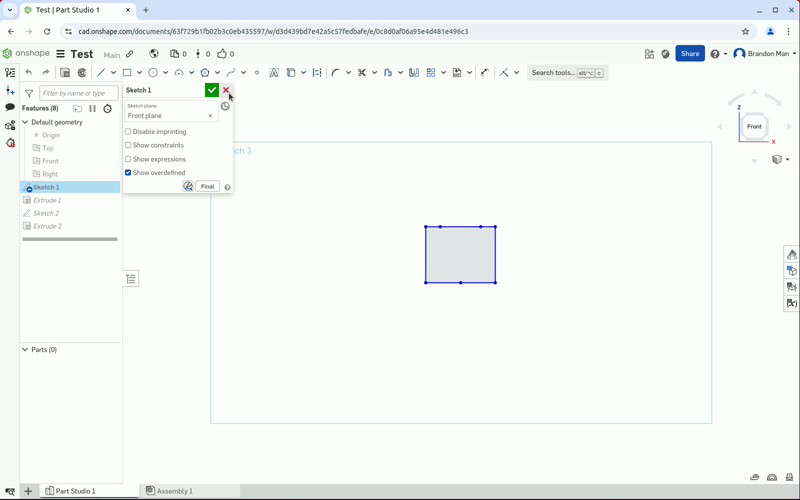
key(shift+s)
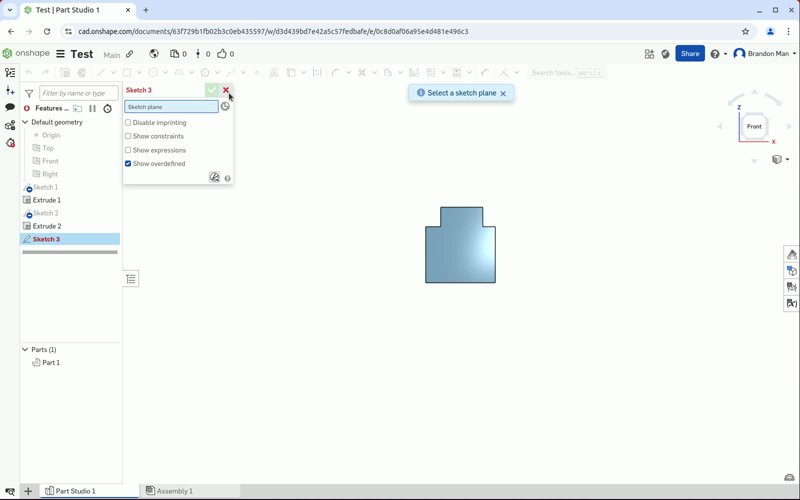
mouse_move(73, 163)
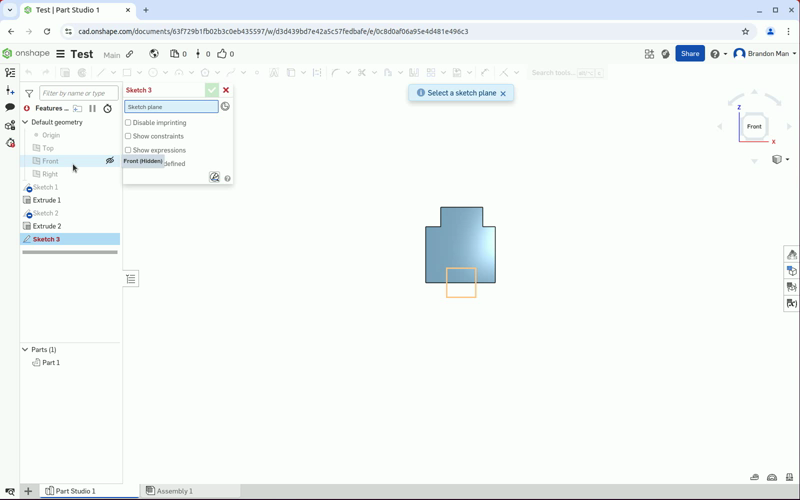
click(73, 163)
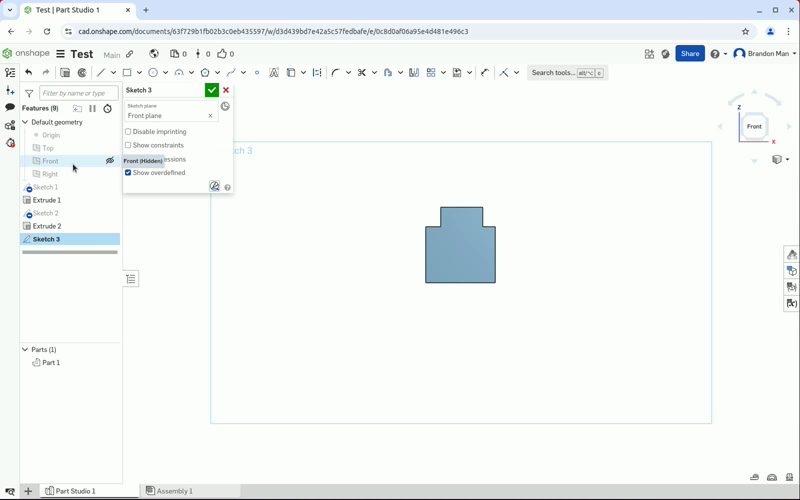
mouse_move(73, 352)
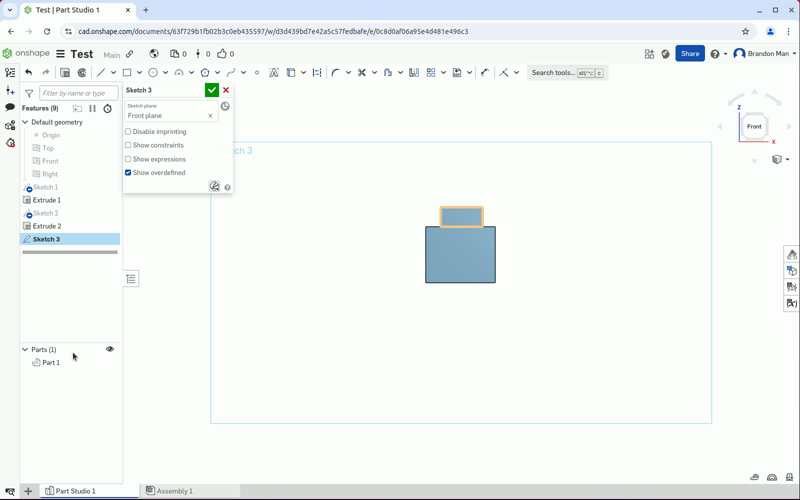
key(y)
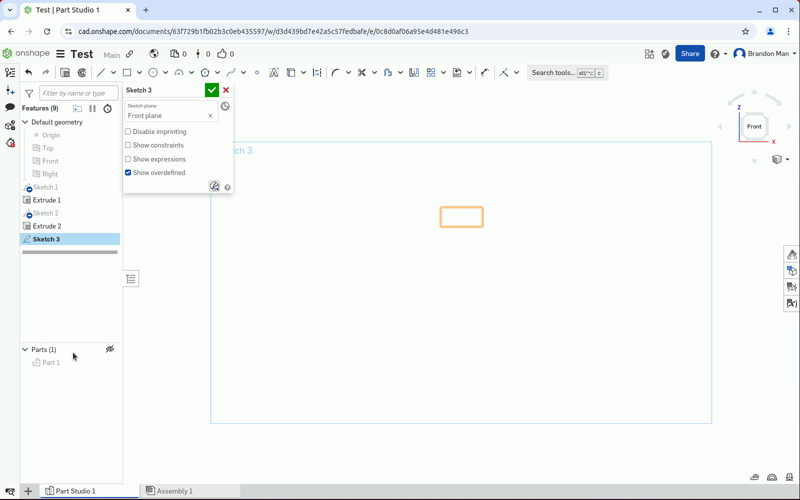
key(l)
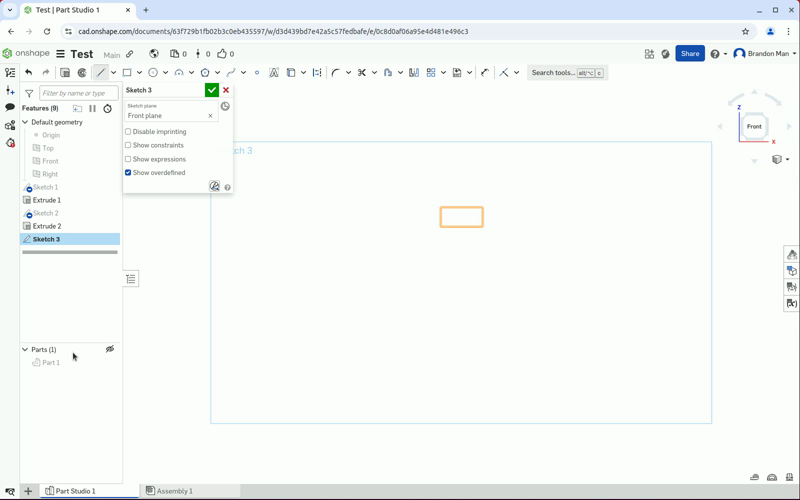
key_down(shift)
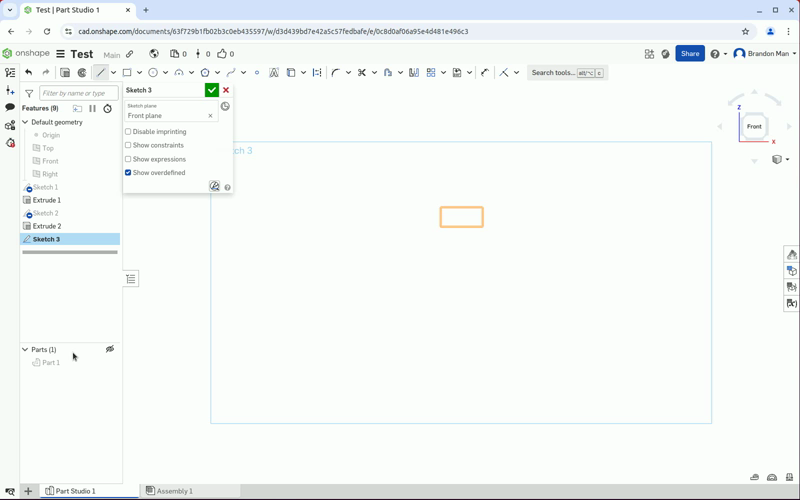
mouse_move(440, 207)
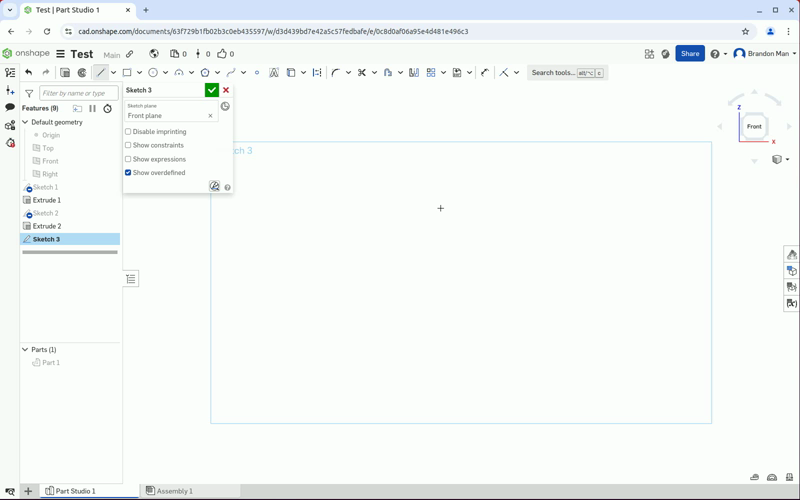
click(440, 207)
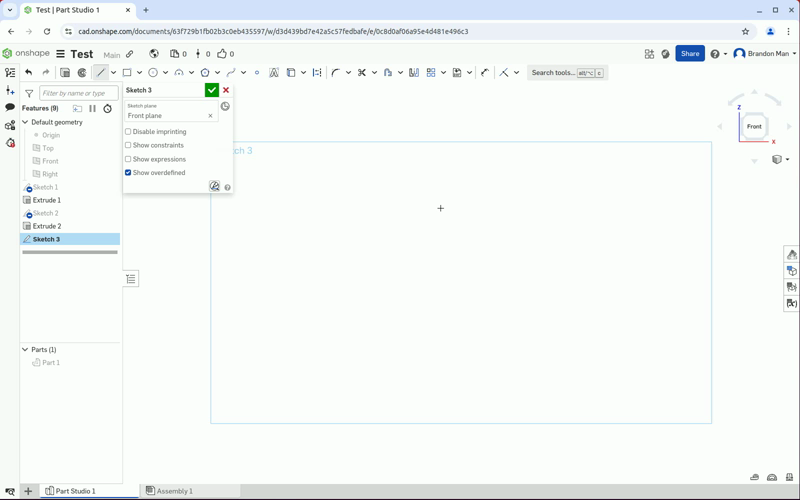
key_up(shift)
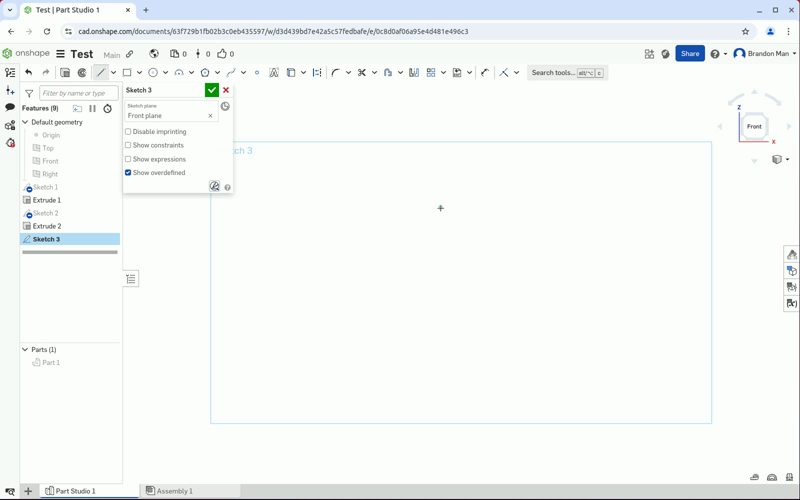
key_down(shift)
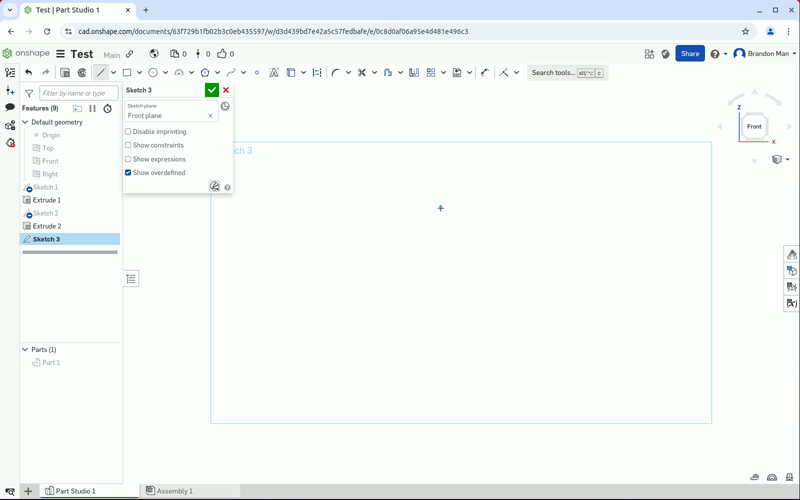
mouse_move(470, 207)
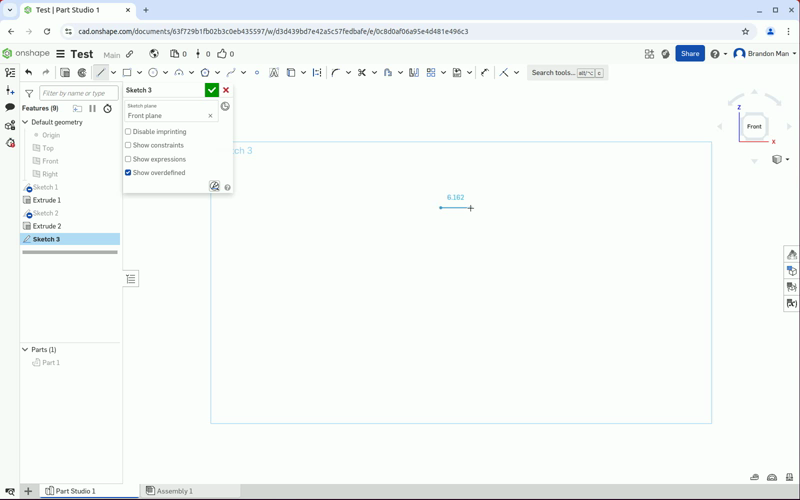
mouse_move(482, 207)
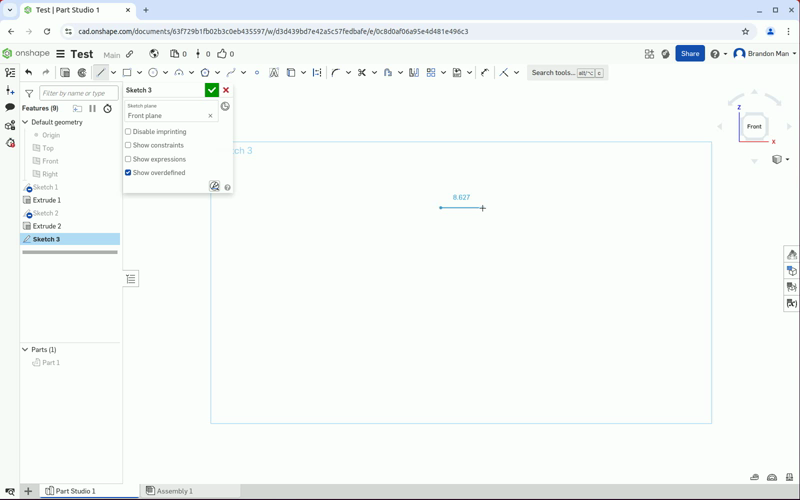
click(482, 207)
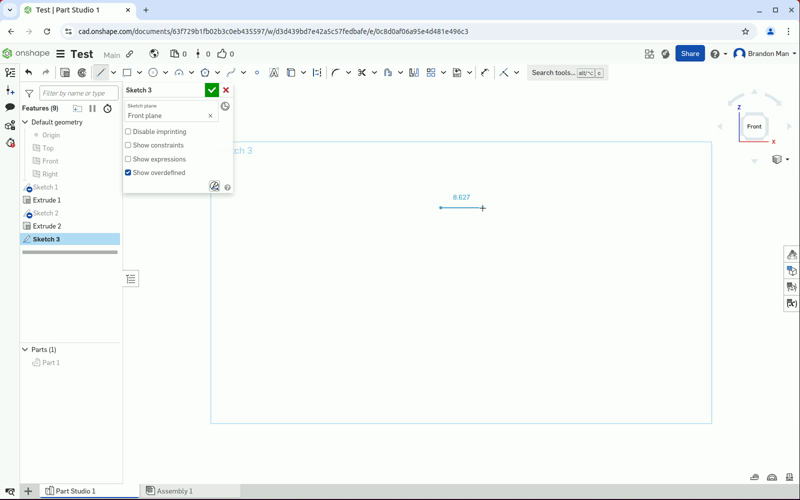
key_up(shift)
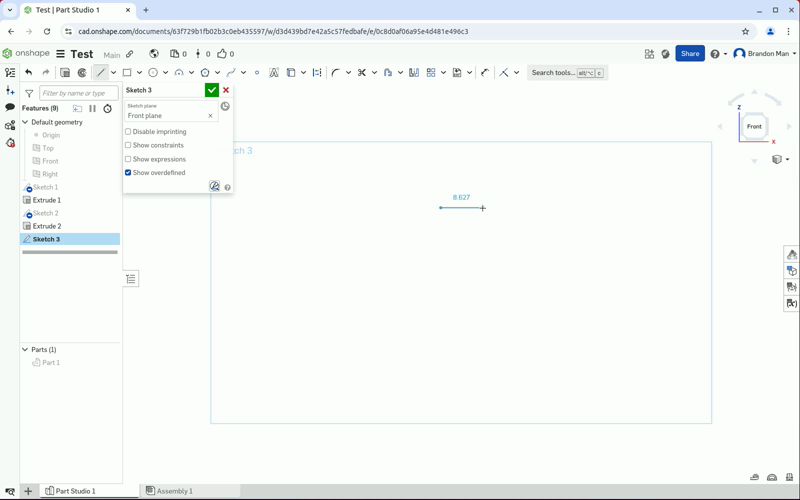
key_down(shift)
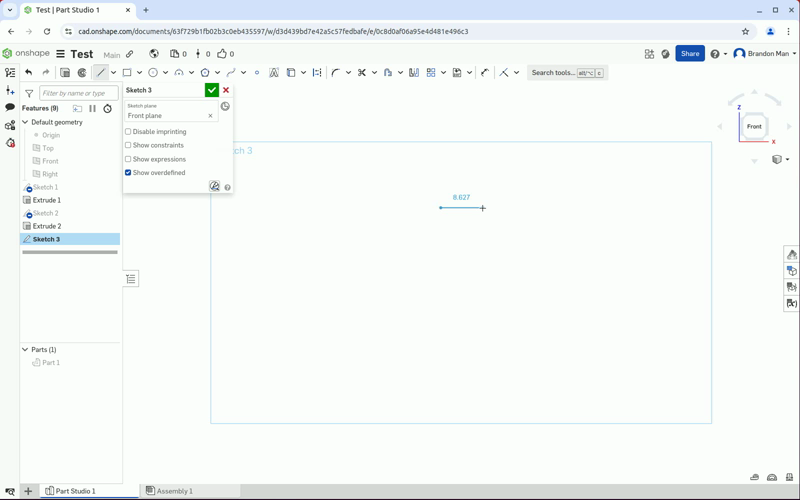
mouse_move(512, 207)
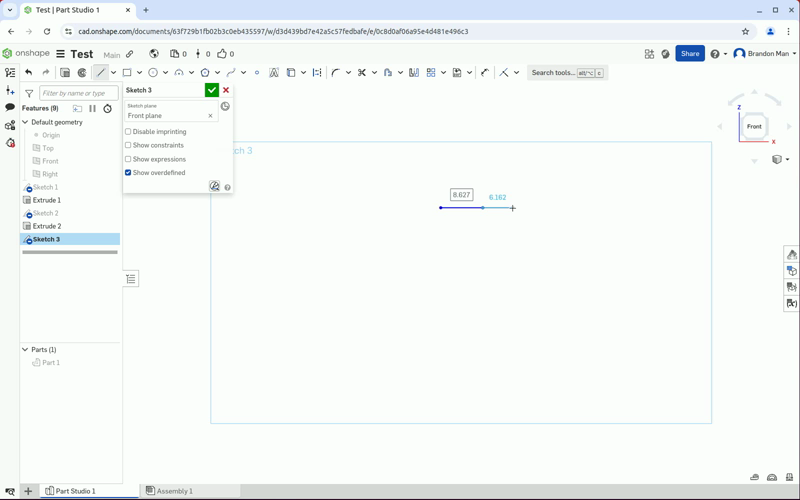
mouse_move(482, 188)
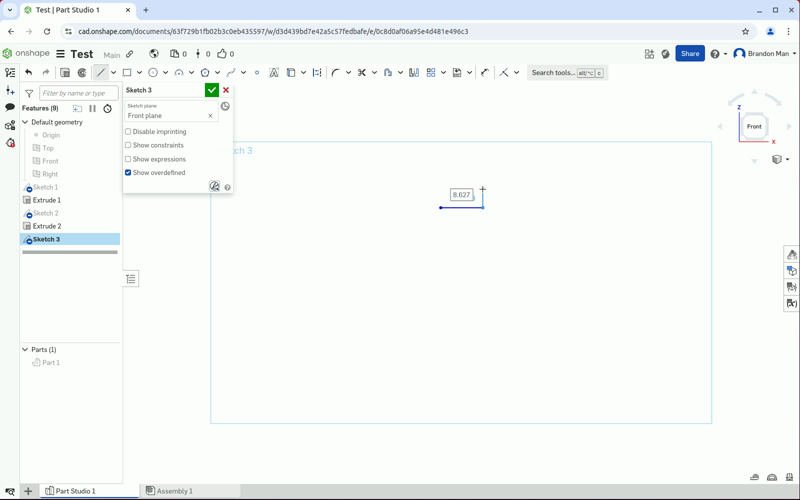
click(482, 188)
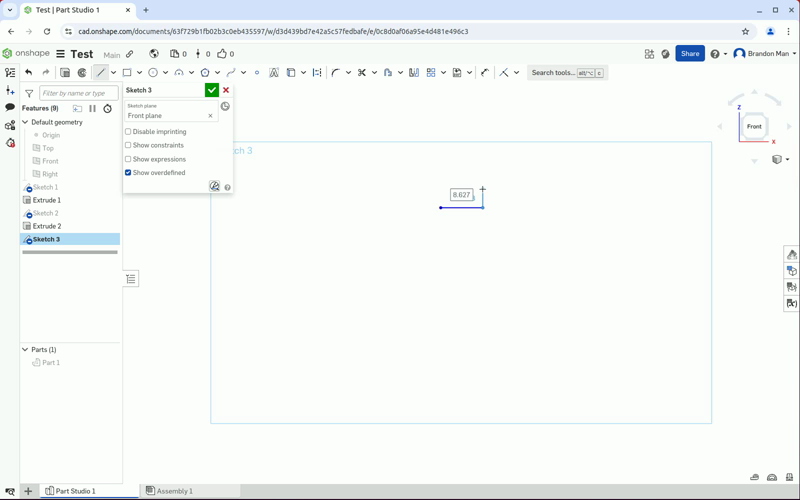
key_up(shift)
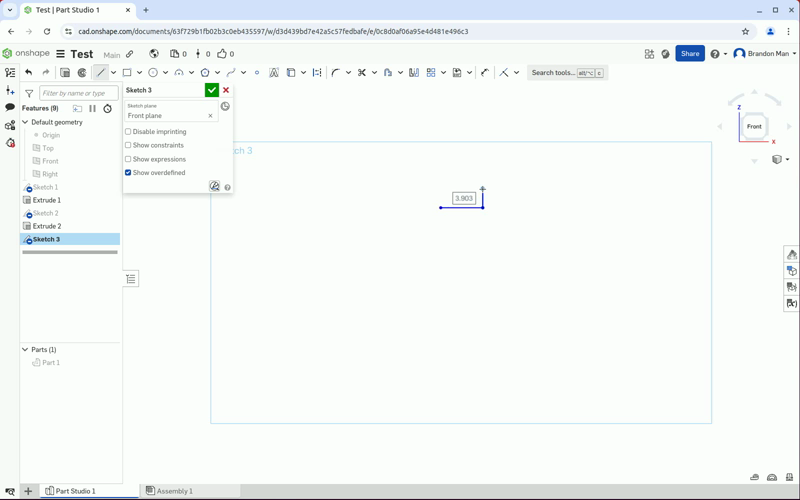
key_down(shift)
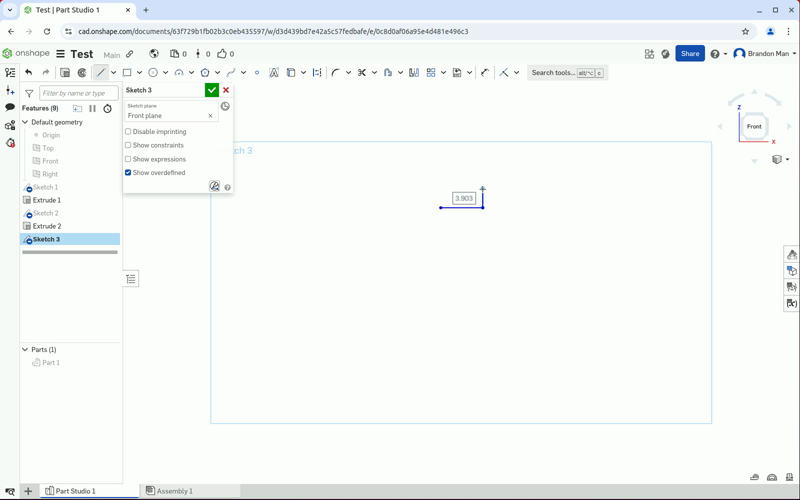
mouse_move(512, 188)
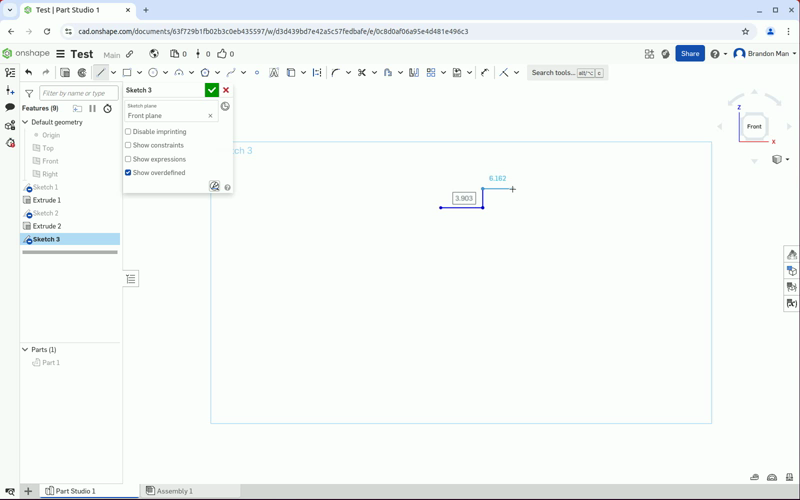
mouse_move(477, 188)
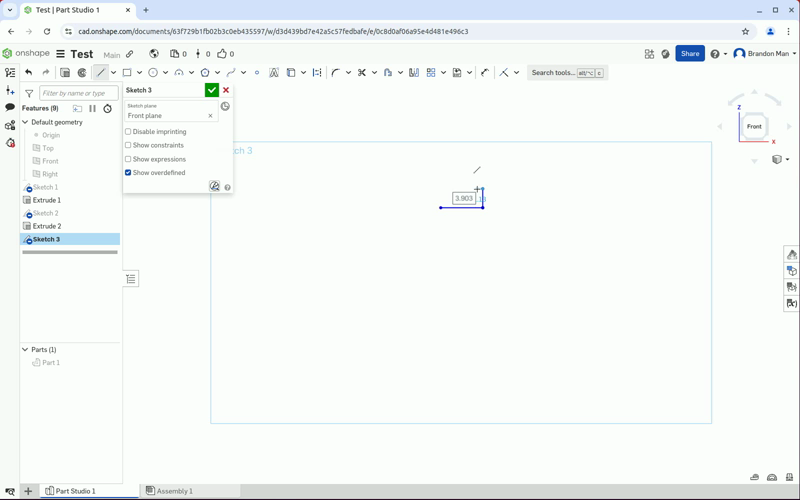
scroll(6)
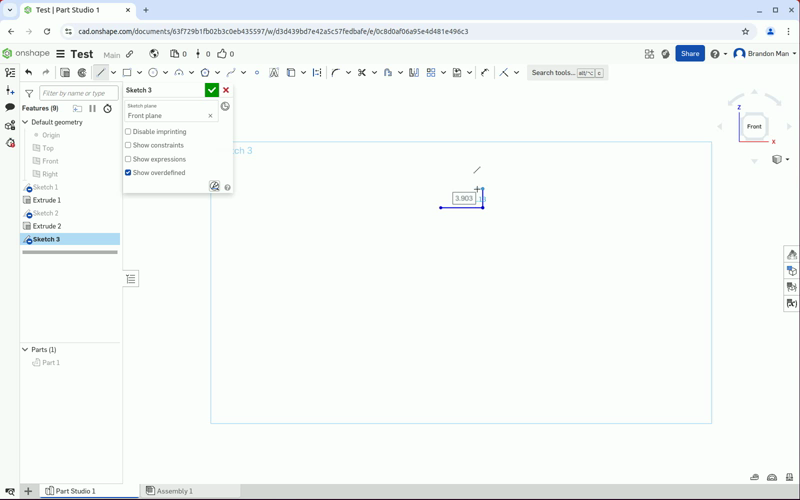
scroll(6)
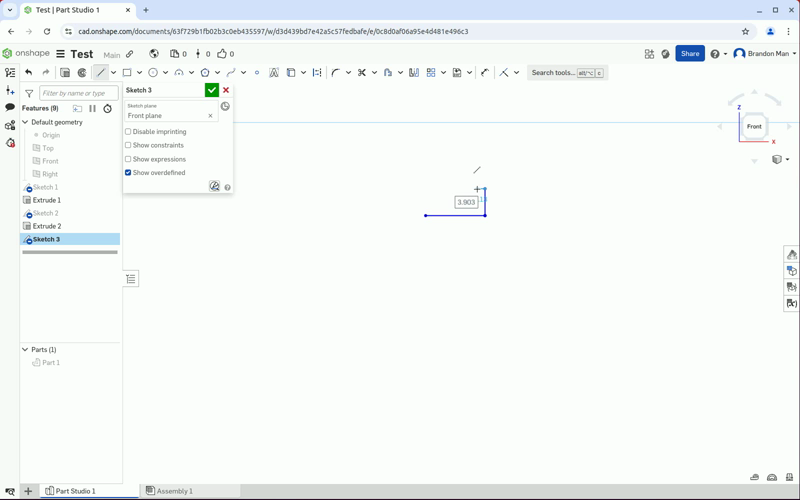
scroll(6)
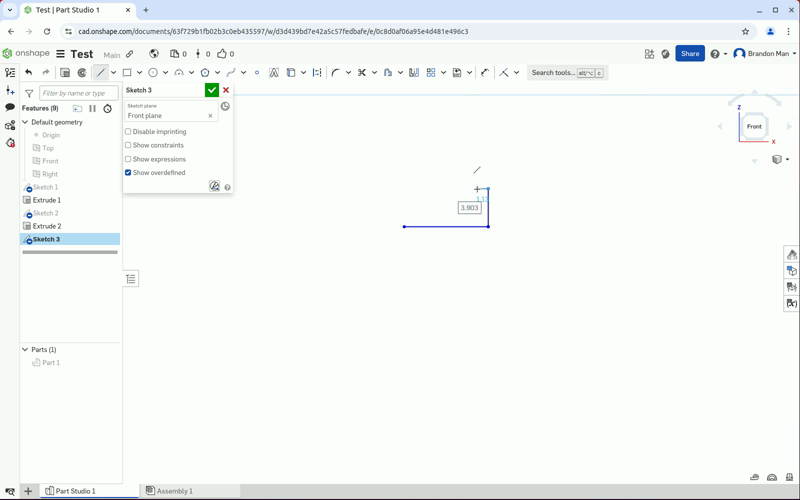
scroll(6)
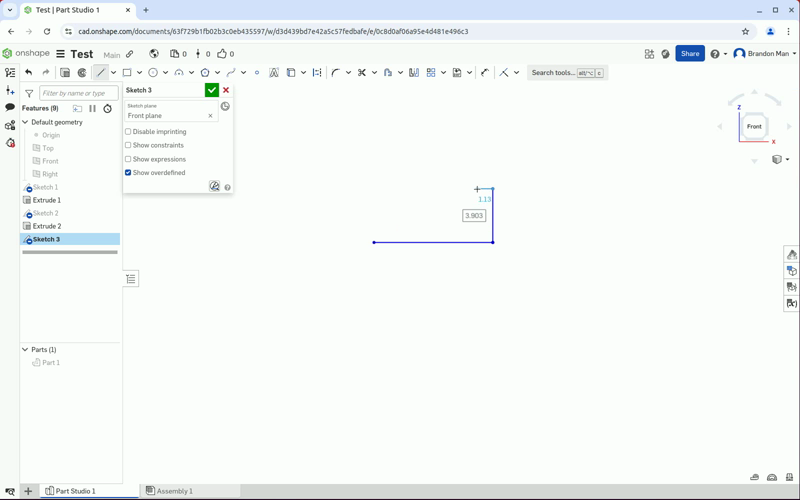
scroll(6)
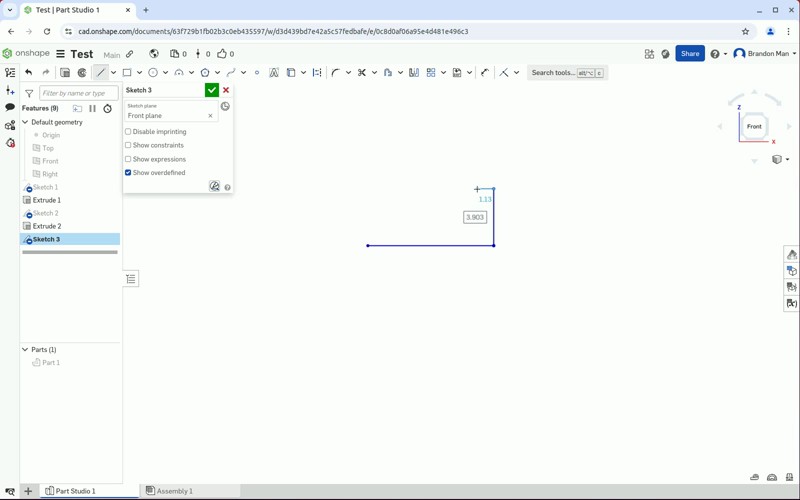
scroll(6)
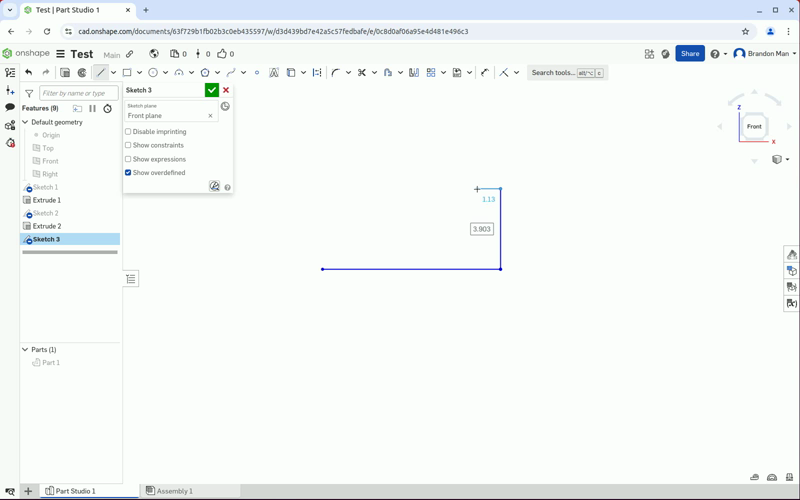
scroll(6)
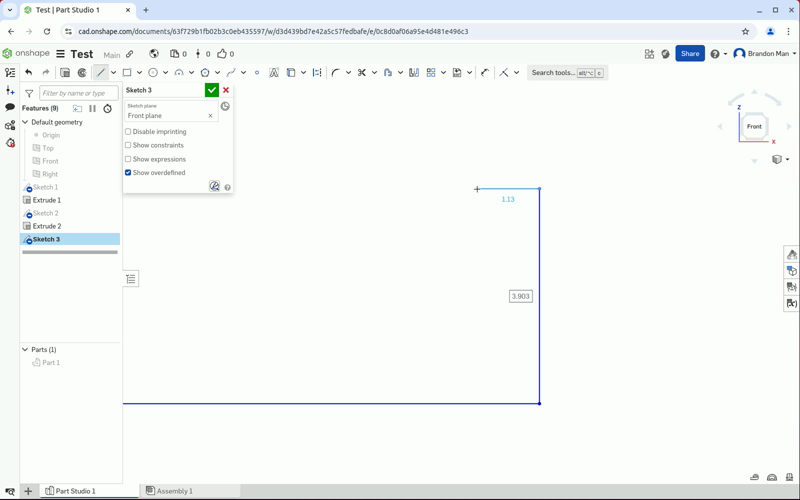
click(477, 188)
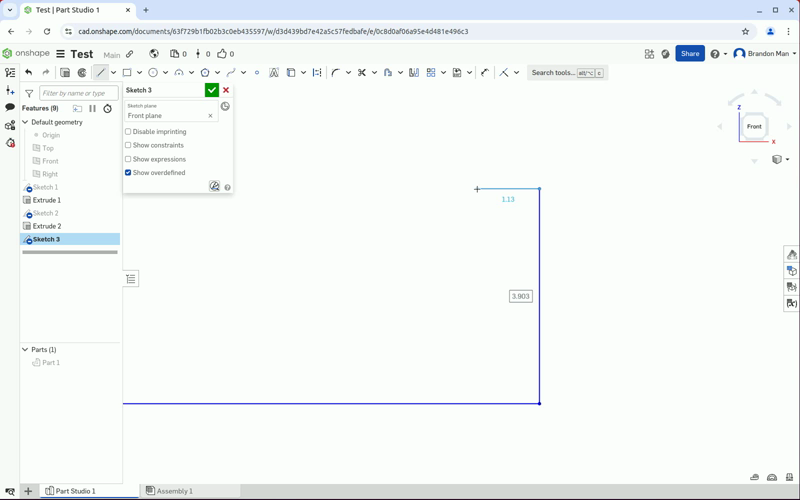
scroll(-6)
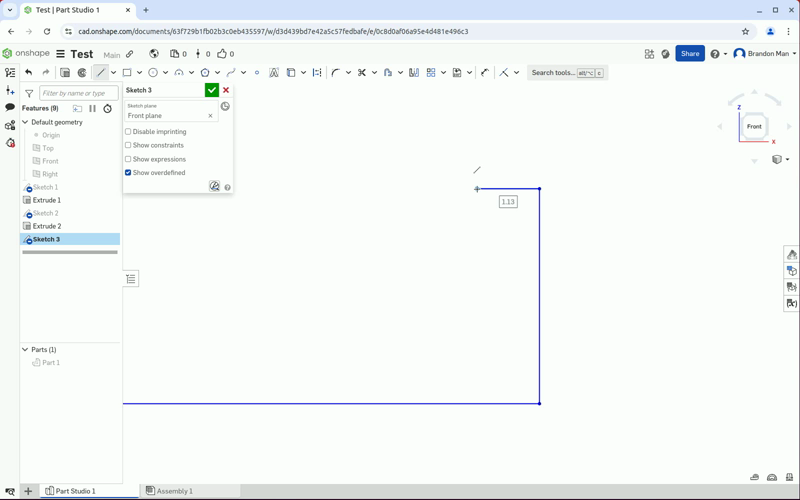
scroll(-6)
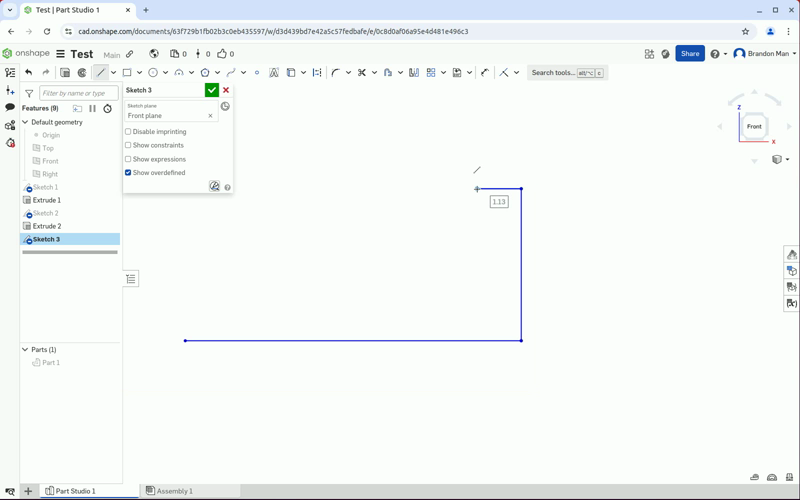
scroll(-6)
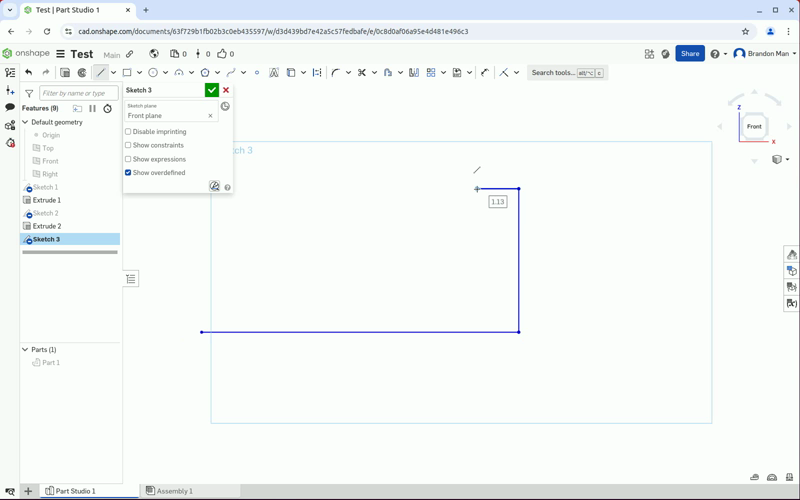
scroll(-6)
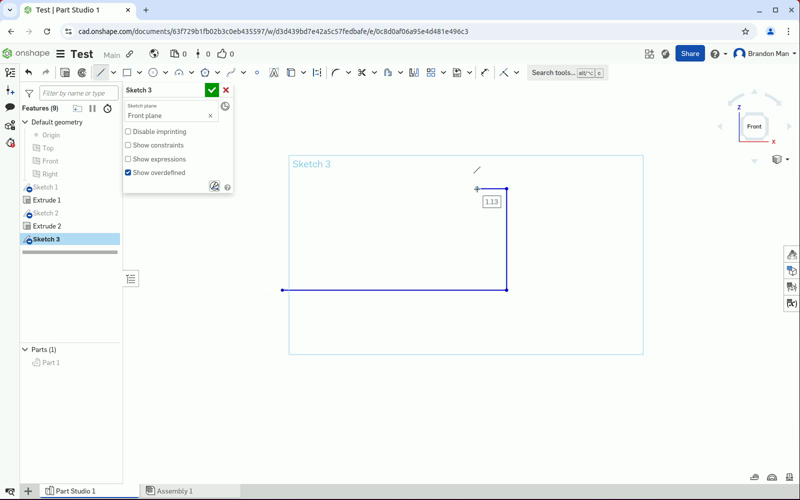
scroll(-6)
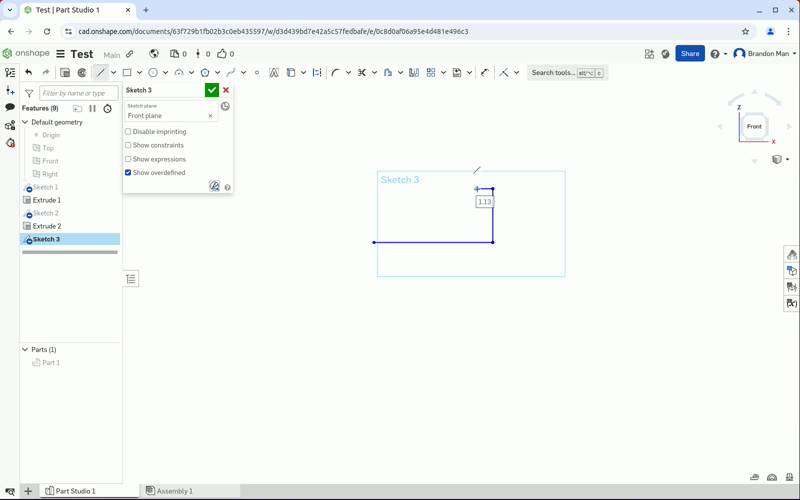
scroll(-6)
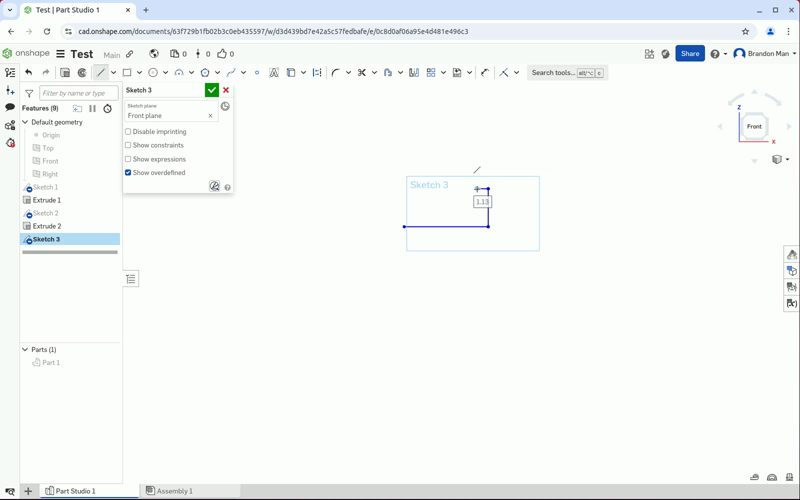
scroll(-6)
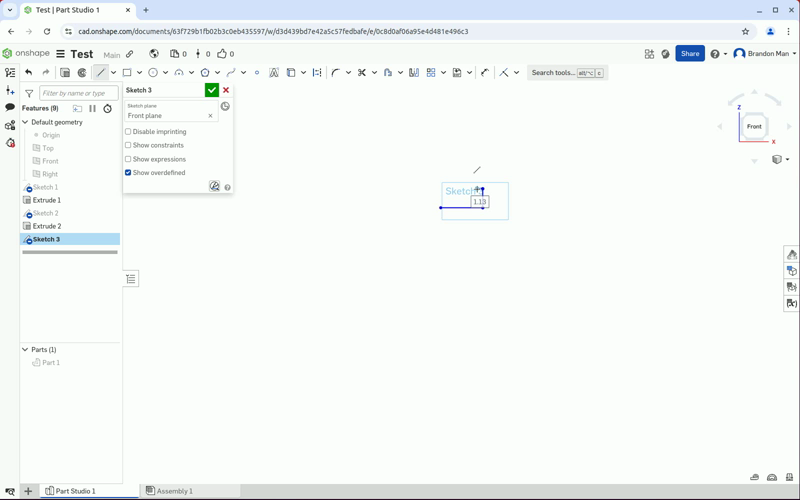
key_up(shift)
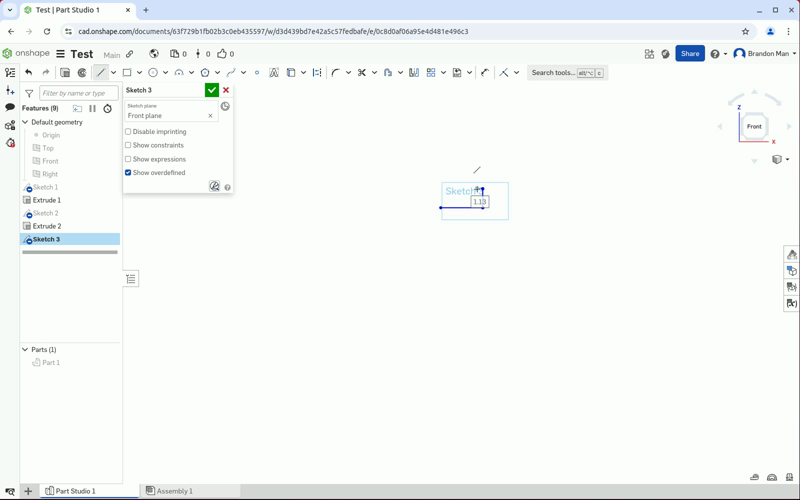
key_down(shift)
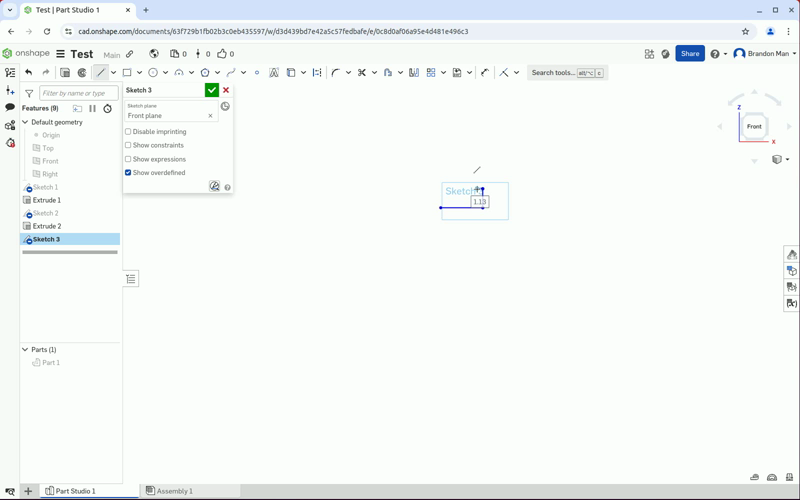
mouse_move(507, 188)
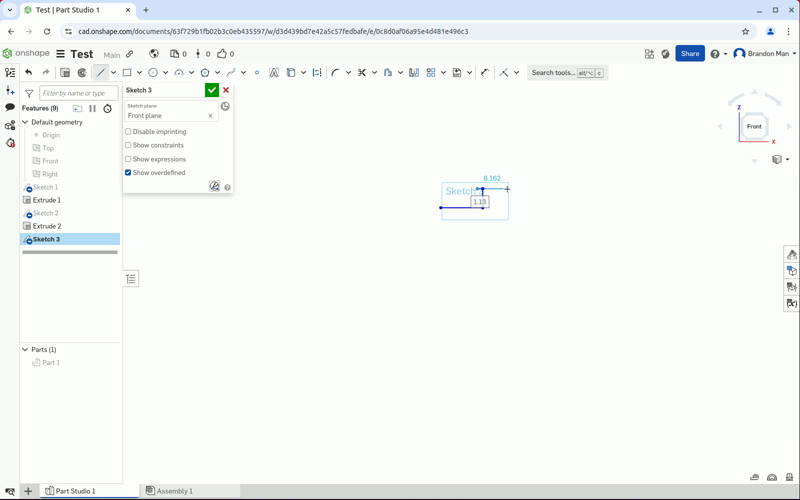
mouse_move(446, 188)
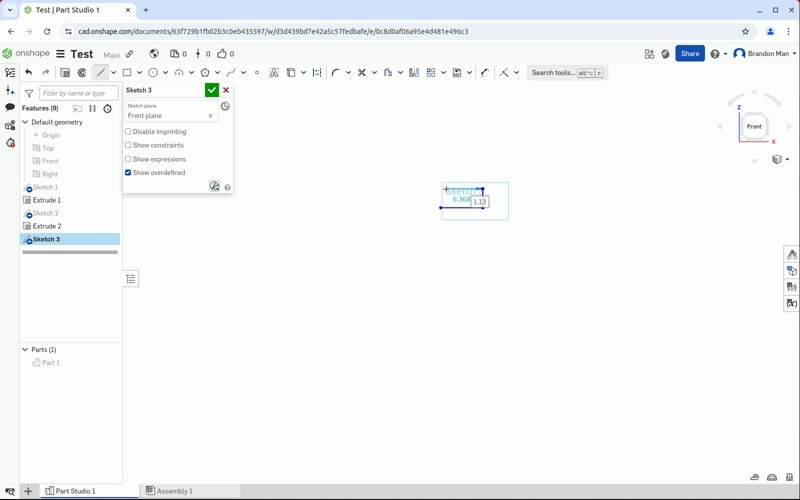
click(446, 188)
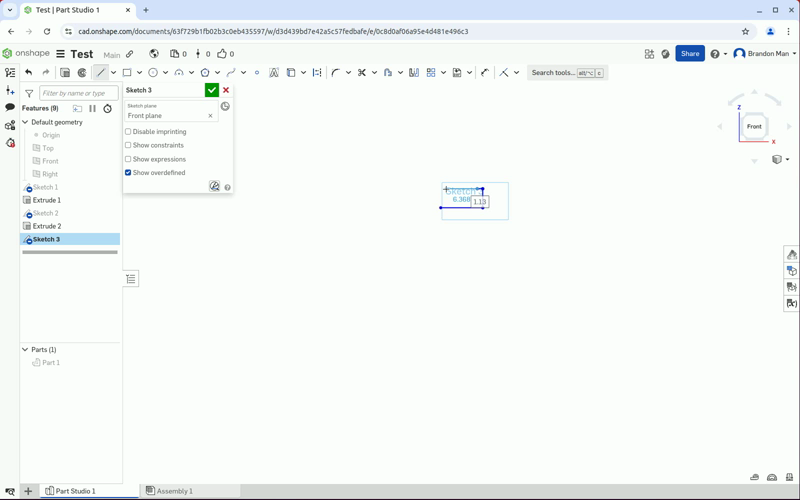
key_up(shift)
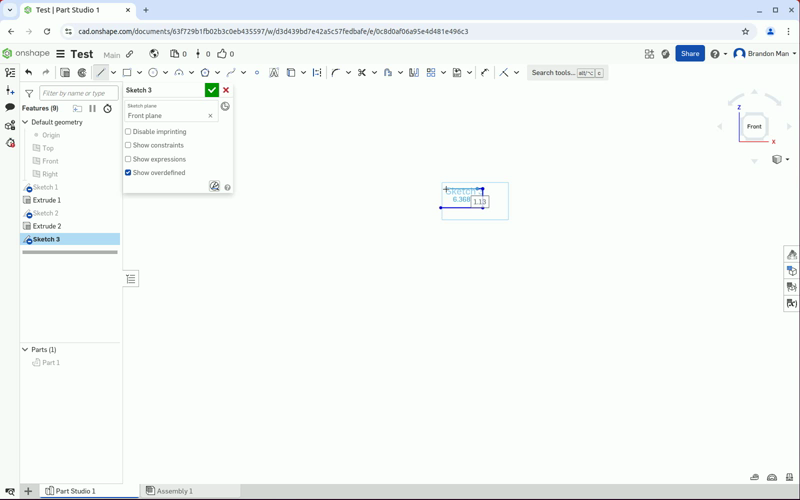
key_down(shift)
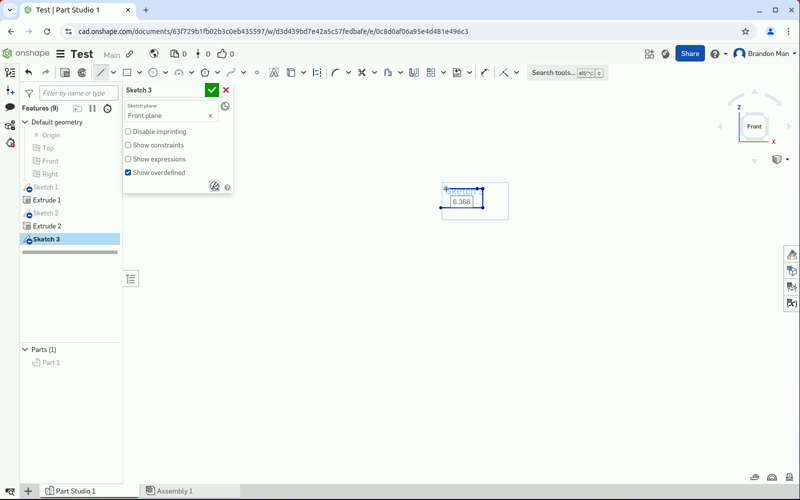
mouse_move(476, 188)
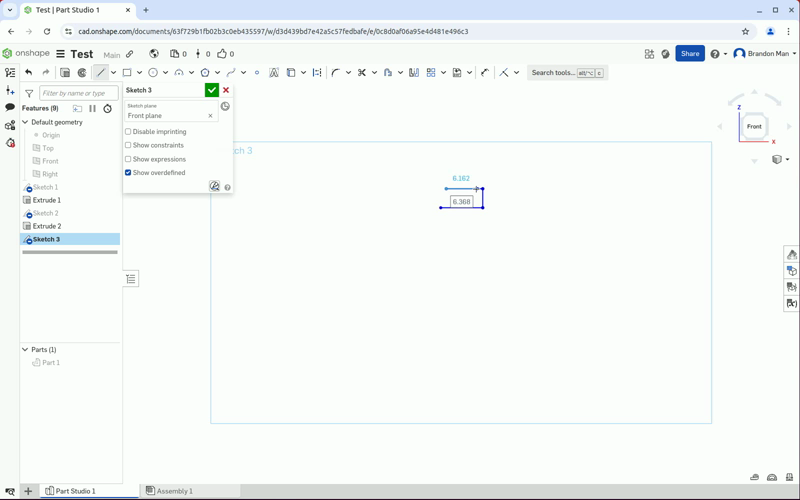
mouse_move(440, 188)
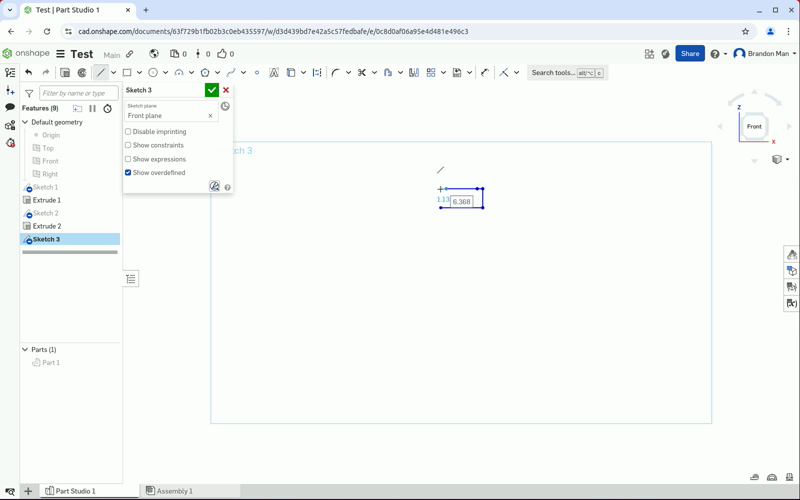
scroll(6)
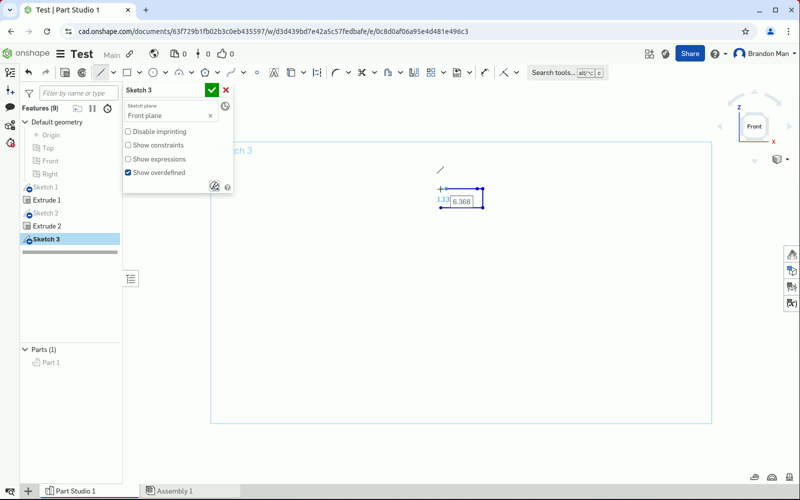
scroll(6)
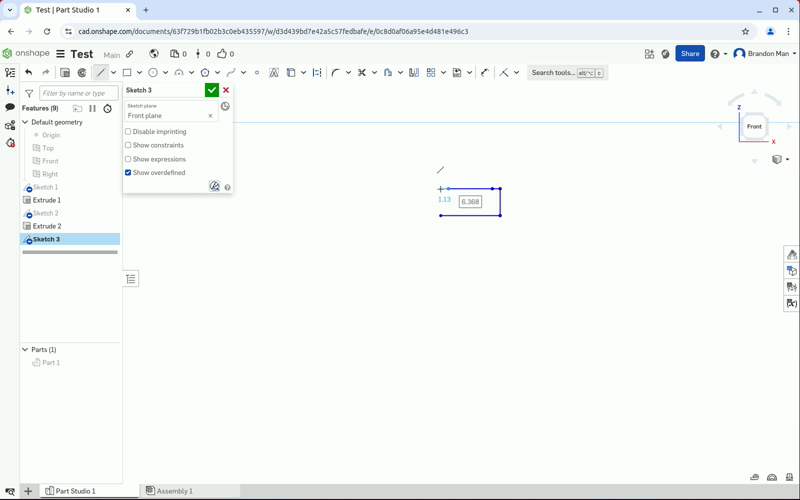
scroll(6)
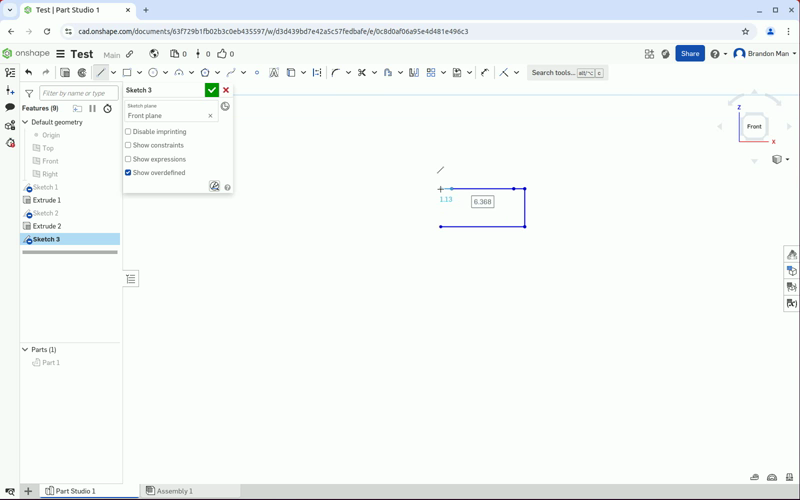
scroll(6)
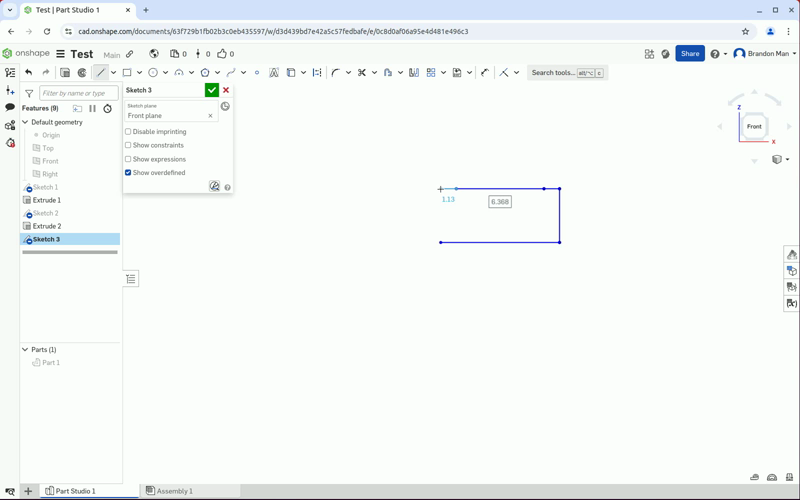
scroll(6)
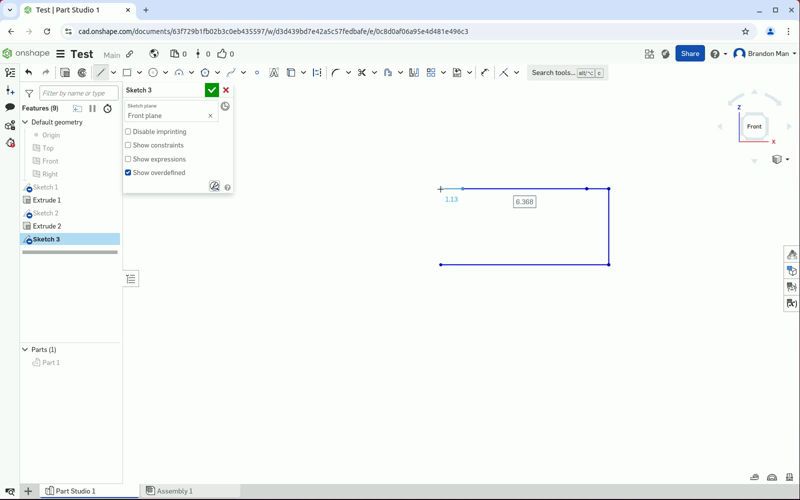
scroll(6)
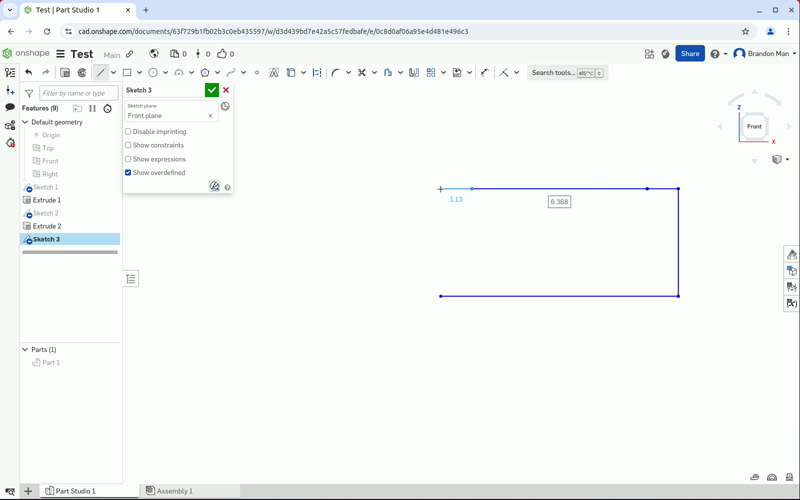
scroll(6)
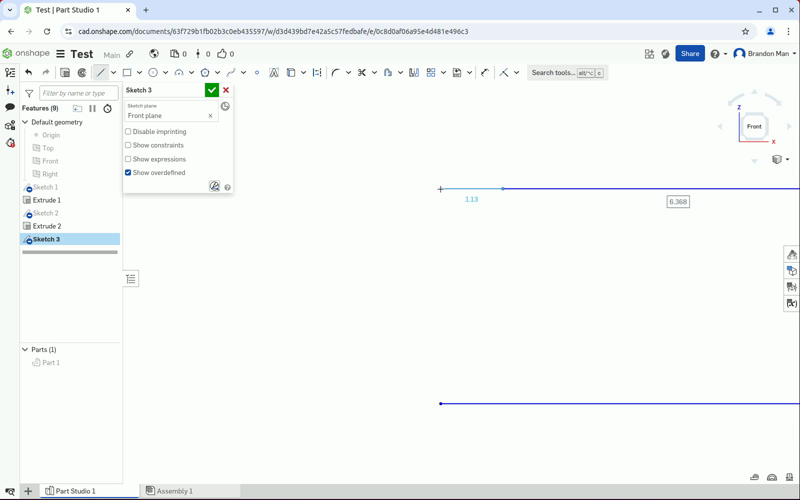
click(440, 188)
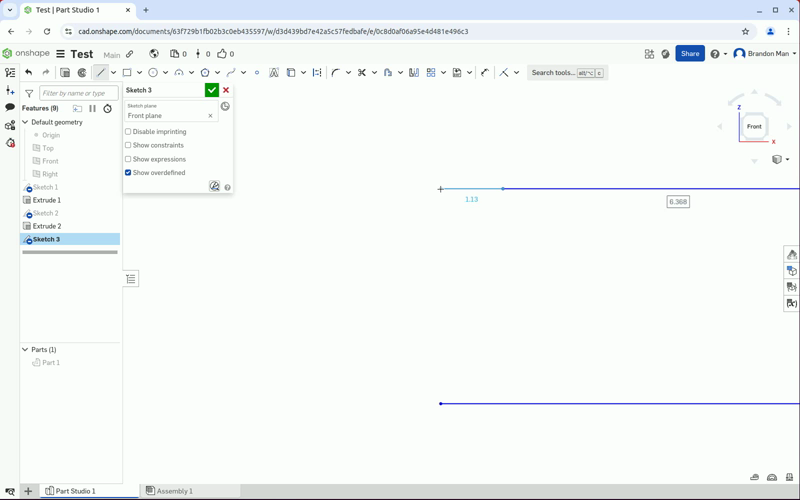
scroll(-6)
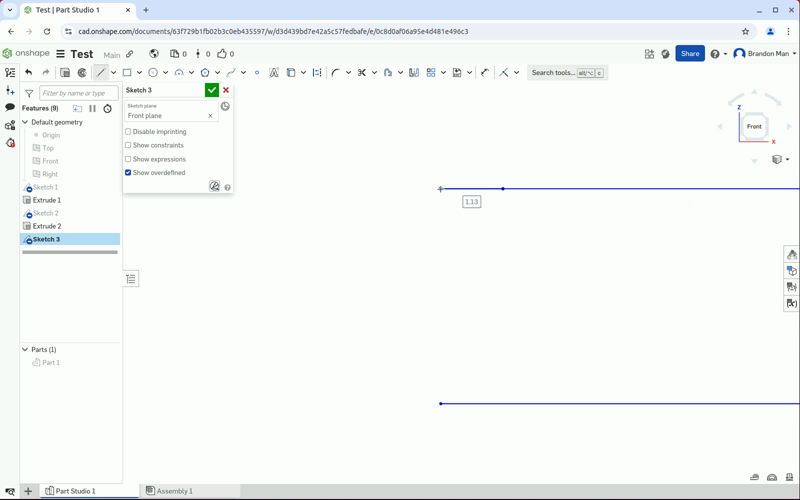
scroll(-6)
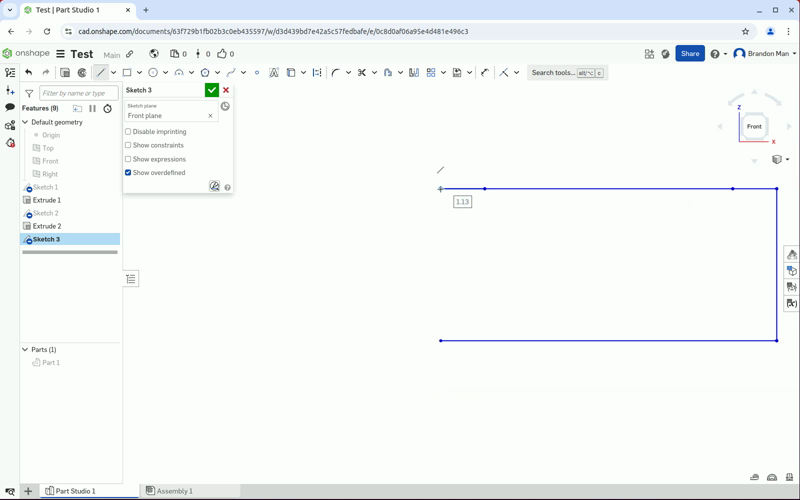
scroll(-6)
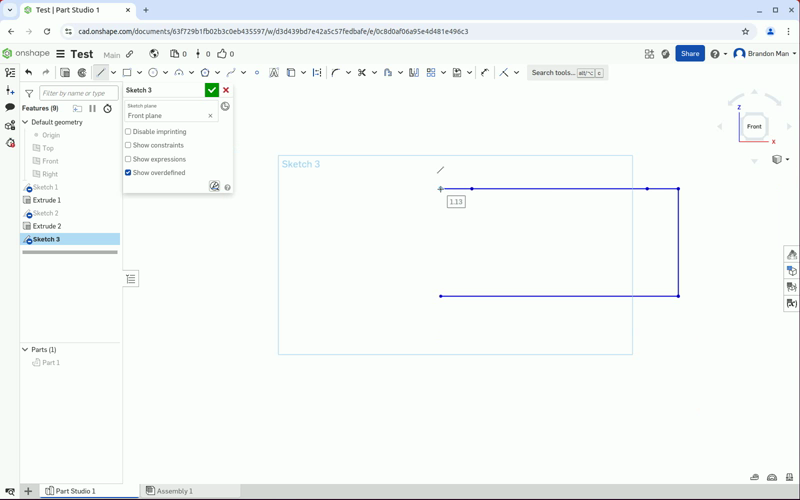
scroll(-6)
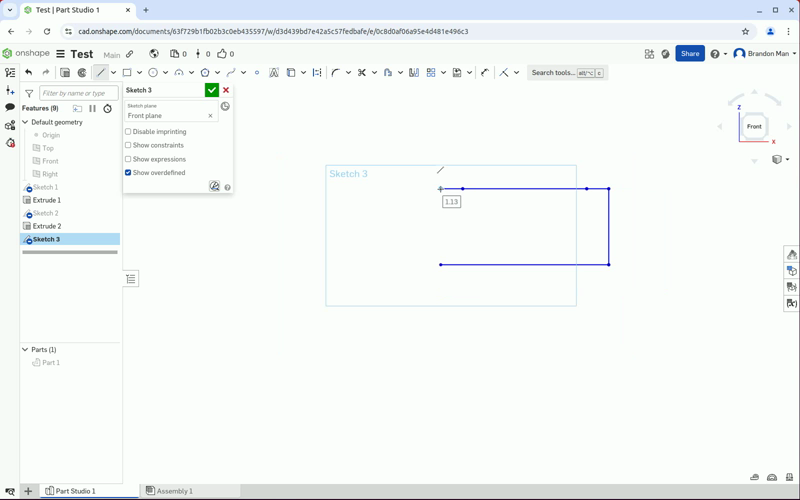
scroll(-6)
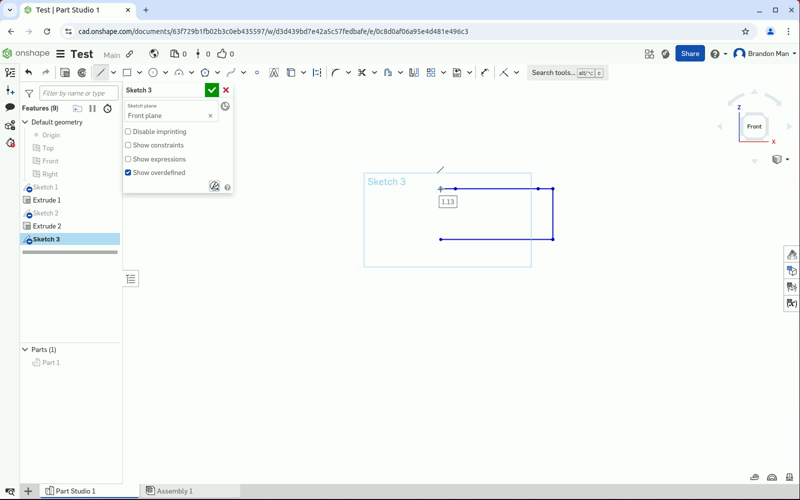
scroll(-6)
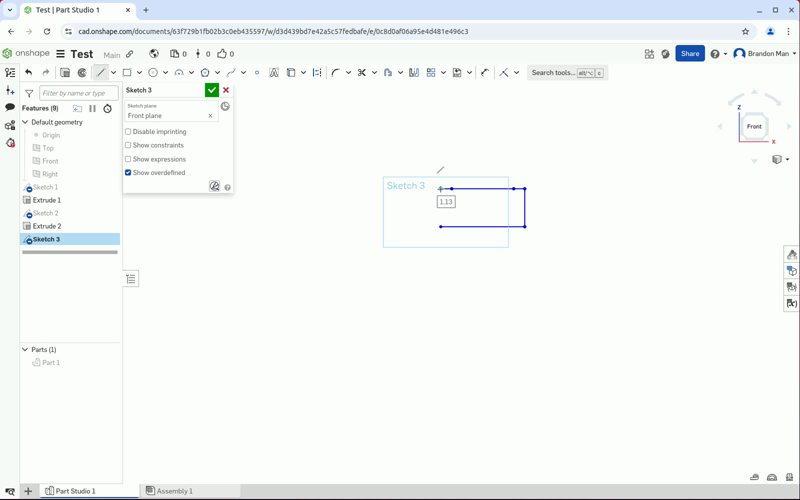
scroll(-6)
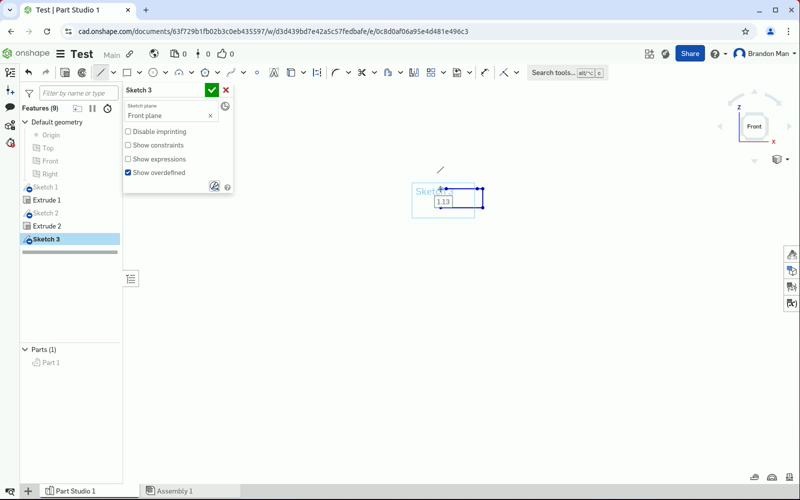
key_up(shift)
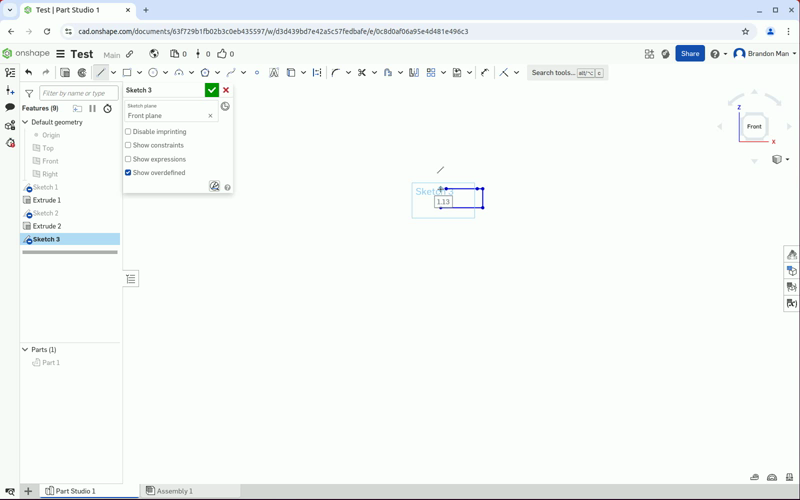
mouse_move(470, 188)
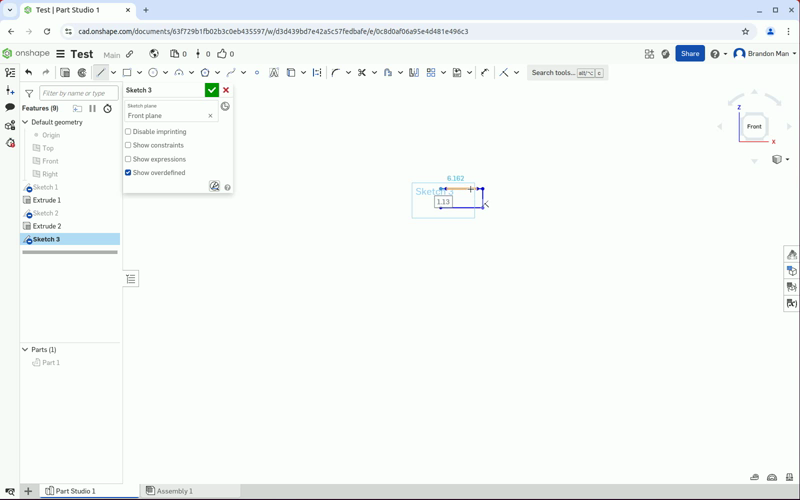
key_down(shift)
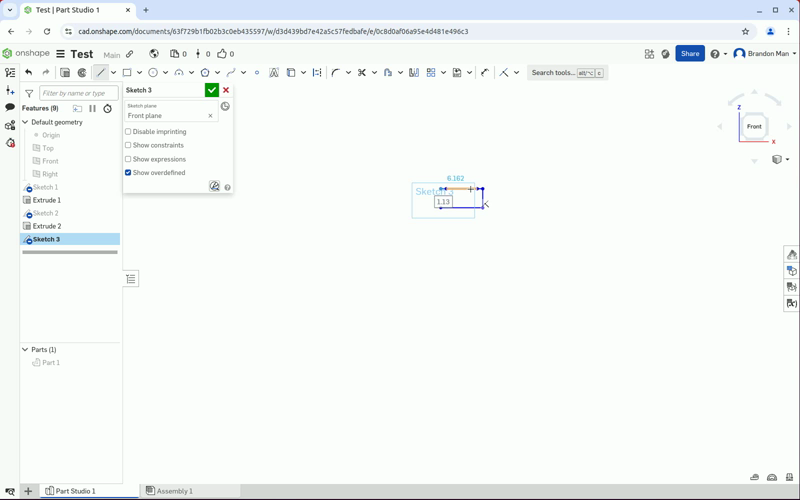
mouse_move(440, 207)
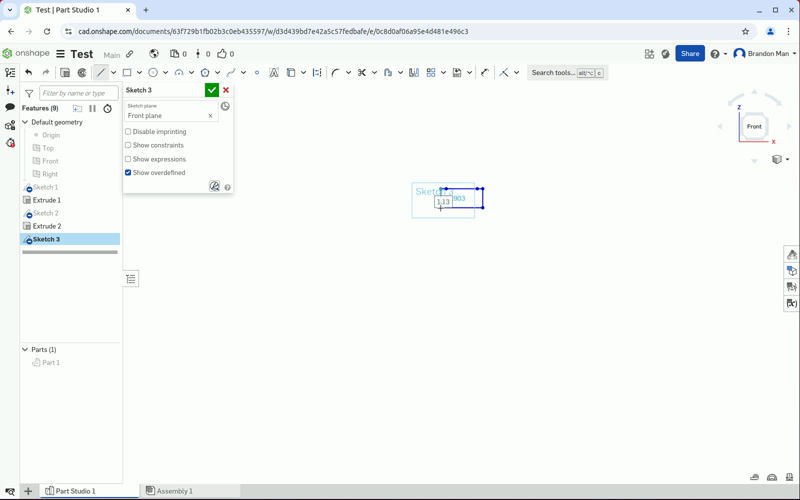
key_up(shift)
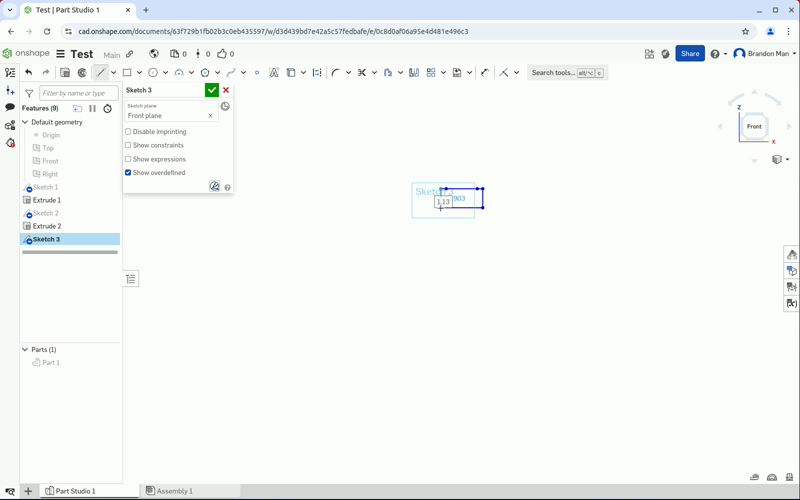
click(440, 207)
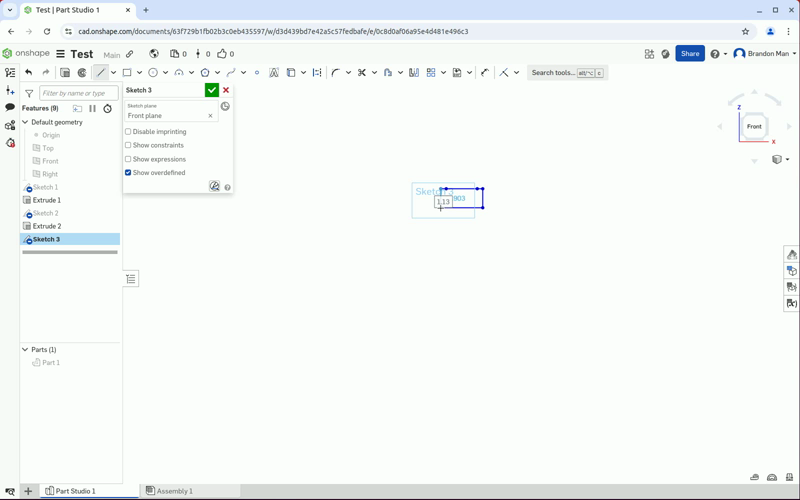
key(esc)
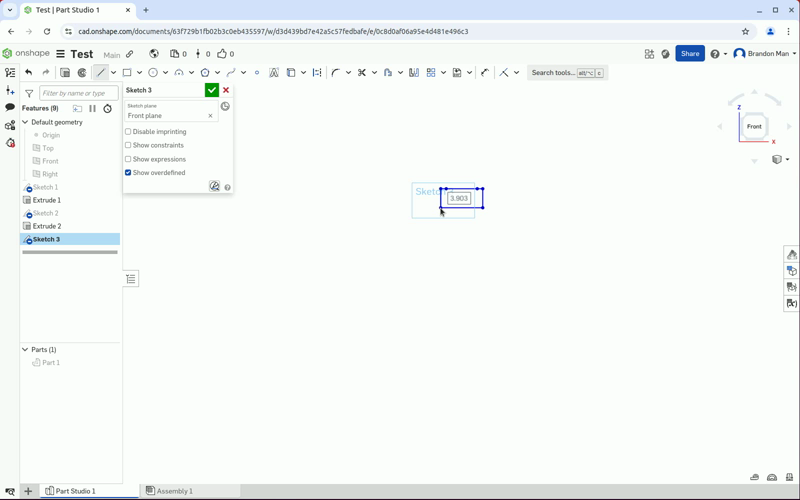
mouse_move(455, 192)
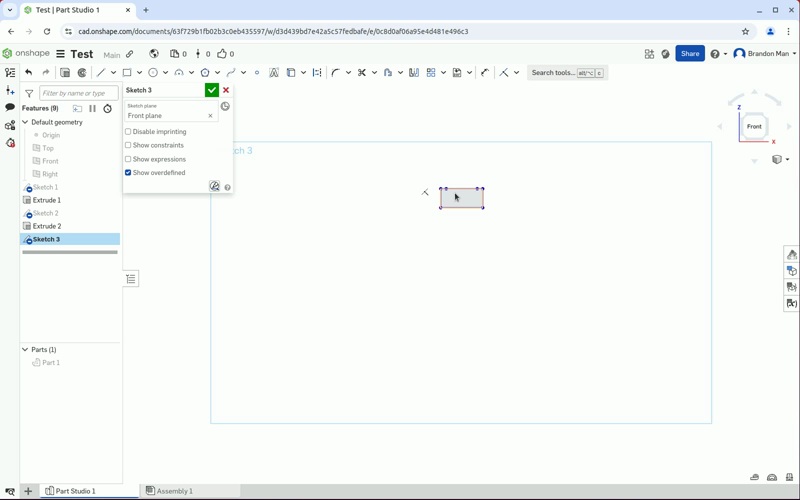
scroll(6)
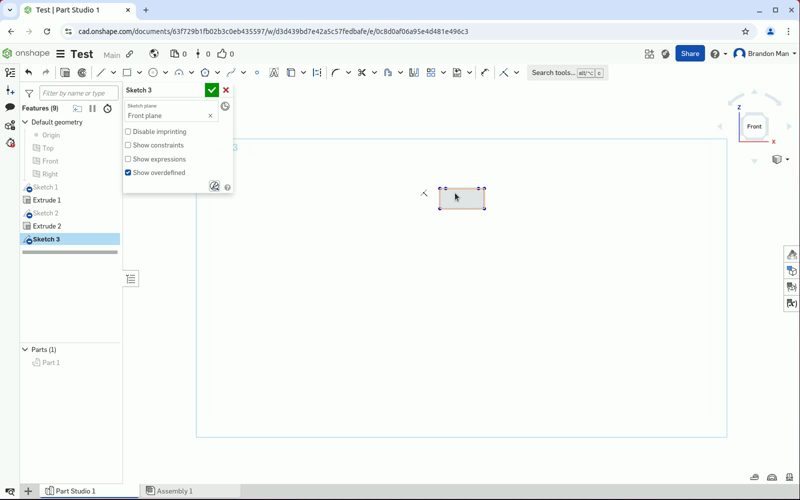
scroll(6)
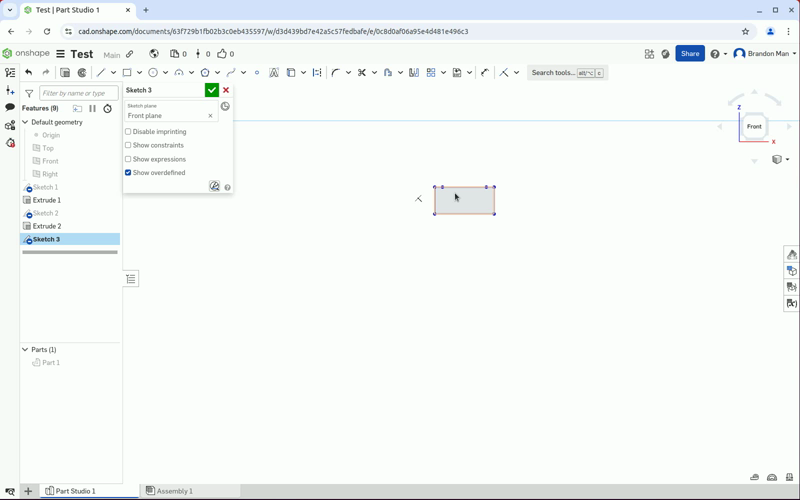
scroll(6)
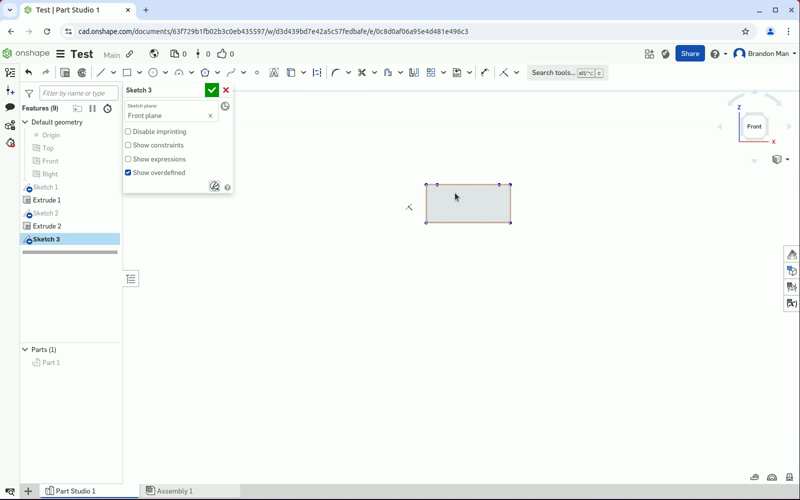
scroll(6)
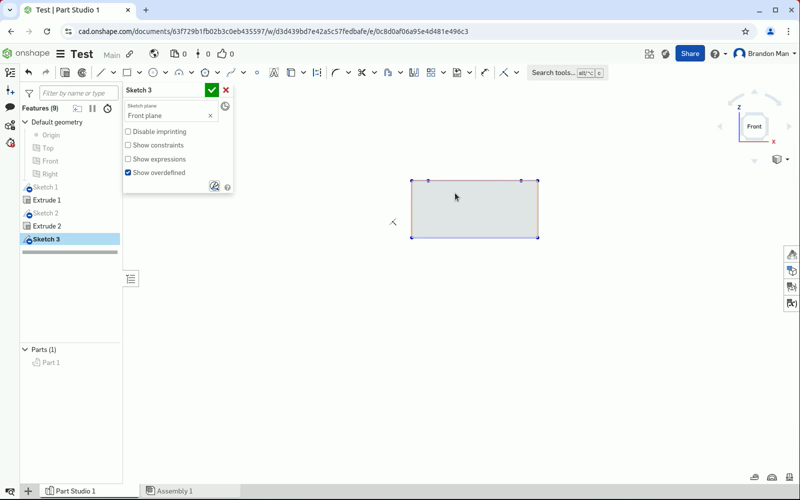
scroll(6)
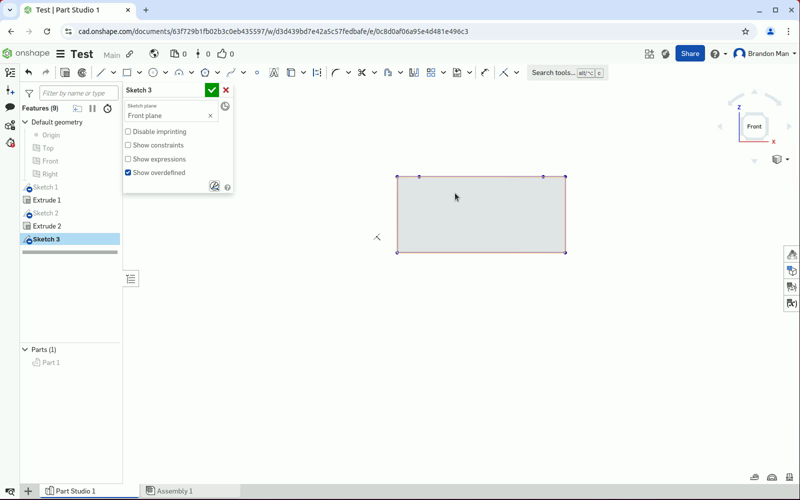
scroll(6)
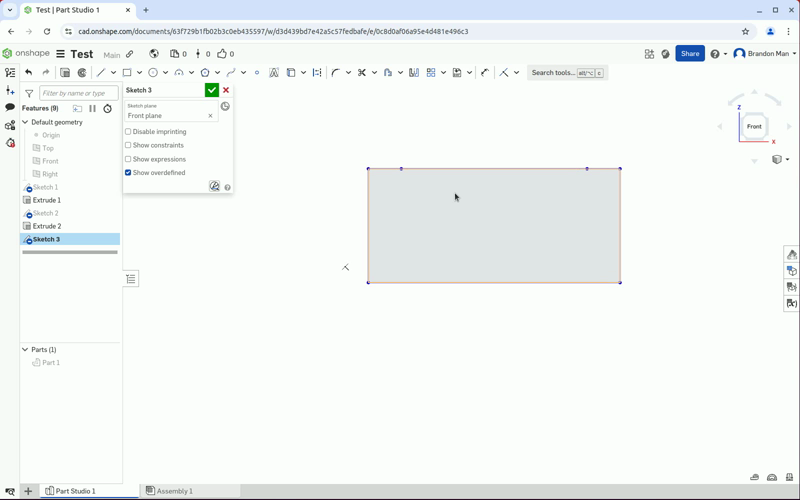
scroll(6)
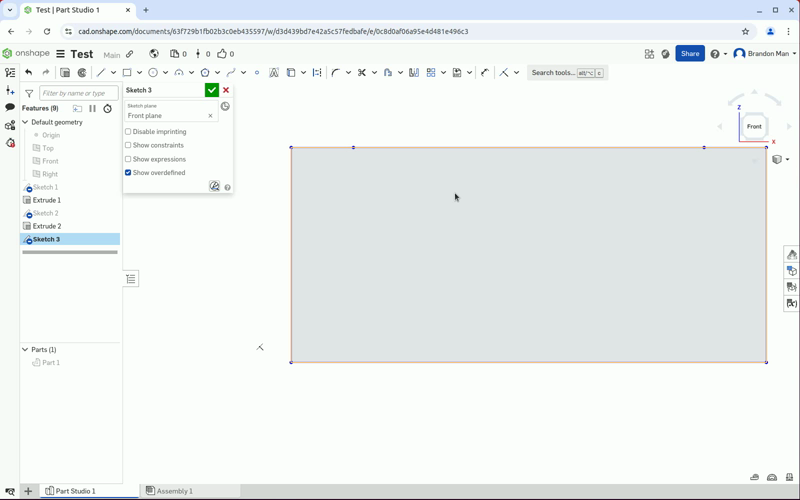
click(455, 192)
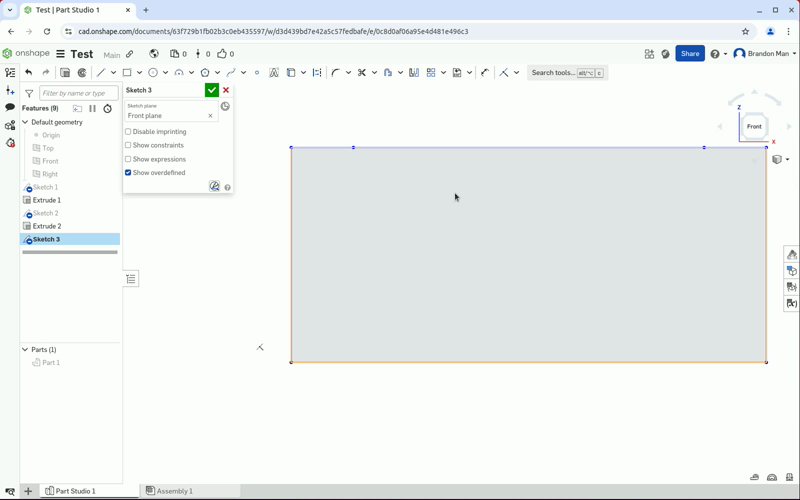
scroll(-6)
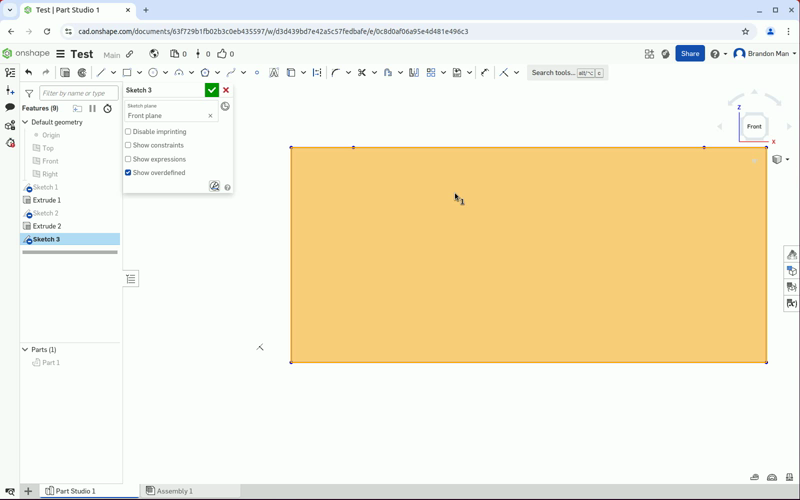
scroll(-6)
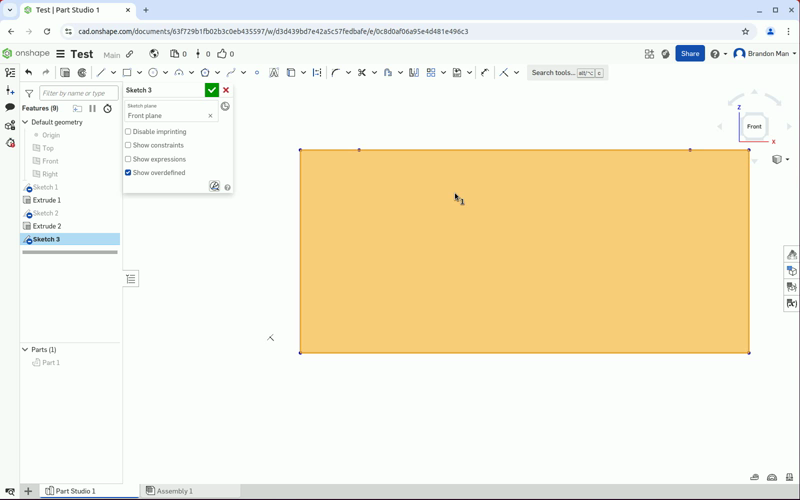
scroll(-6)
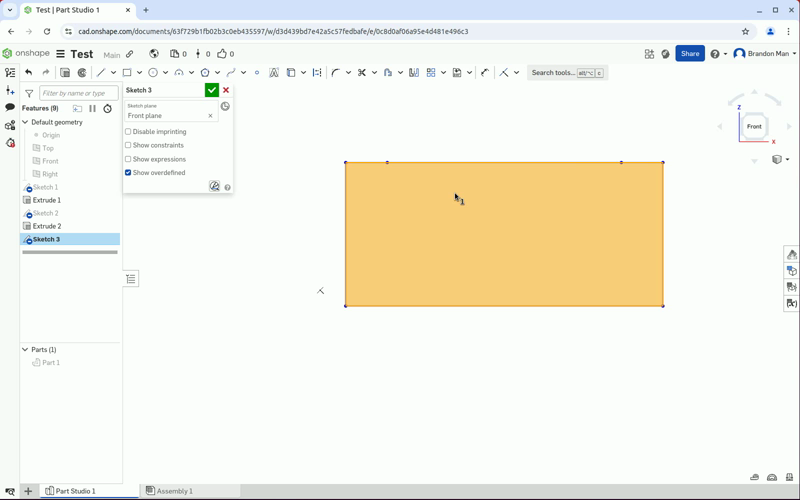
scroll(-6)
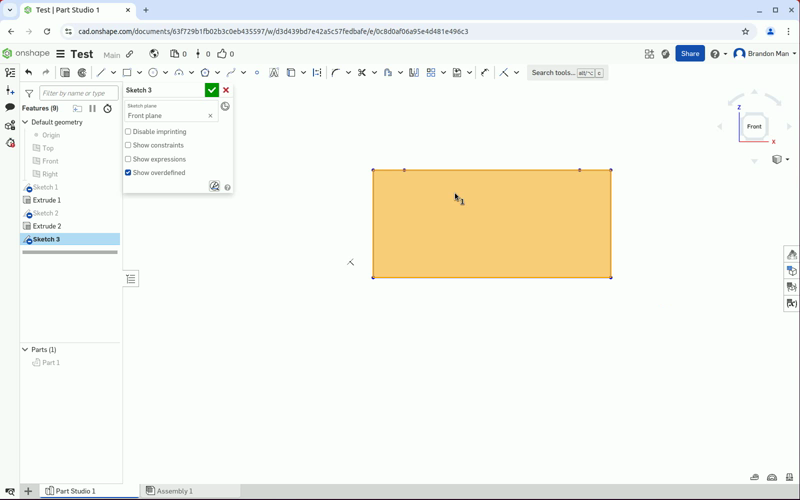
scroll(-6)
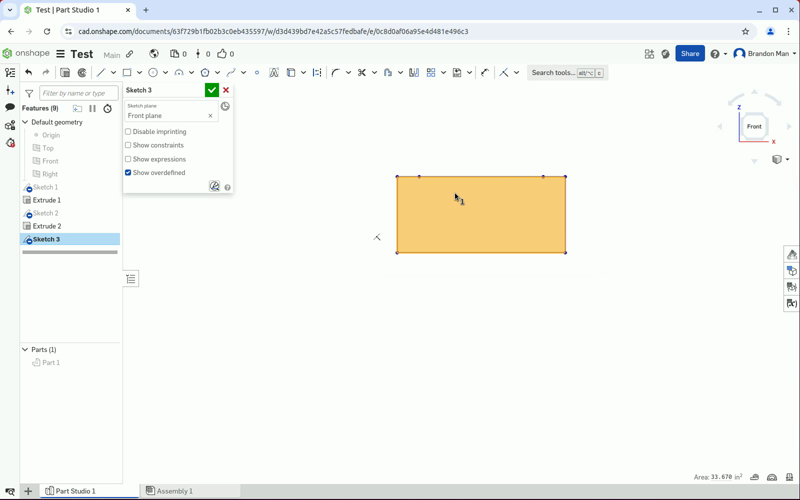
scroll(-6)
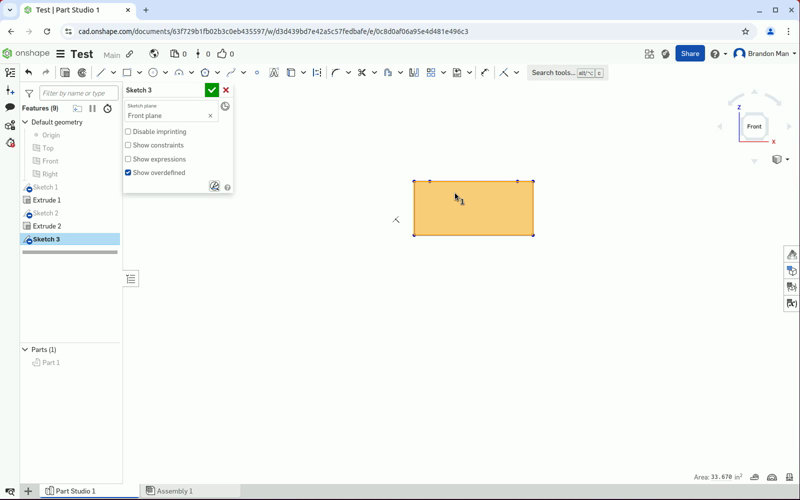
scroll(-6)
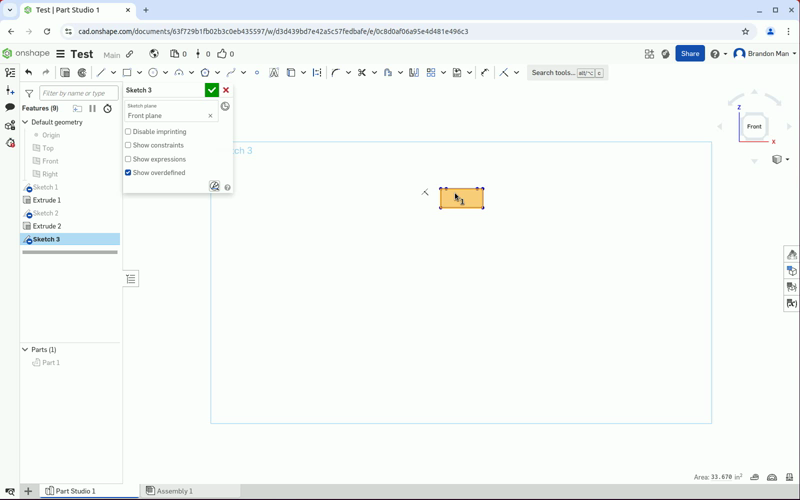
mouse_move(73, 352)
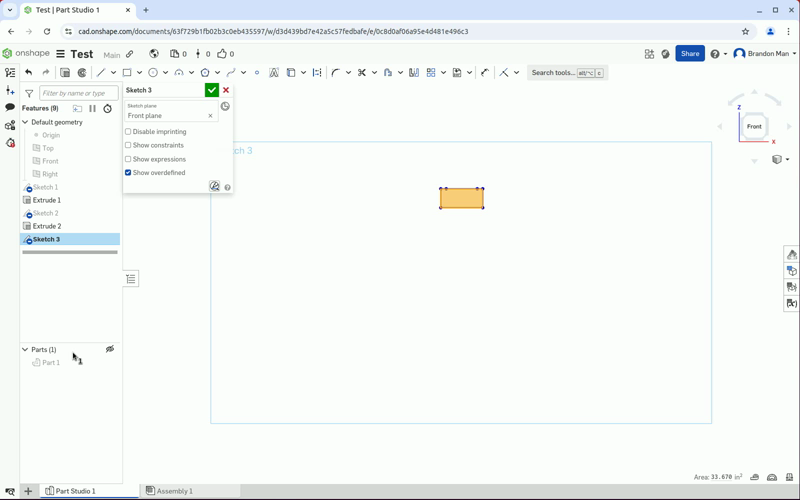
key(shift+y)
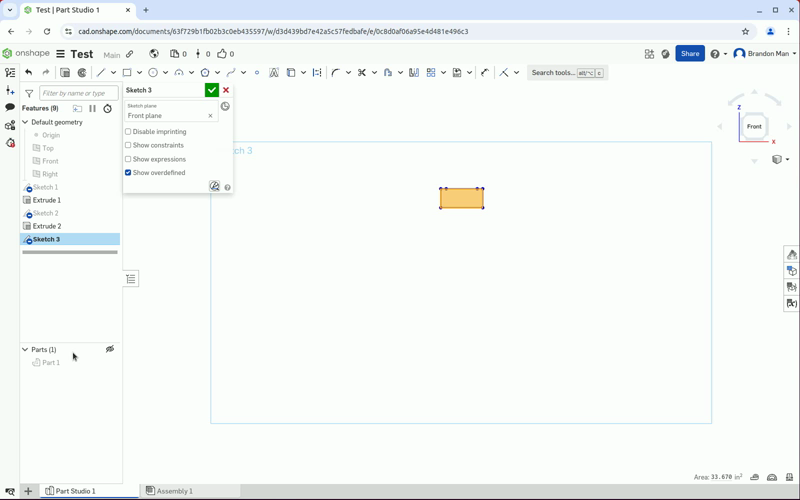
key(shift+e)
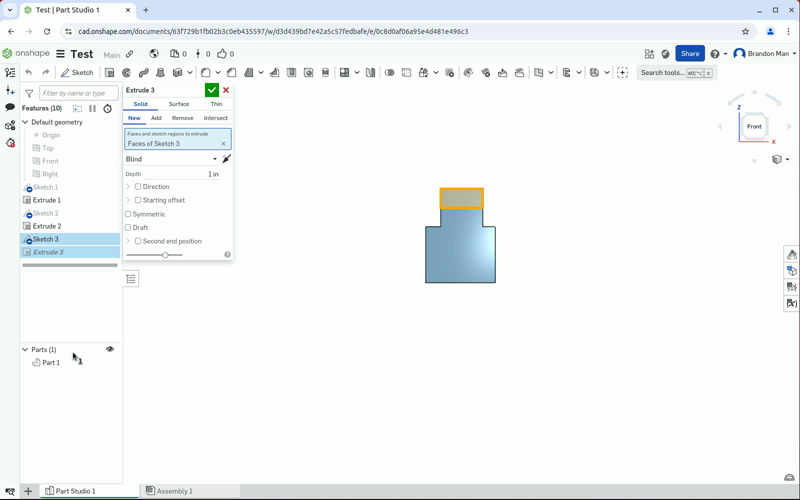
mouse_move(143, 106)
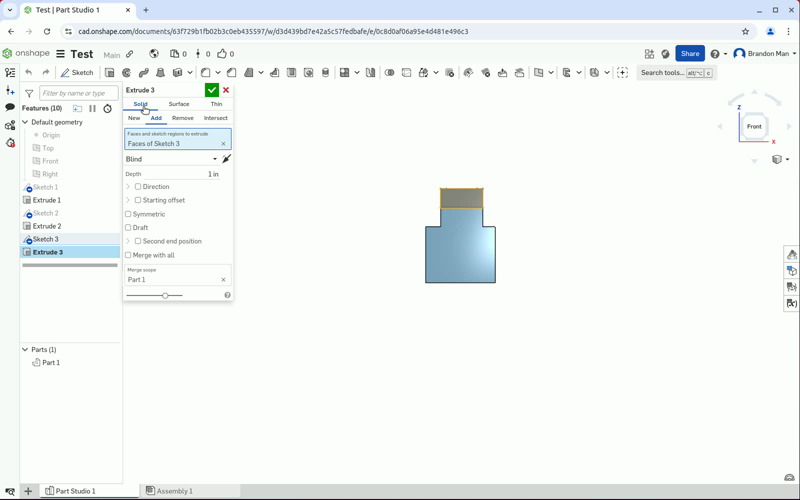
click(143, 106)
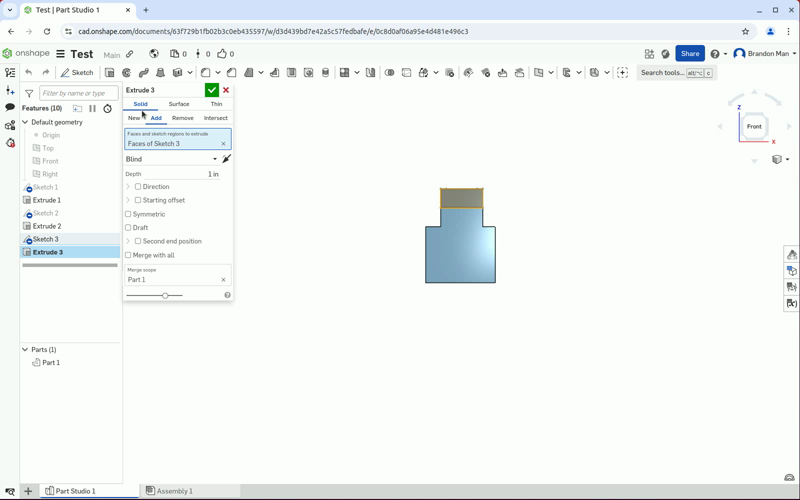
mouse_move(137, 120)
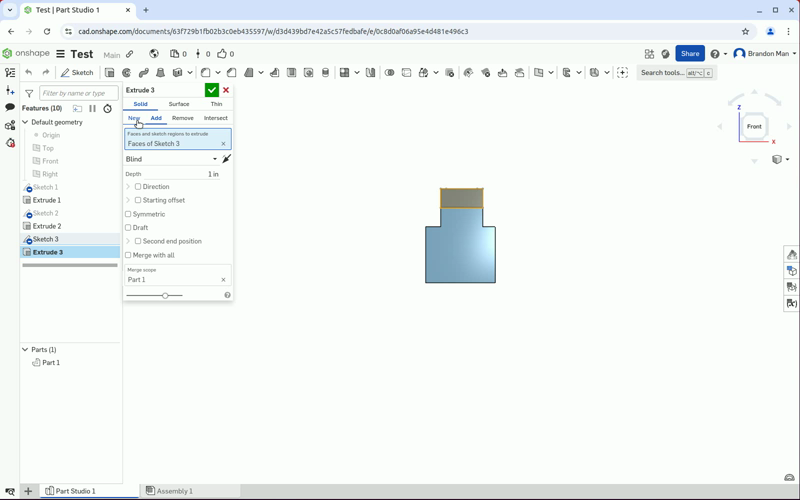
click(137, 120)
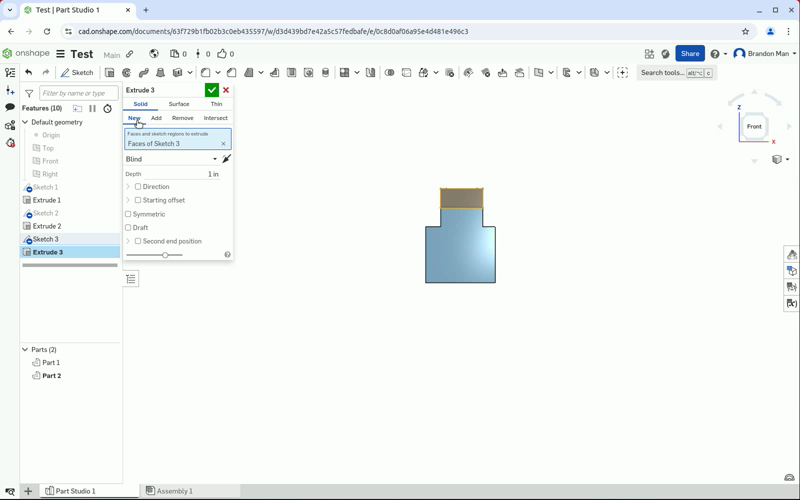
key(tab, 4)
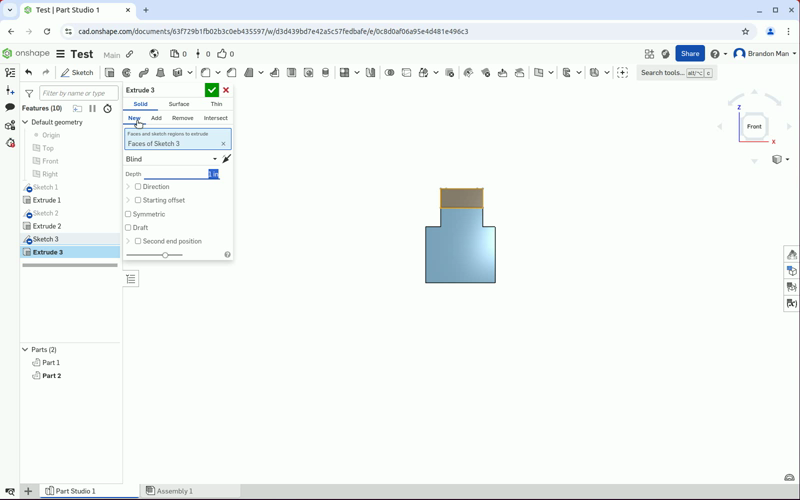
text(-1.444)
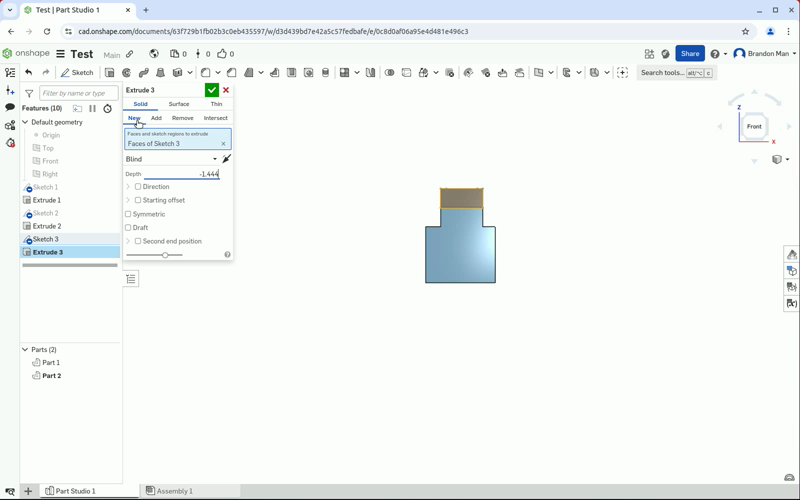
key(enter)
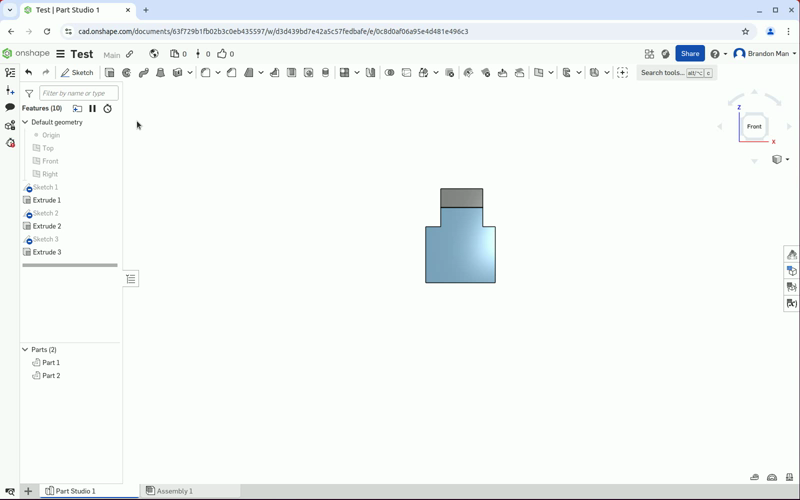
key(shift+h)
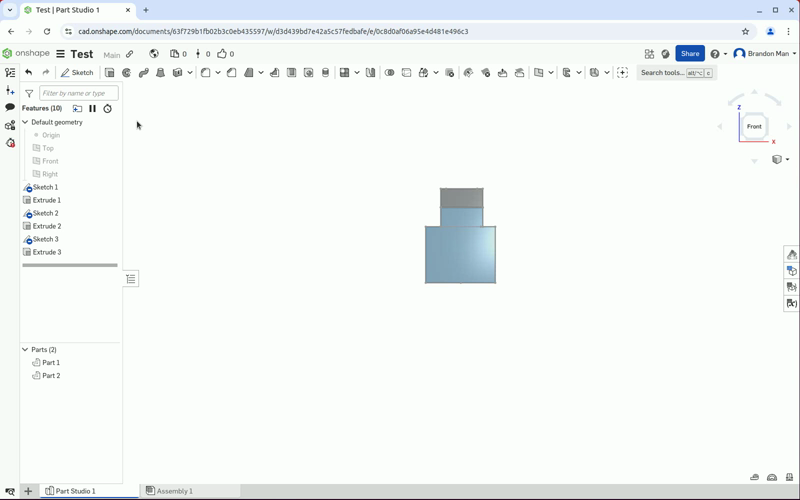
key(shift+h)
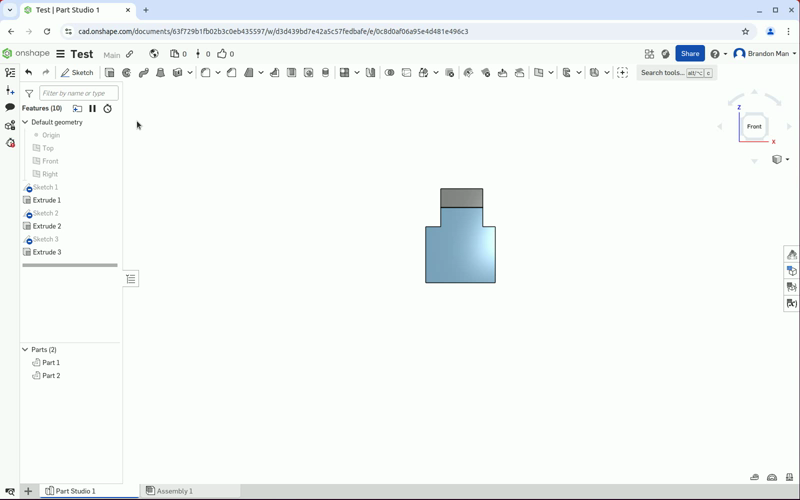
mouse_move(73, 189)
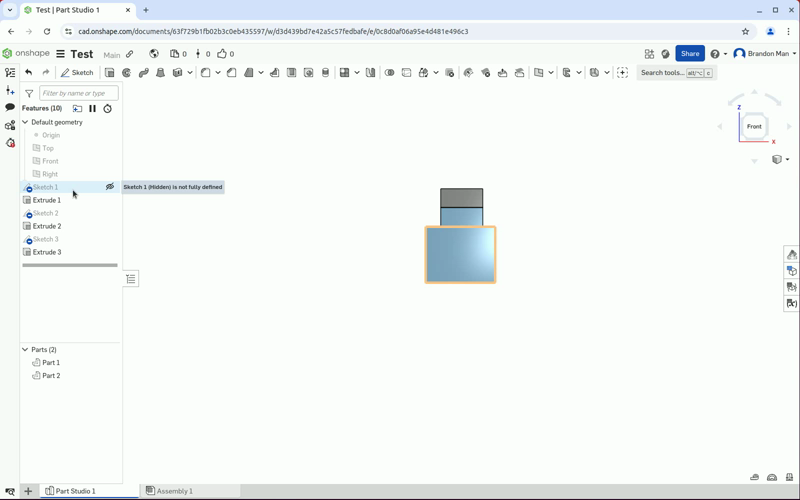
click(73, 189)
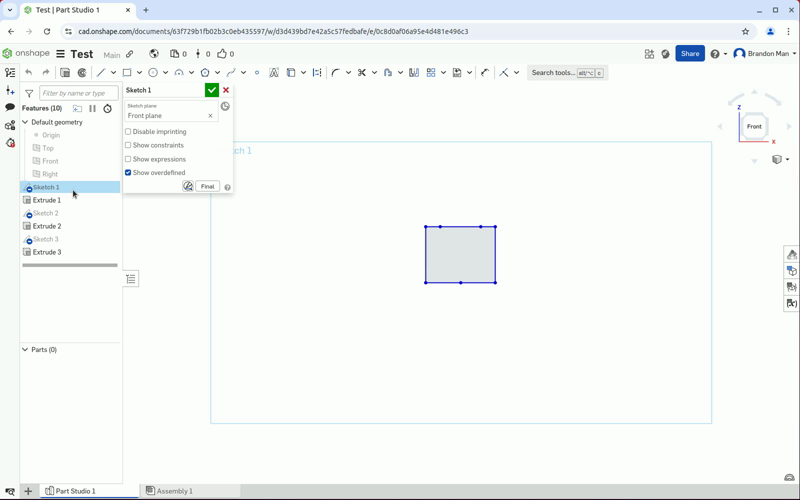
mouse_move(229, 92)
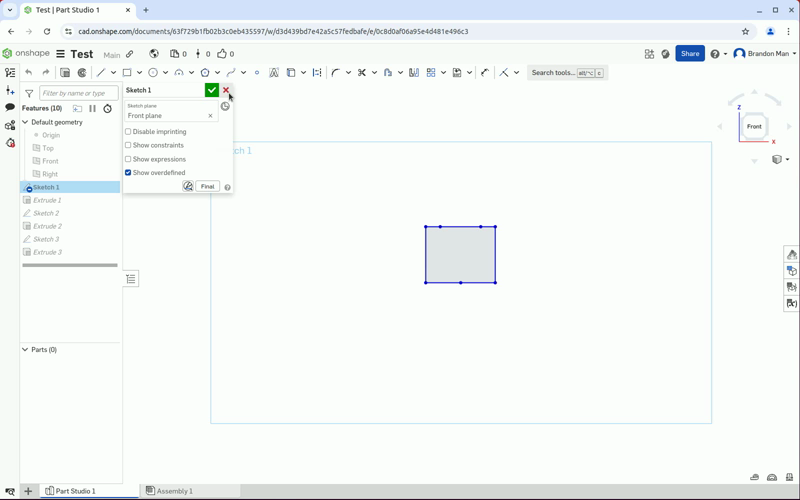
click(229, 92)
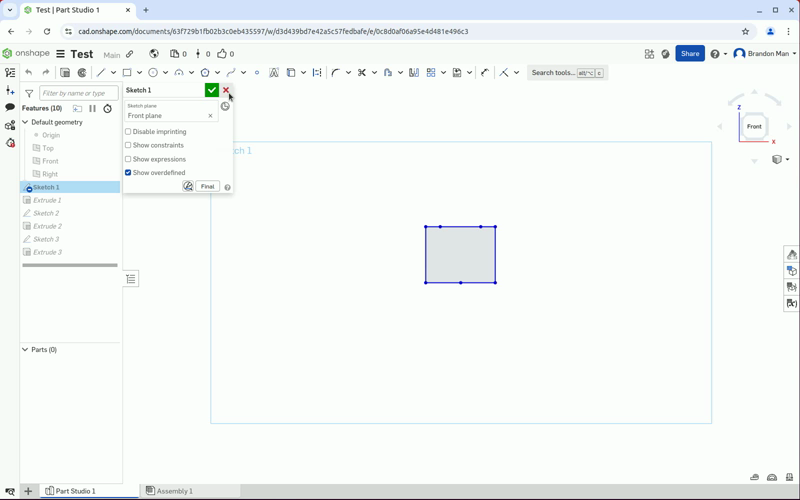
key(shift+s)
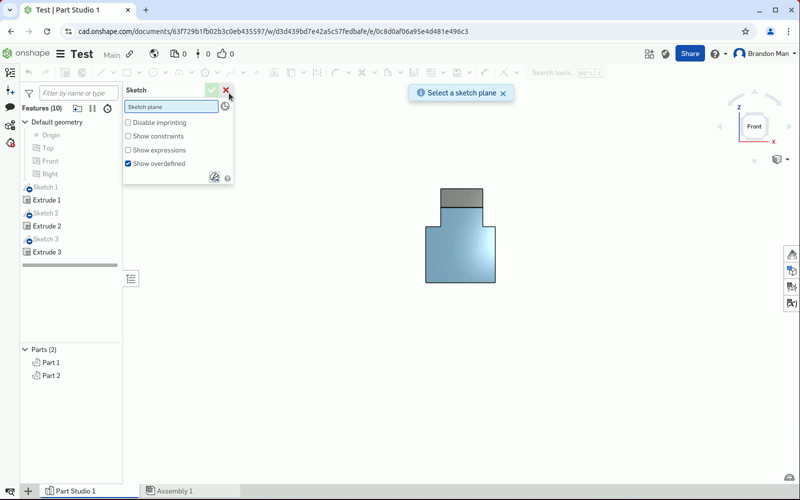
mouse_move(73, 163)
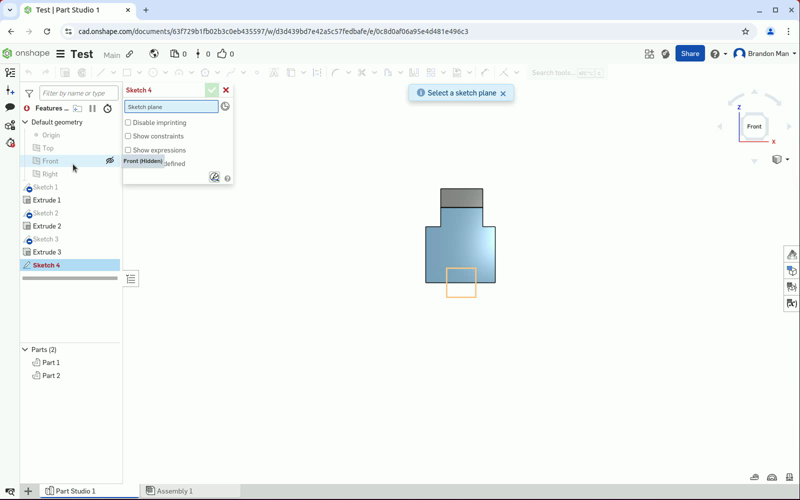
click(73, 163)
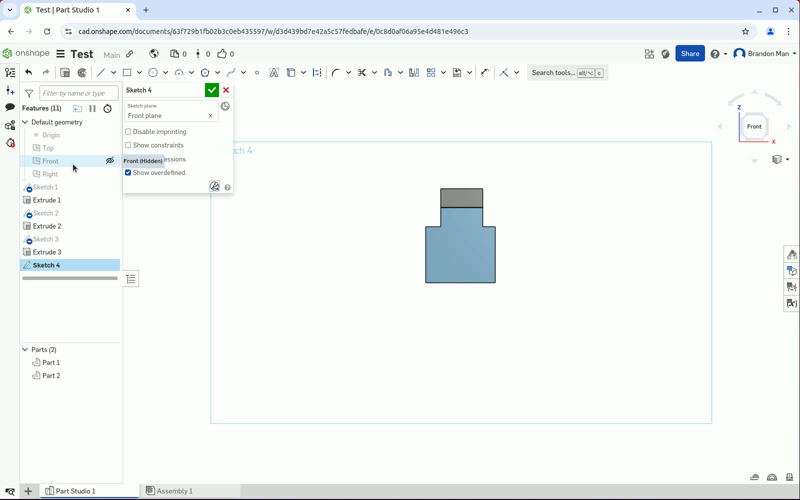
mouse_move(73, 352)
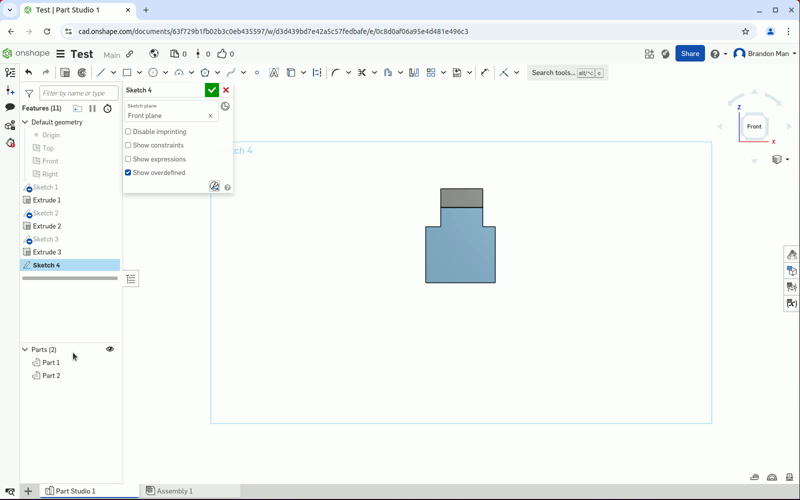
key(y)
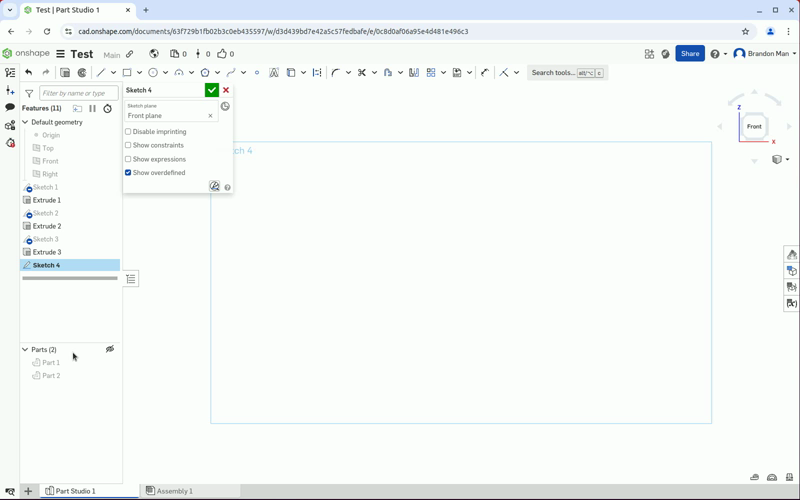
key(l)
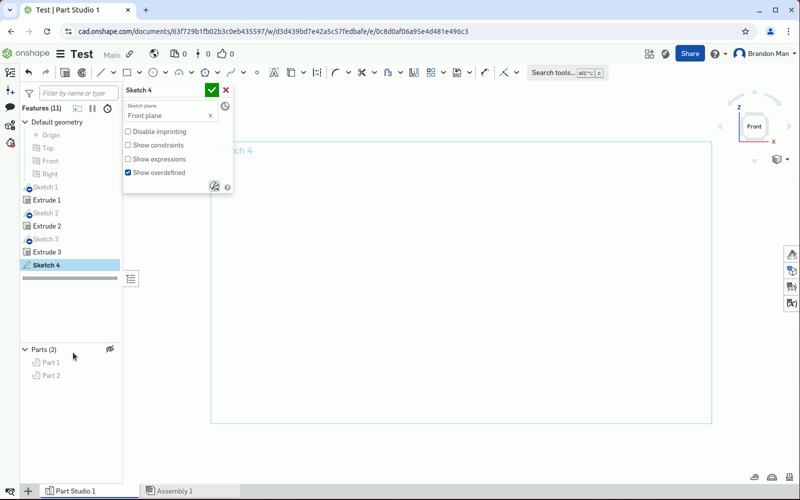
key_down(shift)
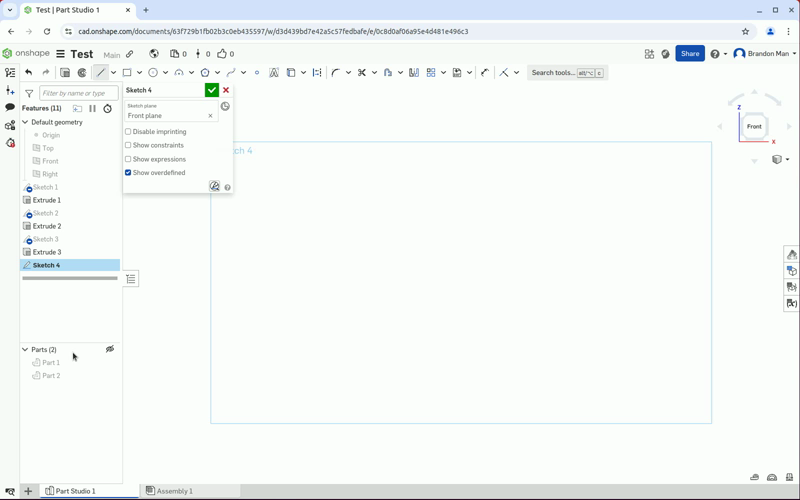
mouse_move(445, 189)
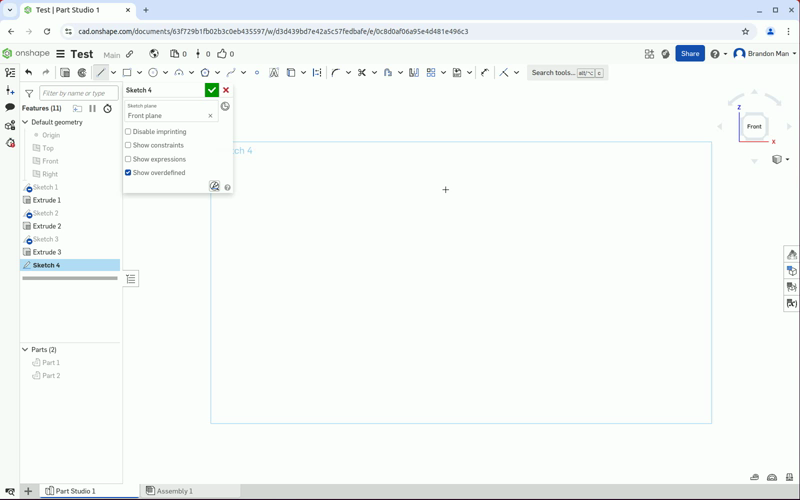
click(445, 189)
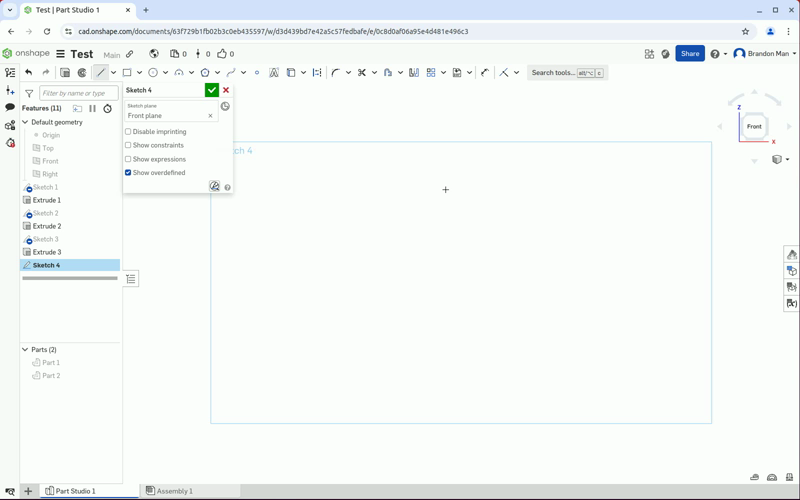
key_up(shift)
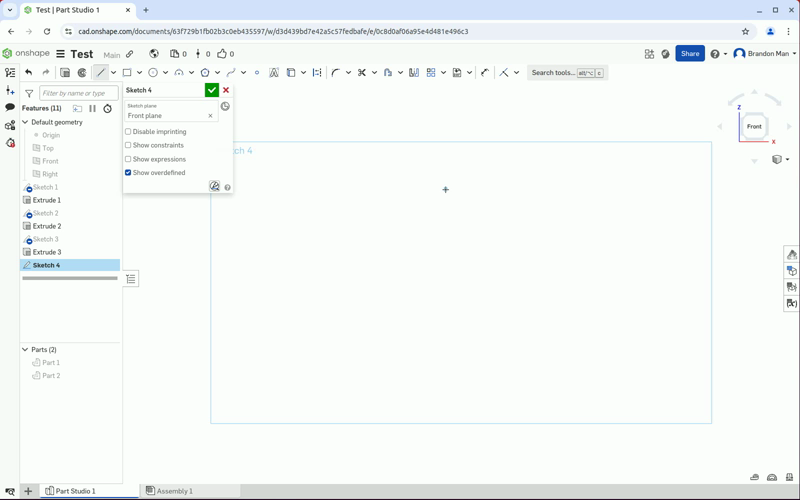
key_down(shift)
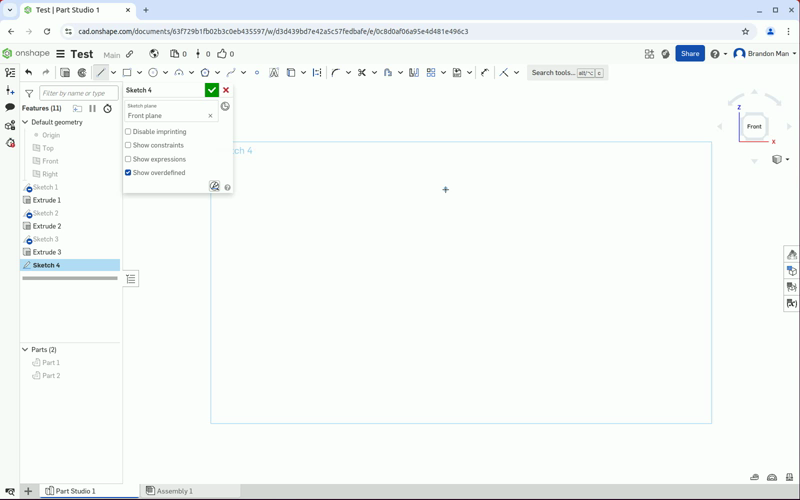
mouse_move(475, 189)
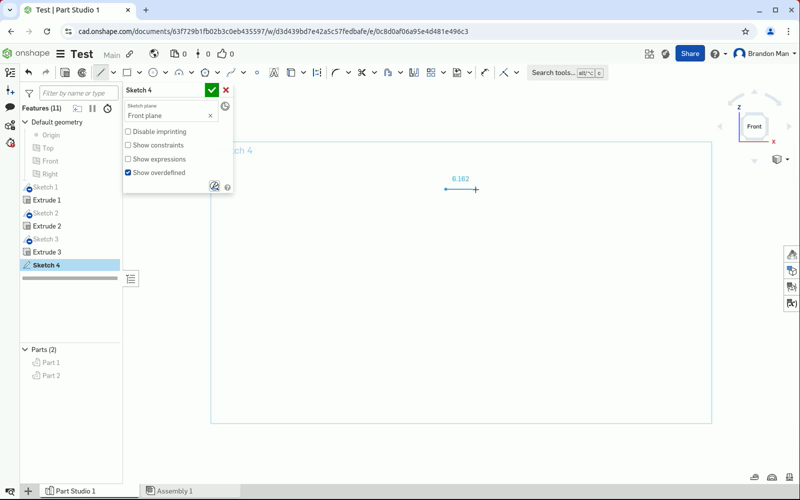
mouse_move(476, 189)
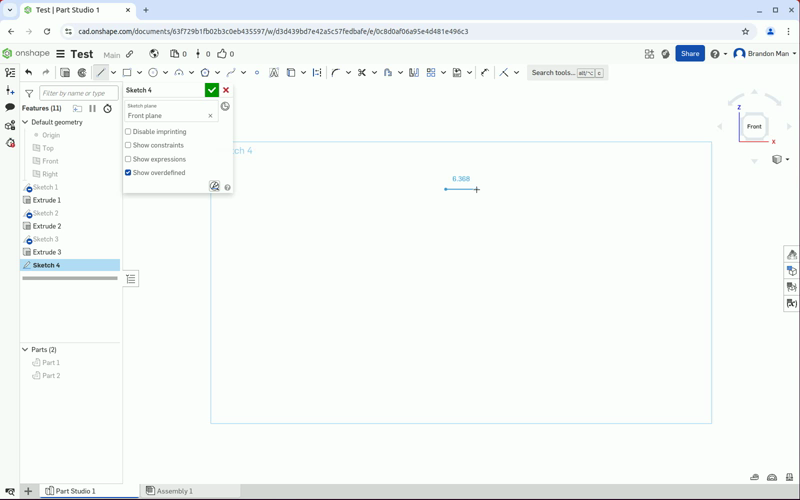
click(476, 189)
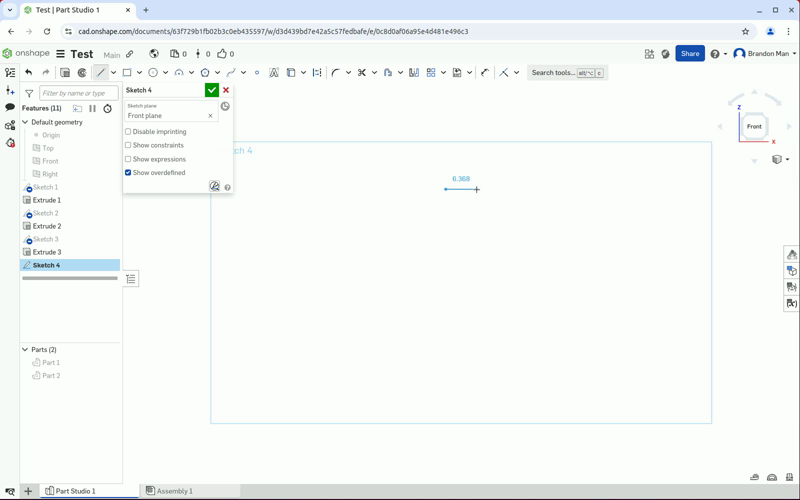
key_up(shift)
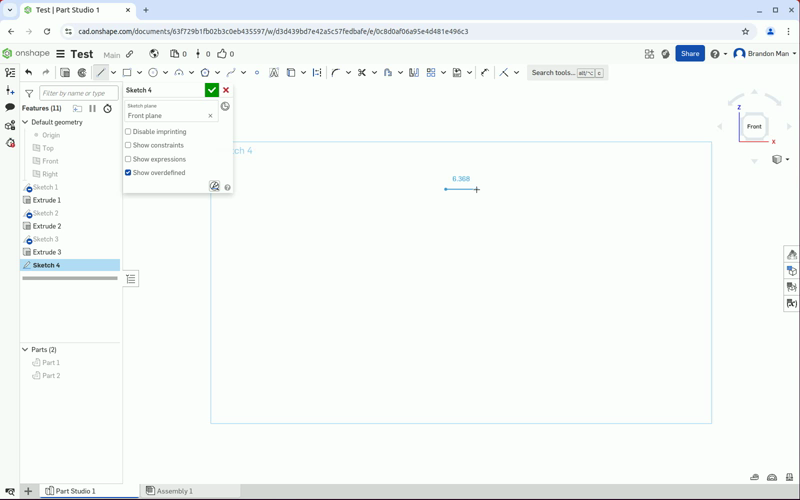
key_down(shift)
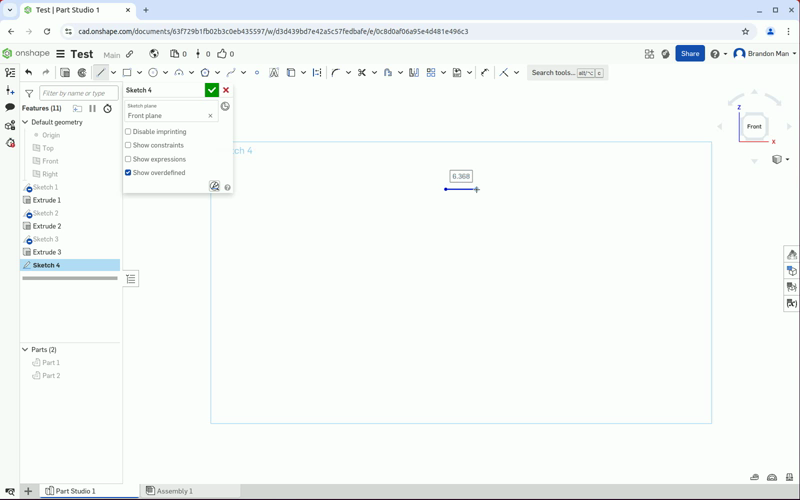
mouse_move(506, 189)
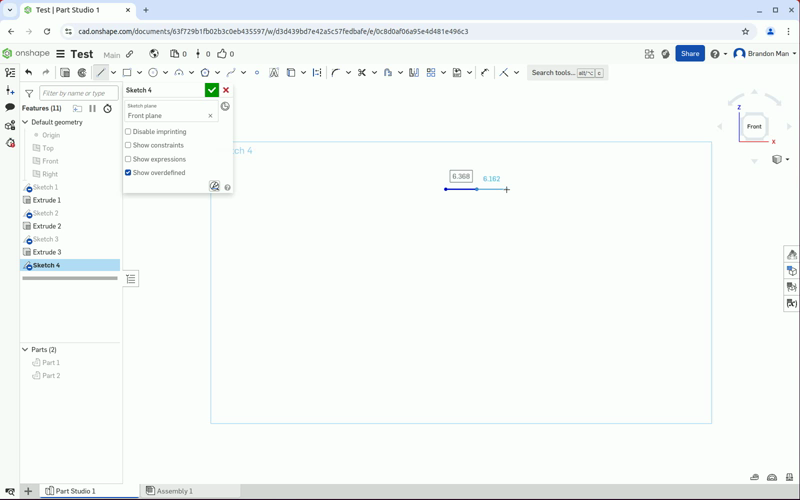
mouse_move(476, 170)
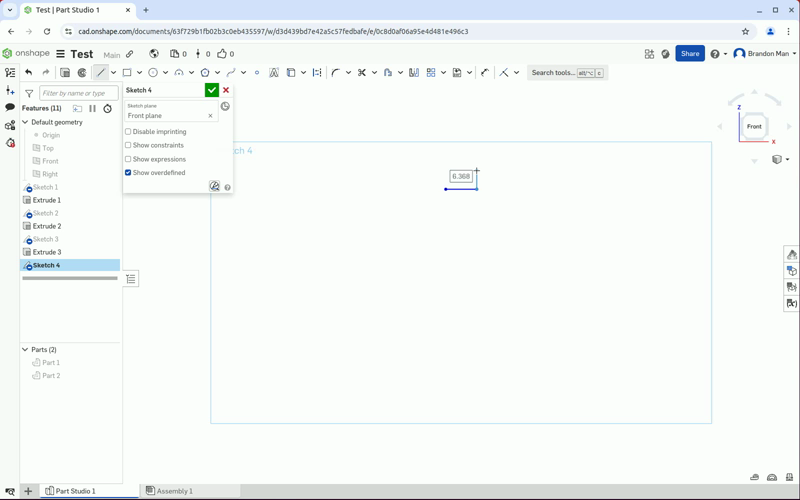
click(476, 170)
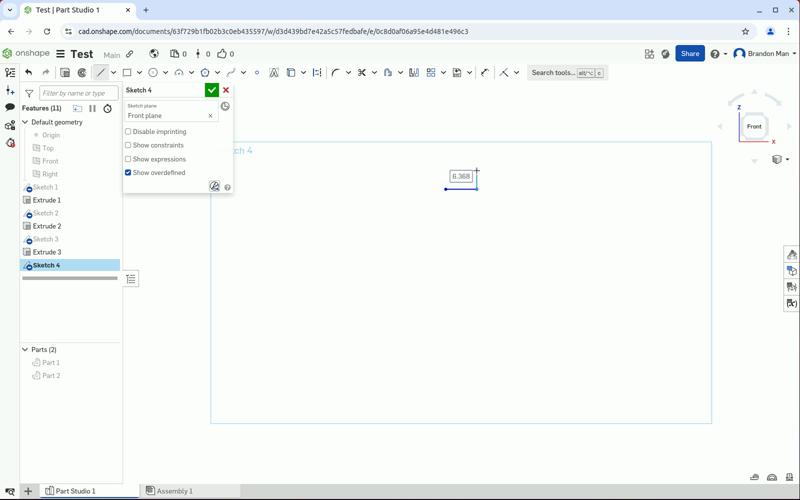
key_up(shift)
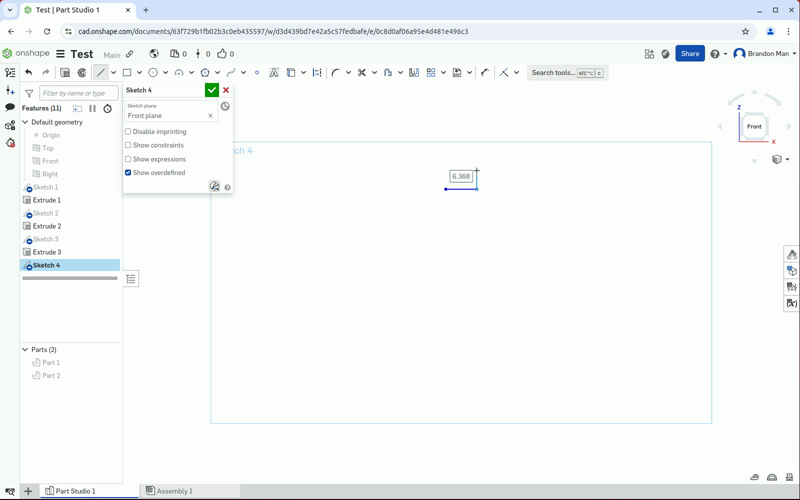
key_down(shift)
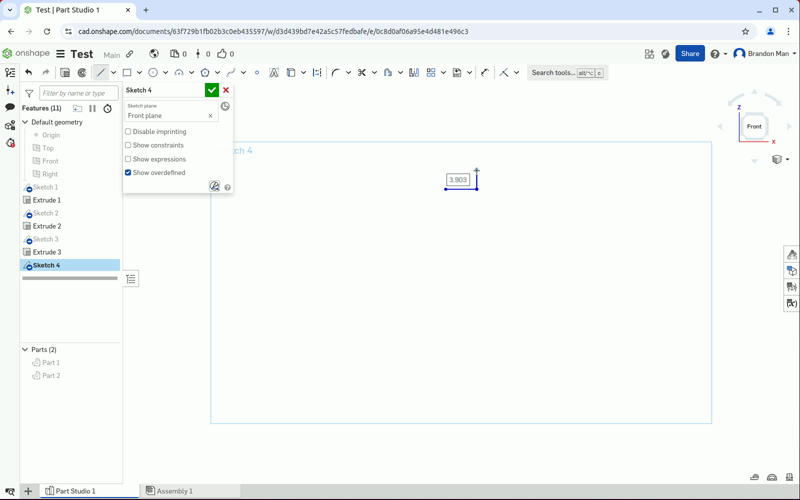
mouse_move(506, 170)
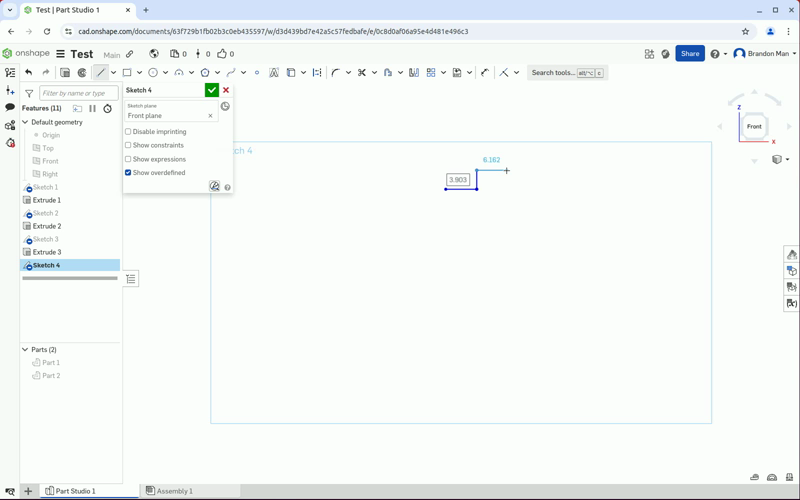
mouse_move(445, 170)
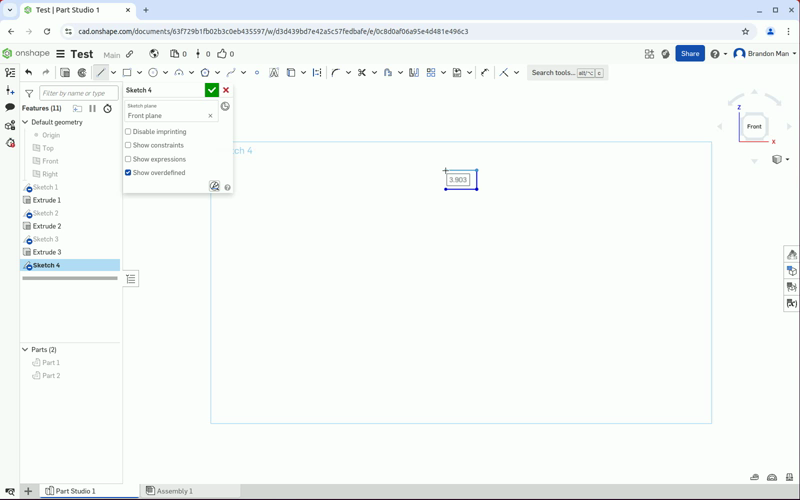
click(445, 170)
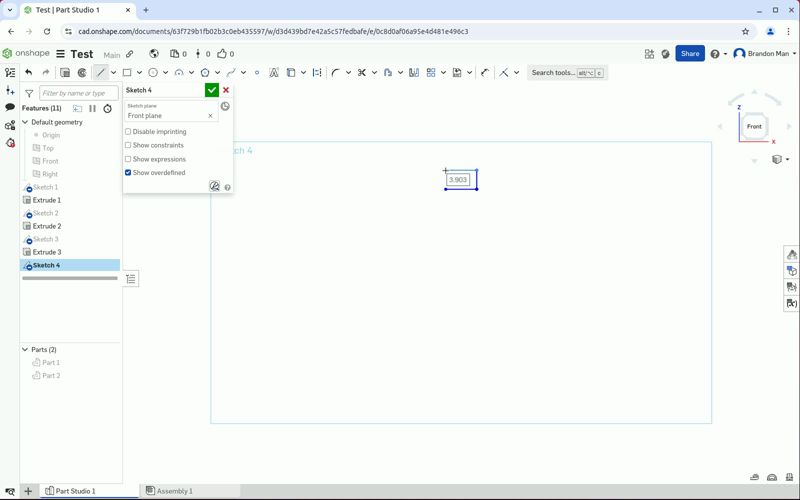
key_up(shift)
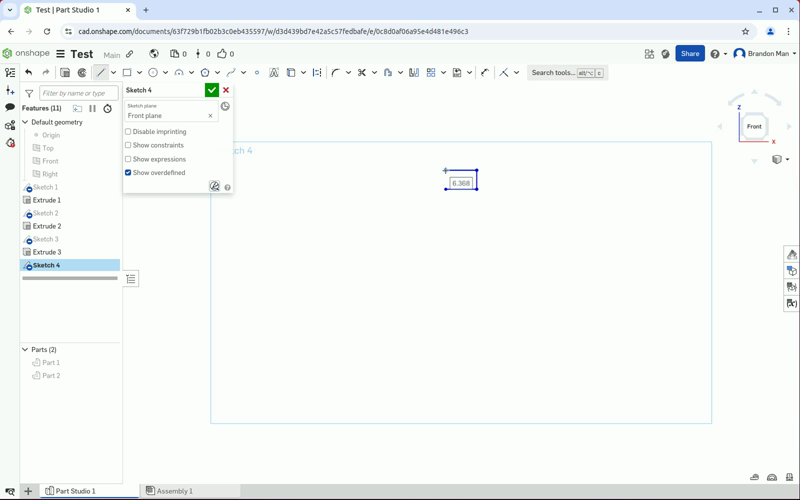
mouse_move(475, 170)
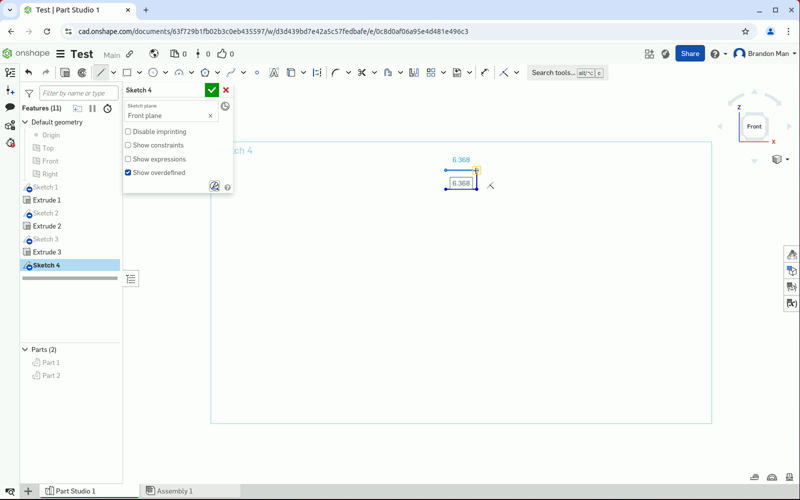
key_down(shift)
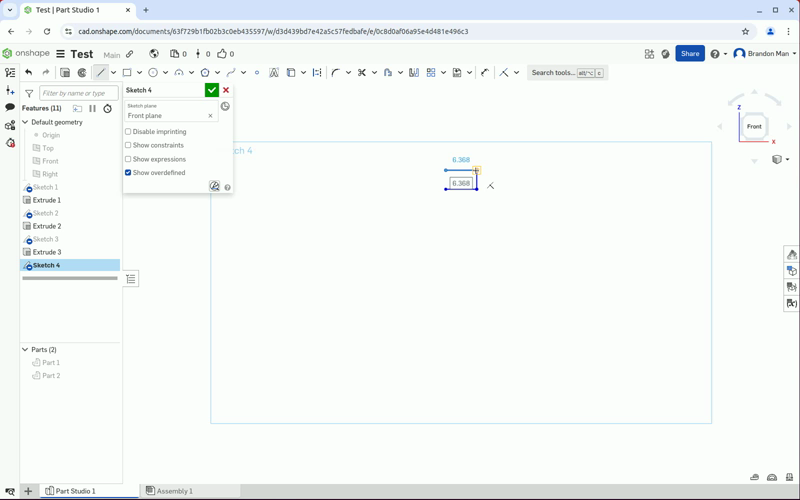
mouse_move(445, 189)
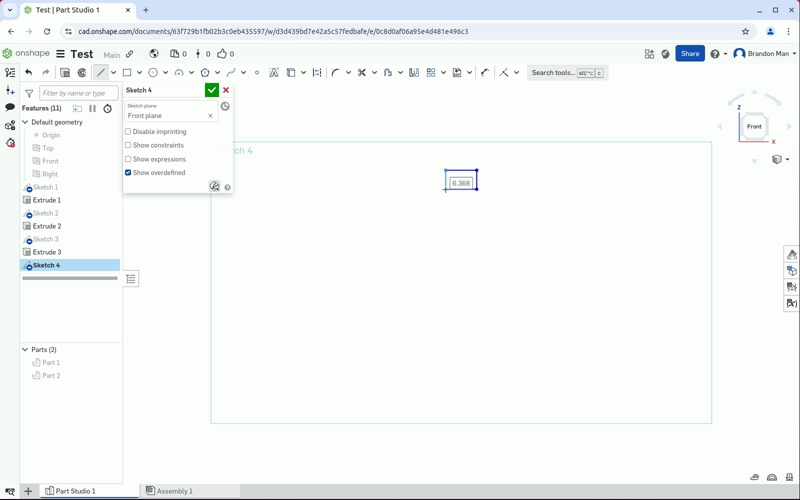
key_up(shift)
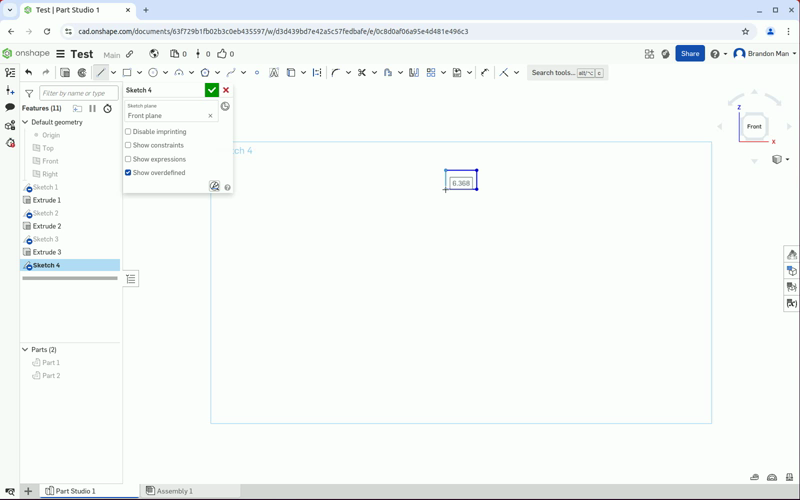
click(445, 189)
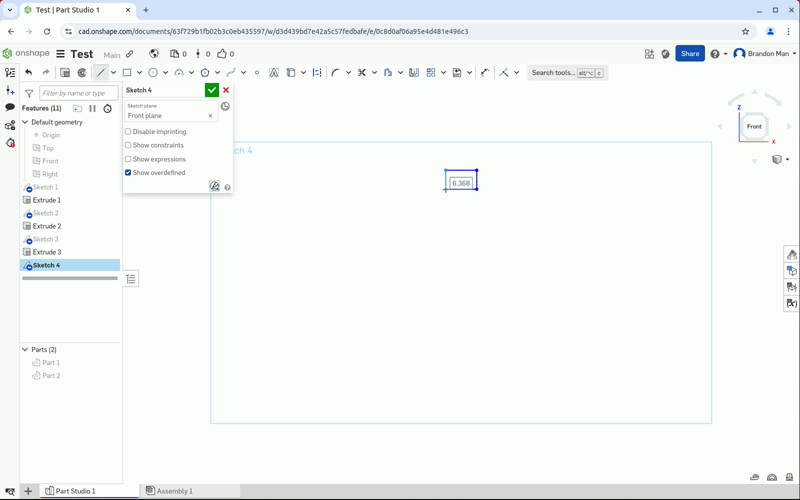
key(esc)
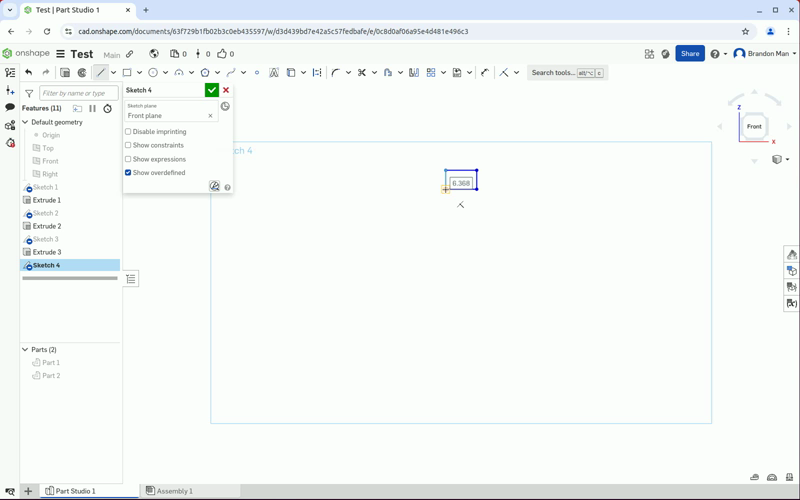
mouse_move(475, 172)
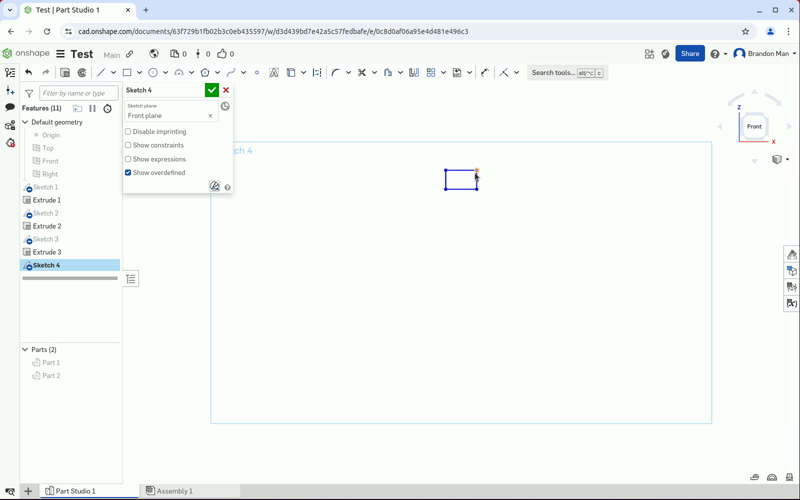
scroll(6)
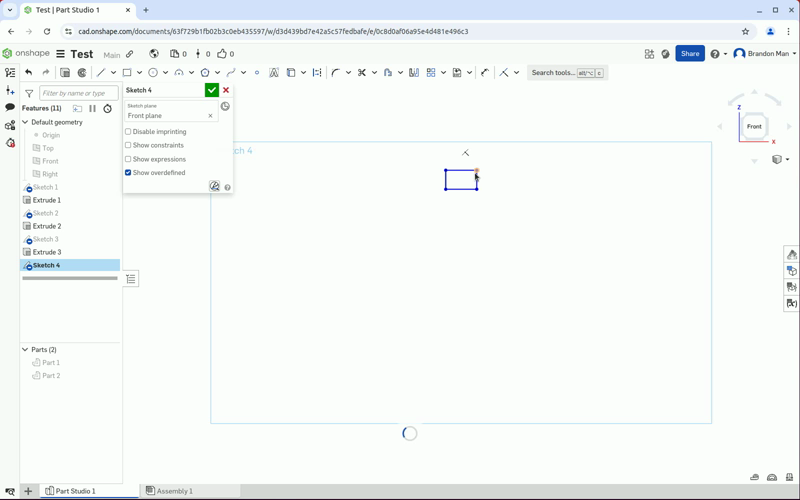
scroll(6)
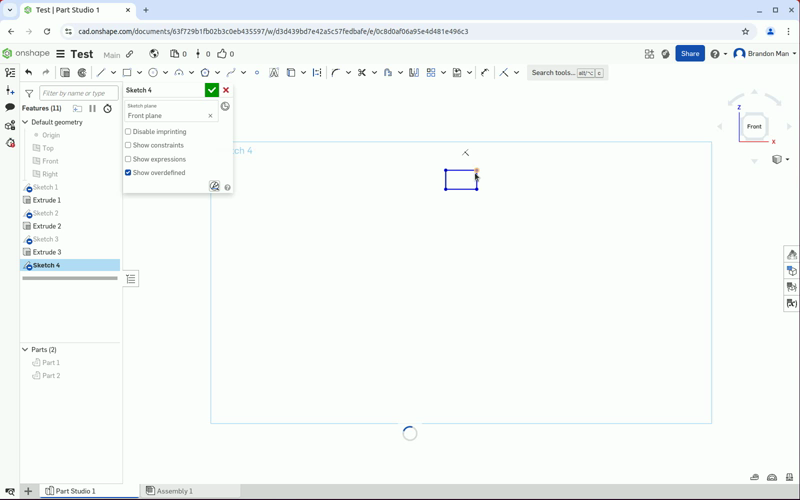
scroll(6)
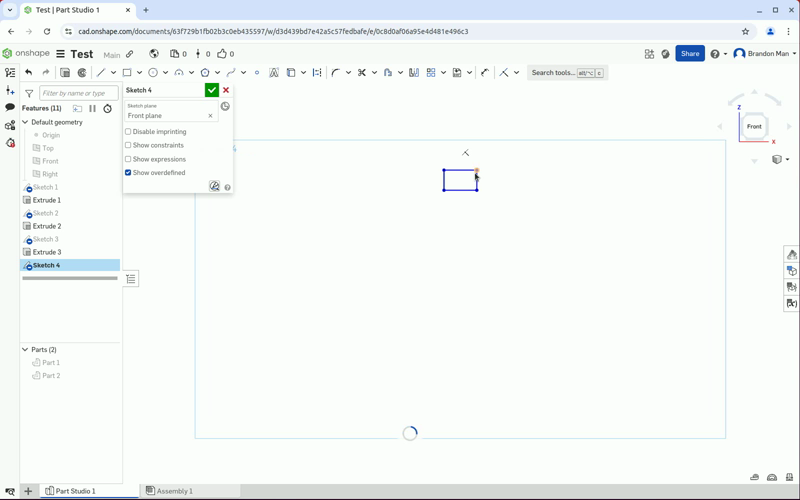
scroll(6)
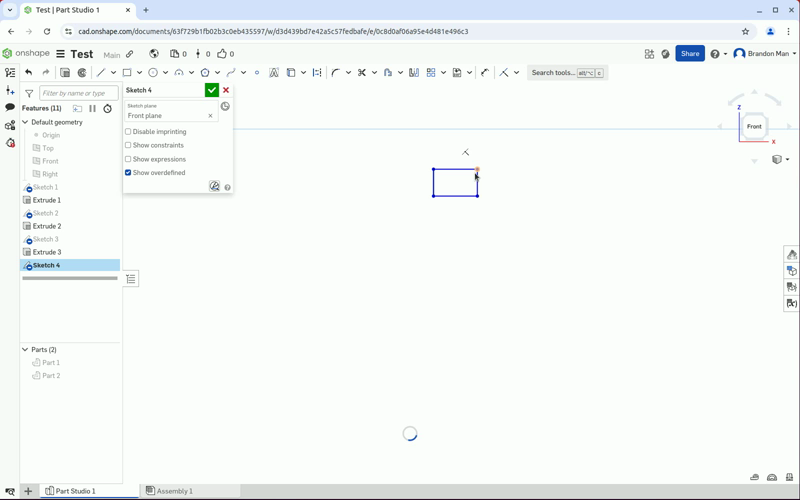
scroll(6)
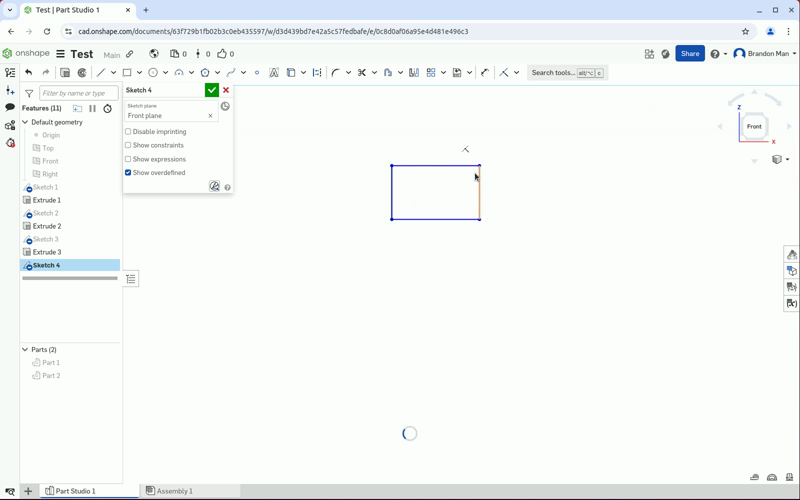
scroll(6)
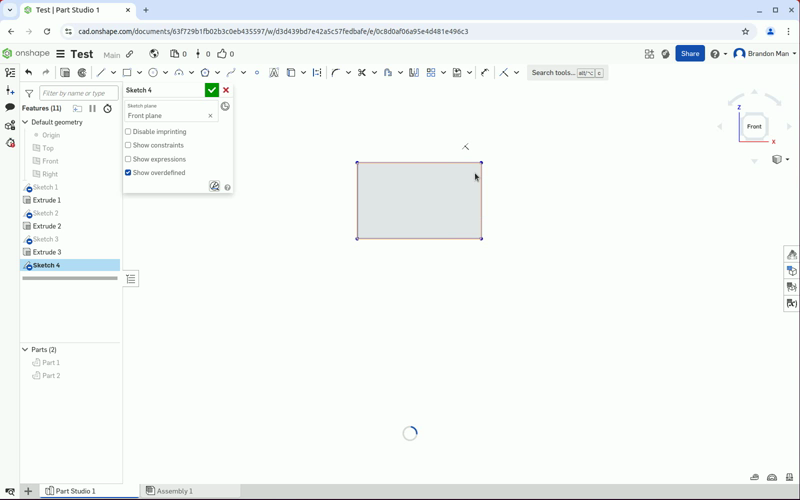
scroll(6)
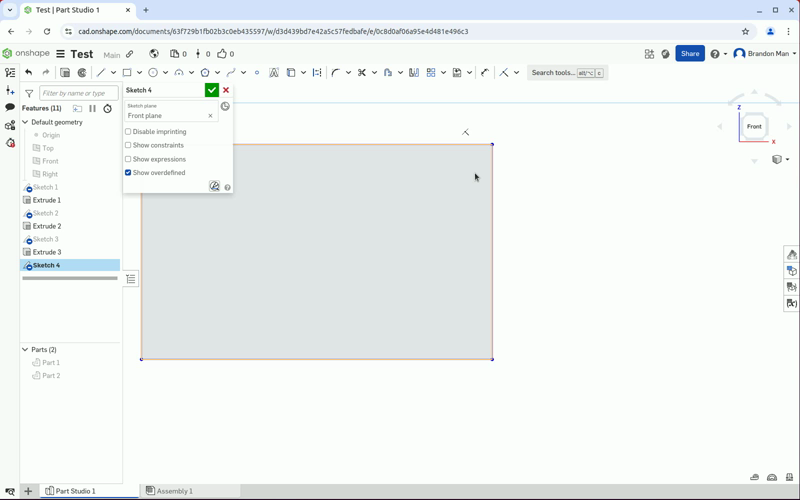
click(475, 172)
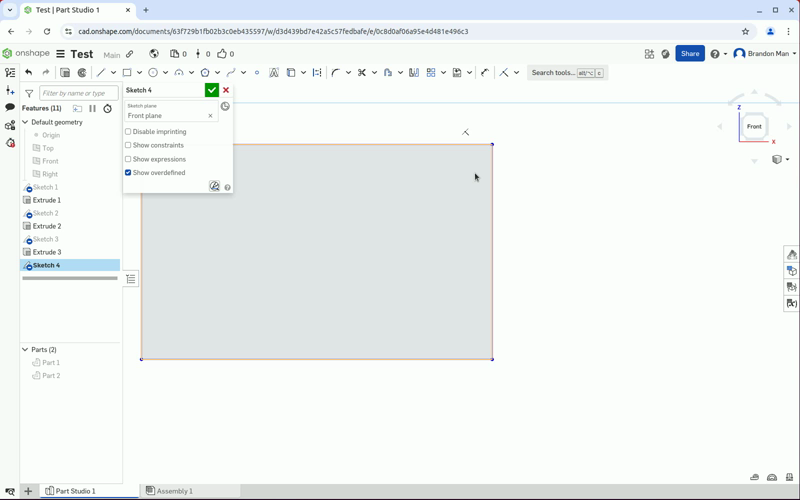
scroll(-6)
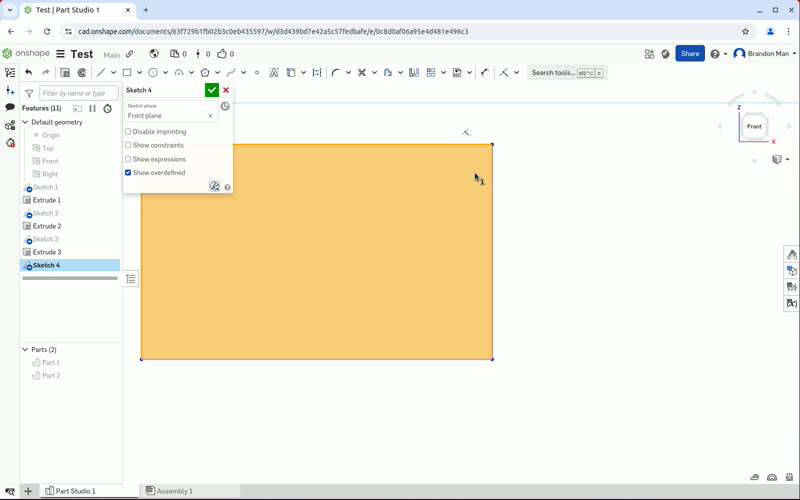
scroll(-6)
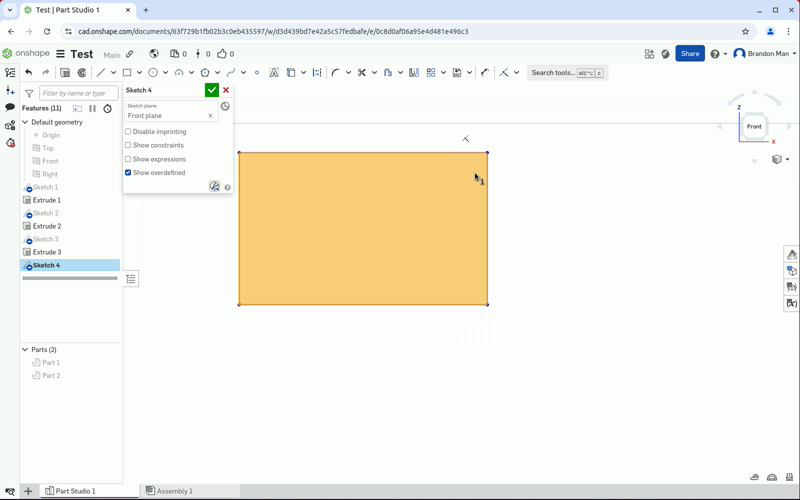
scroll(-6)
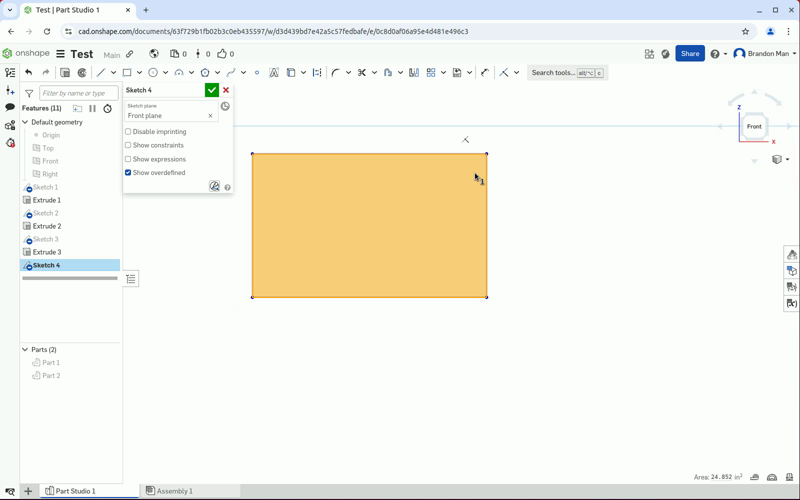
scroll(-6)
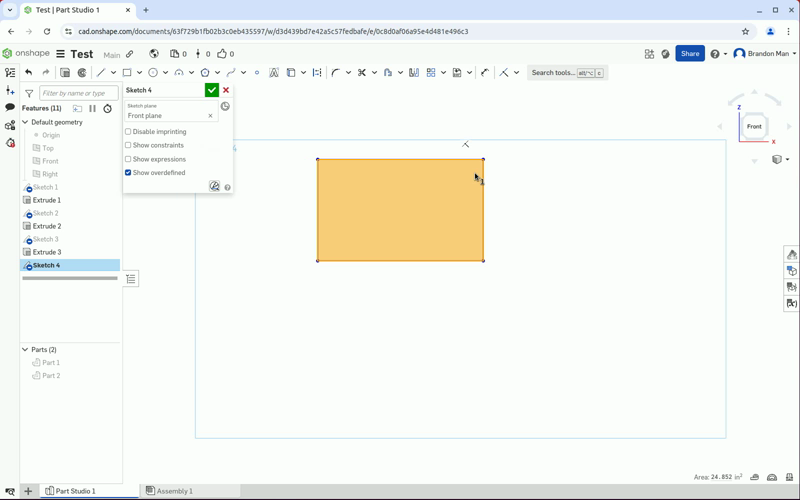
scroll(-6)
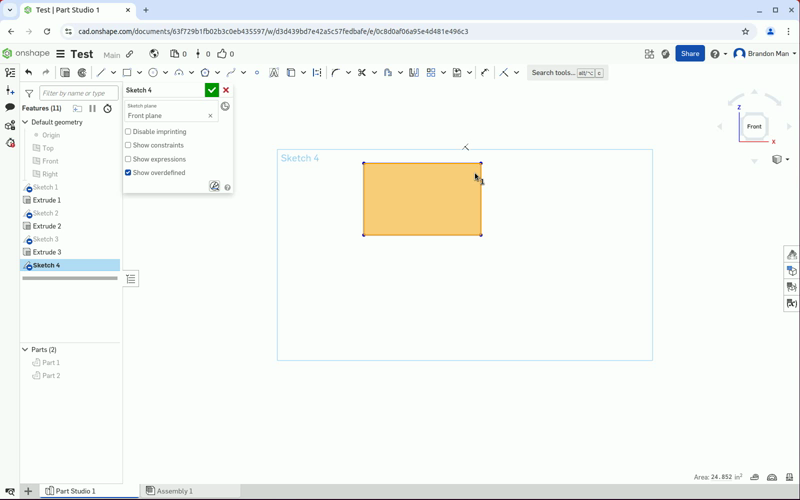
scroll(-6)
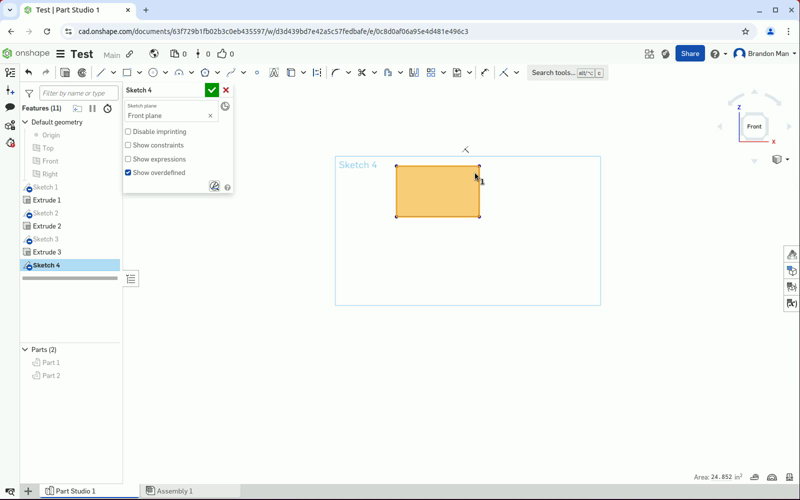
scroll(-6)
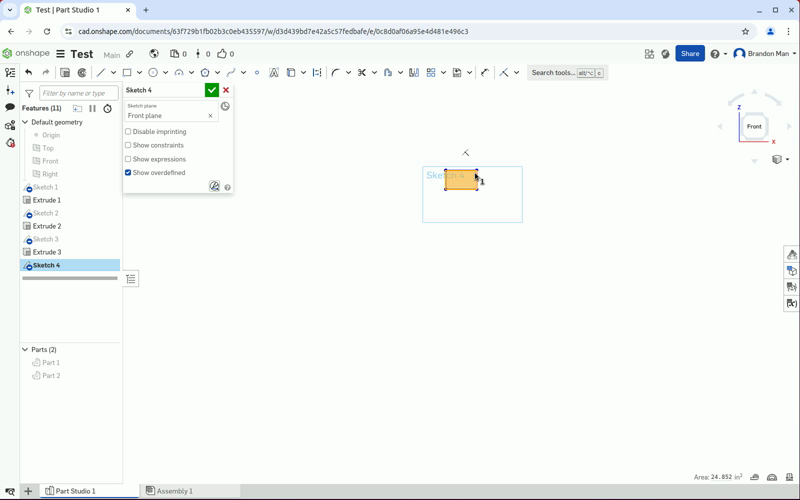
mouse_move(73, 352)
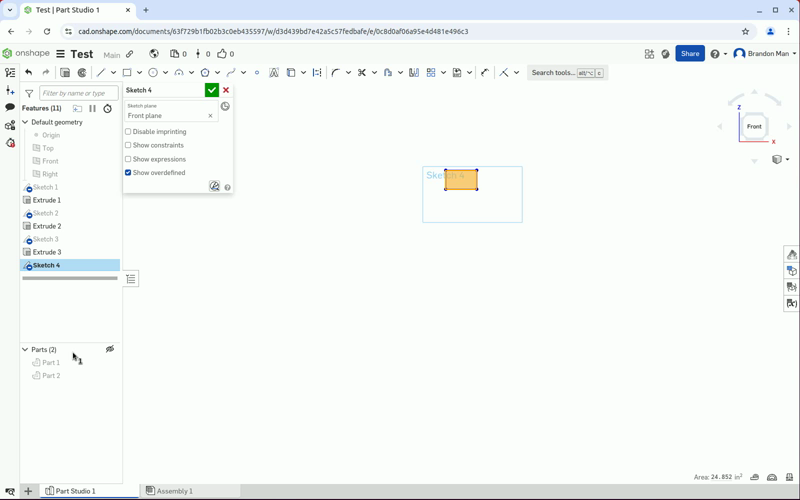
key(shift+y)
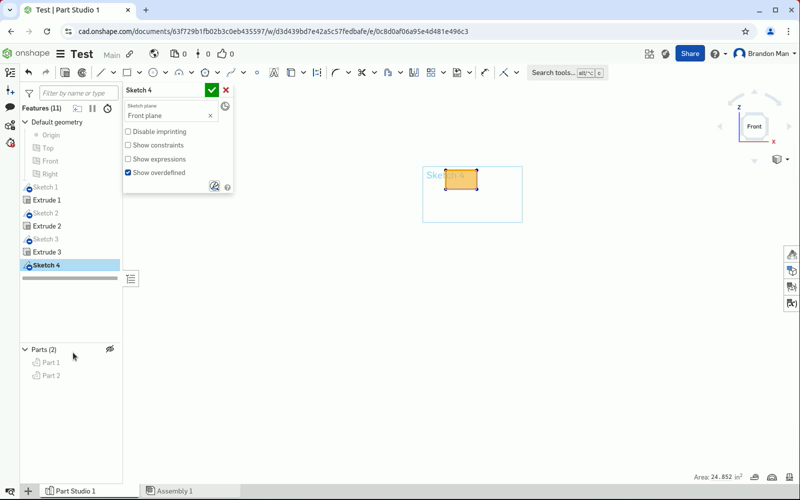
key(shift+e)
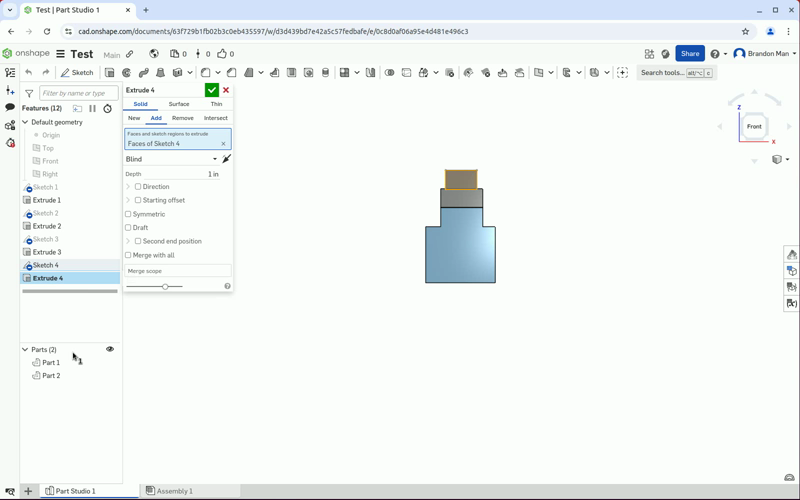
mouse_move(143, 106)
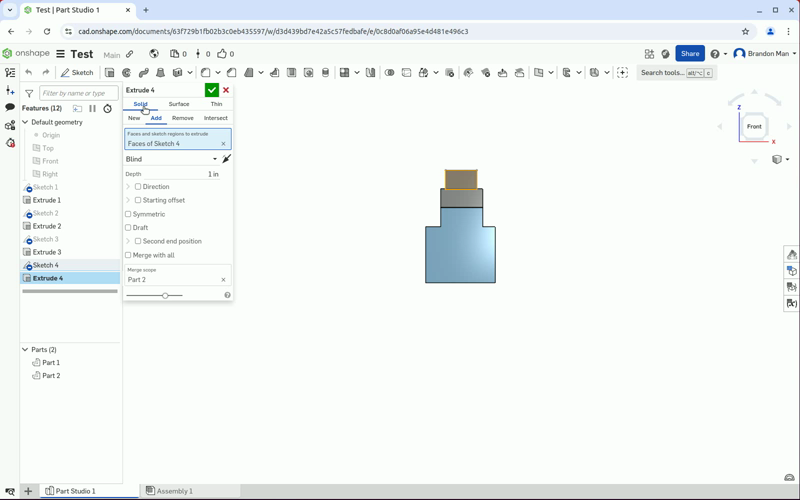
click(143, 106)
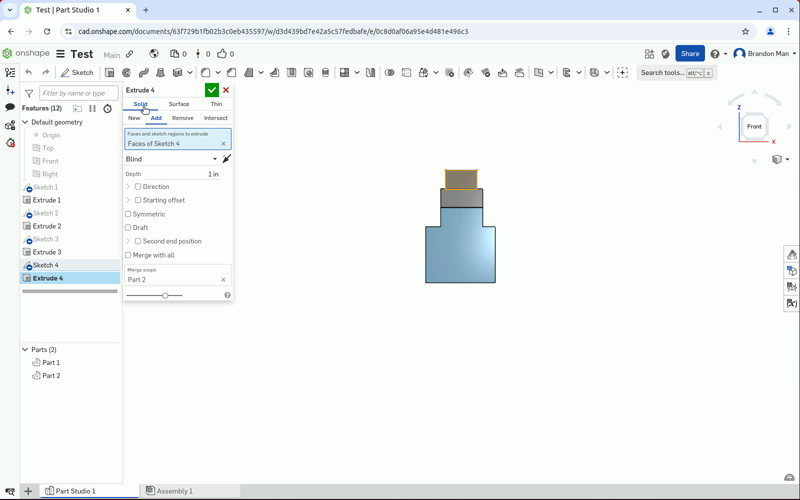
mouse_move(137, 120)
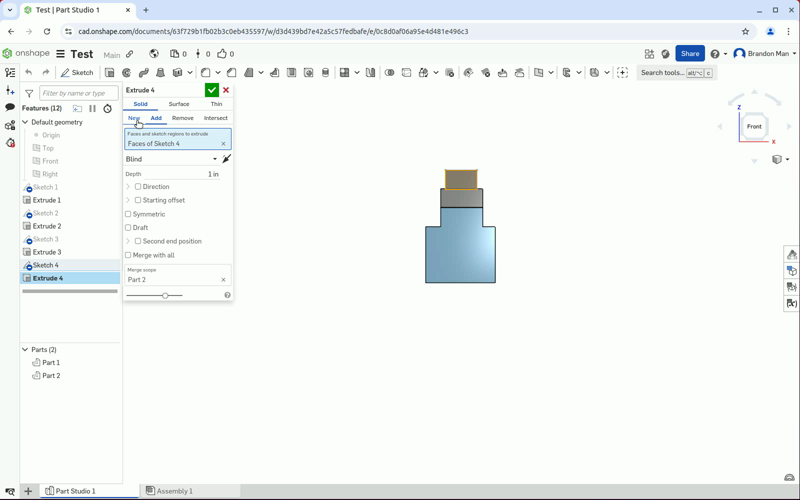
click(137, 120)
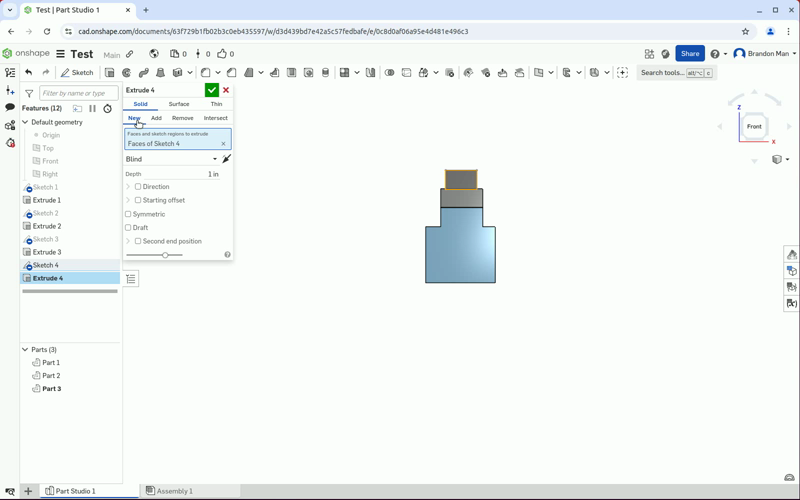
key(tab, 4)
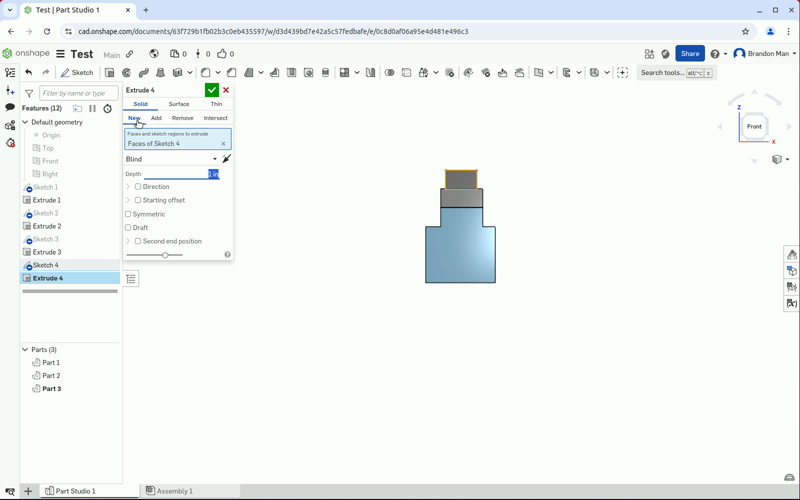
text(-1.444)
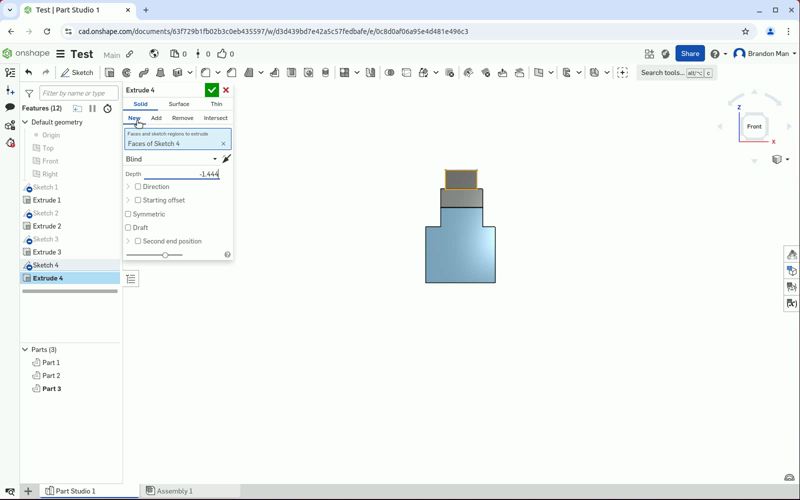
key(enter)
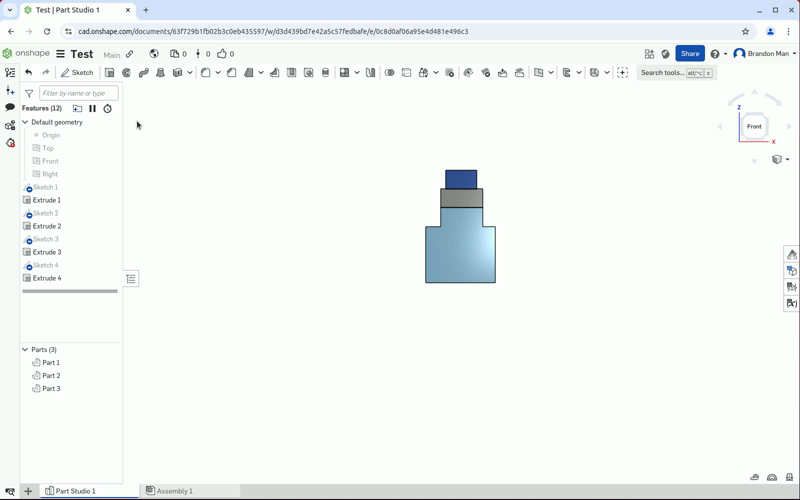
key(shift+h)
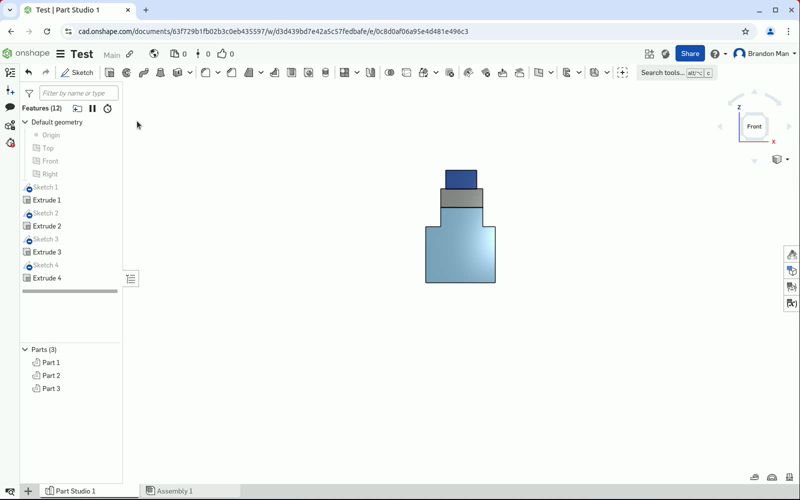
key(shift+h)
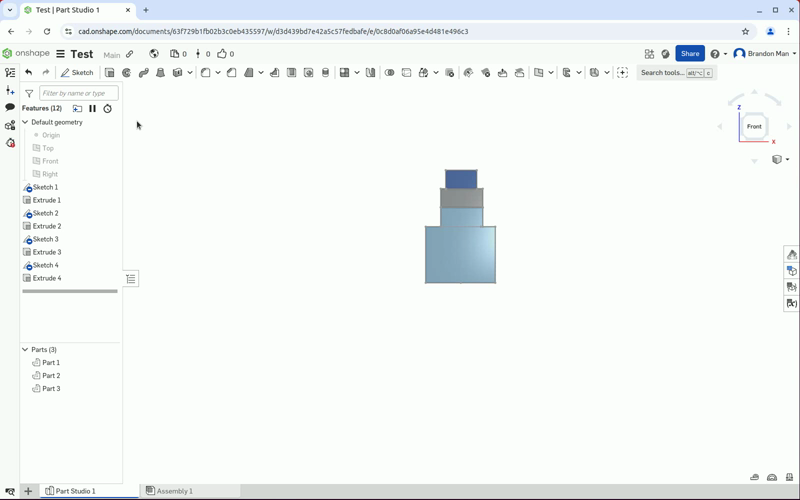
key(shift+7)
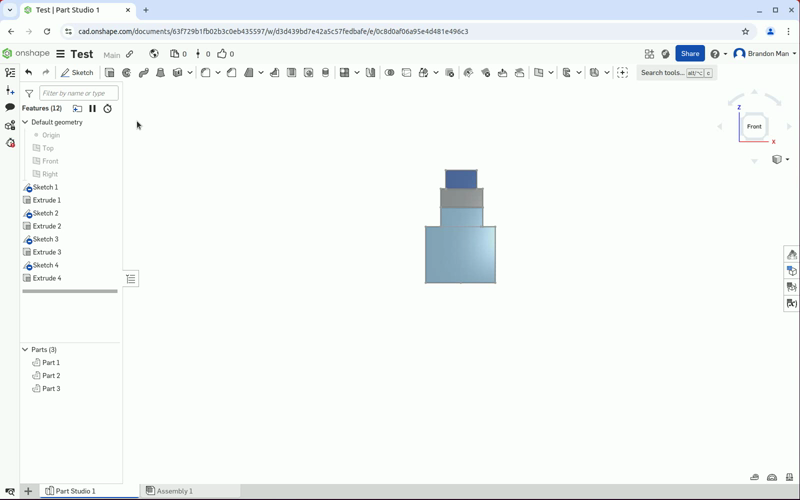
key(left, 2)
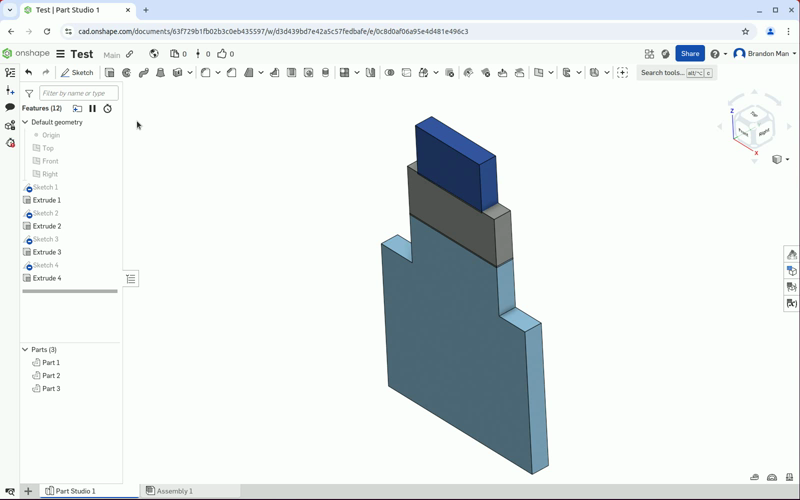
key(down, 2)
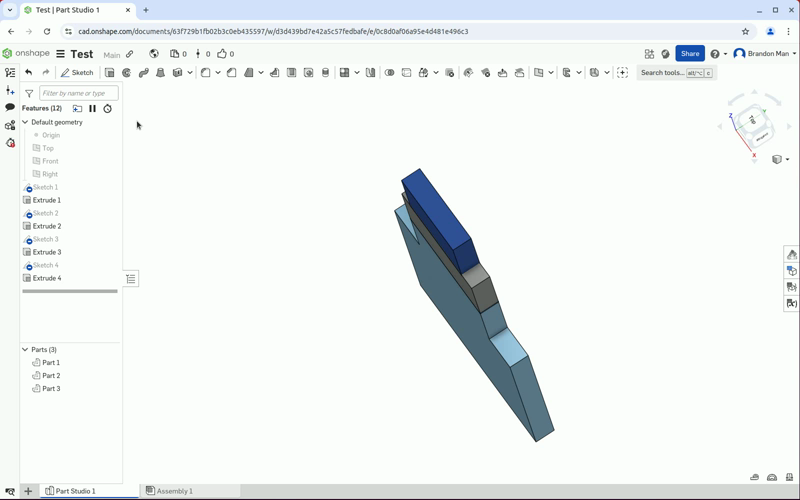
key(up, 2)
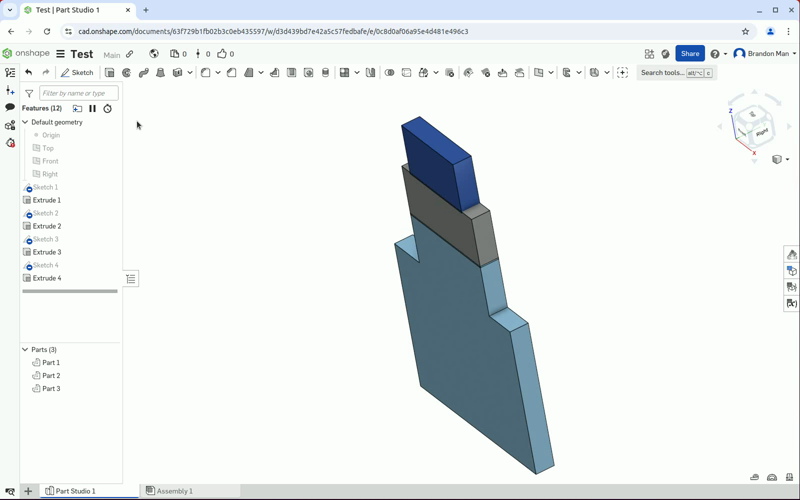
key(right, 2)
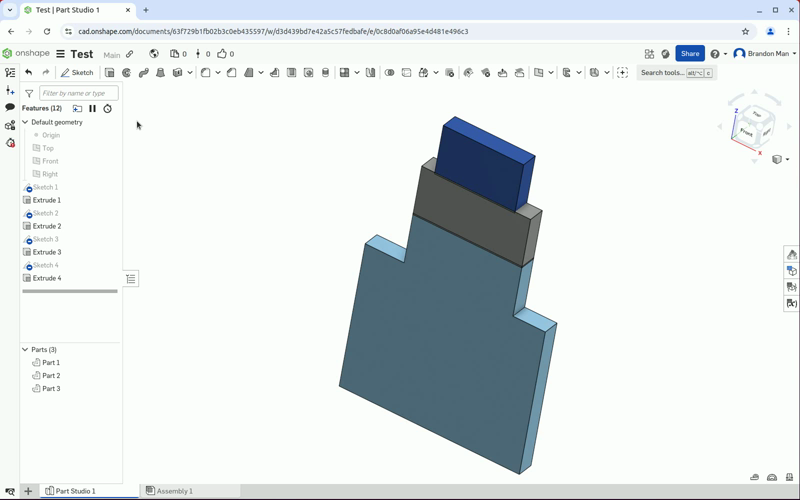
mouse_move(73, 189)
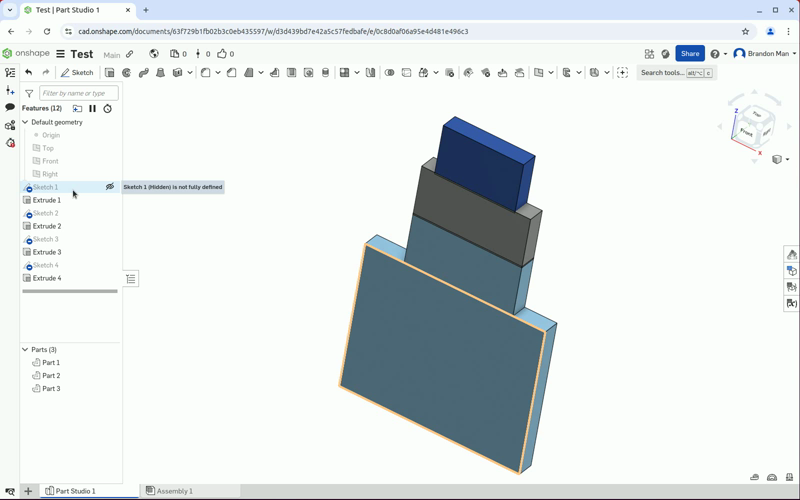
click(73, 189)